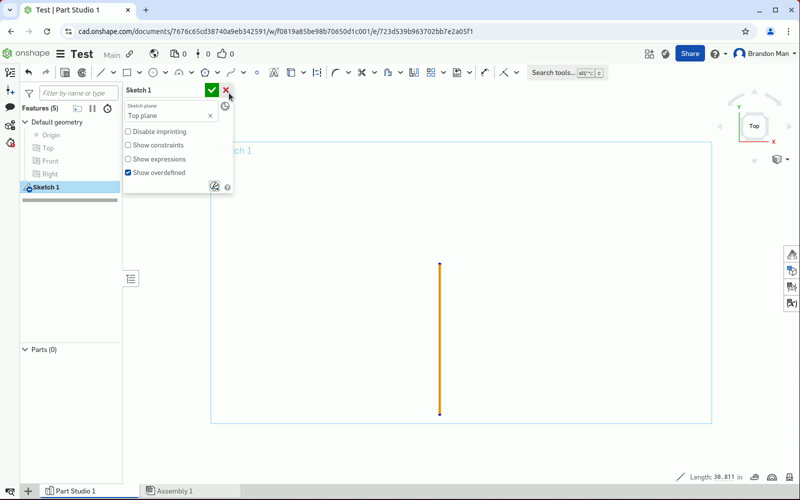
key(shift+h)
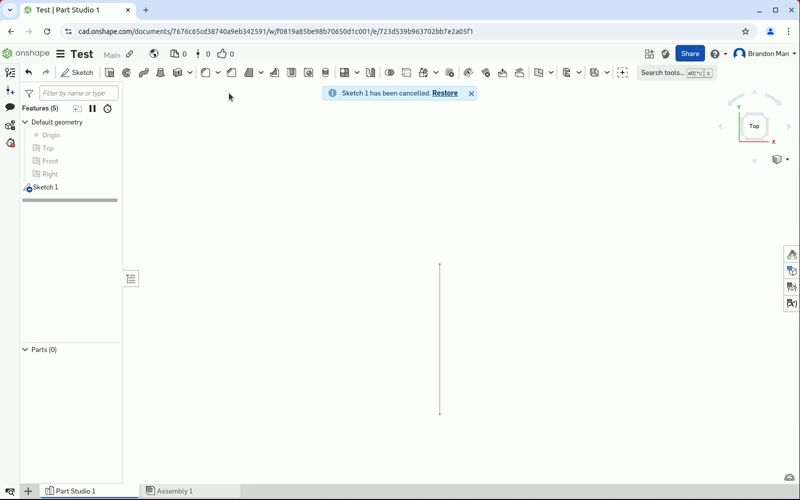
key(shift+s)
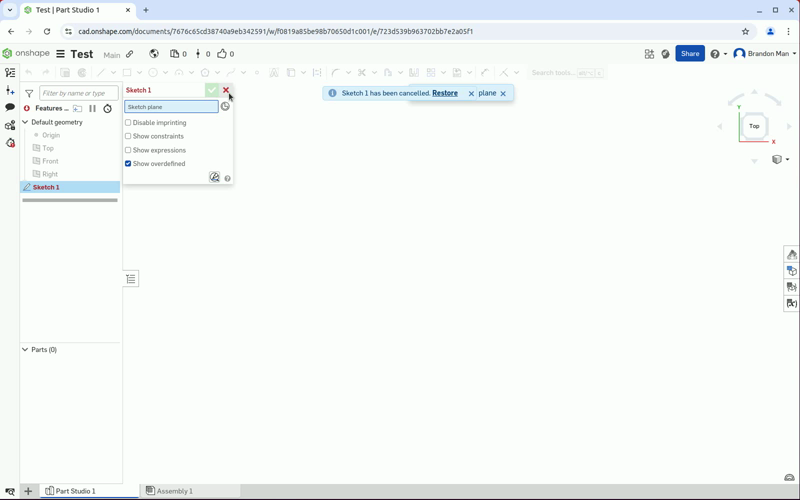
mouse_move(73, 150)
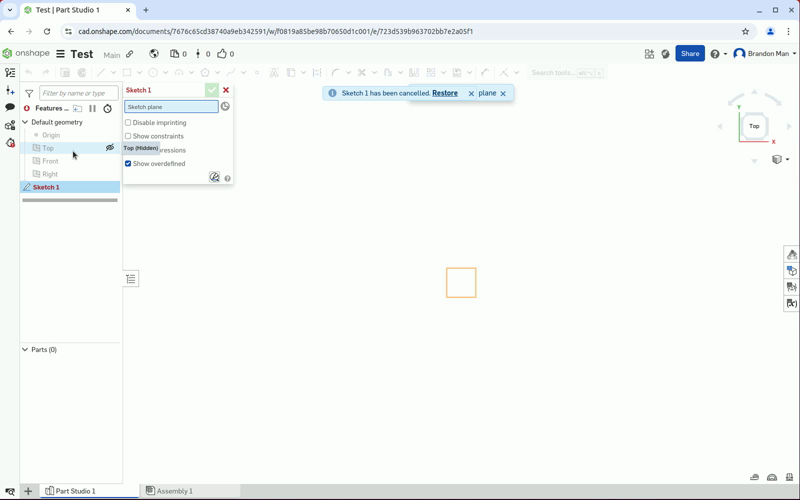
click(73, 150)
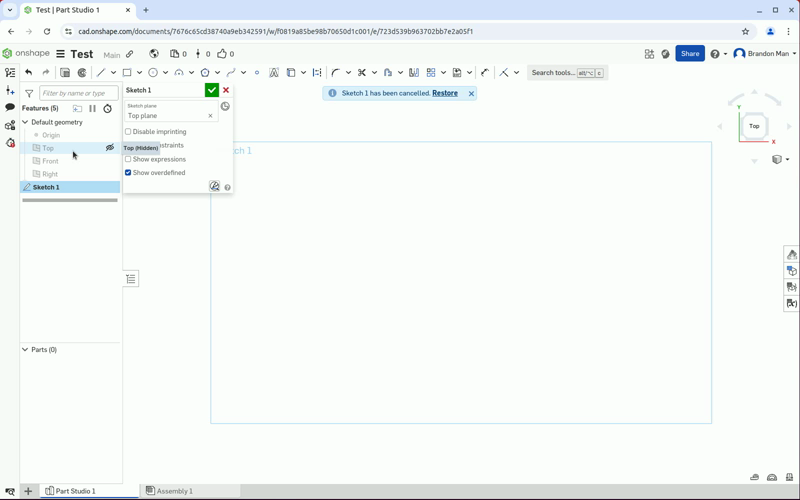
mouse_move(73, 352)
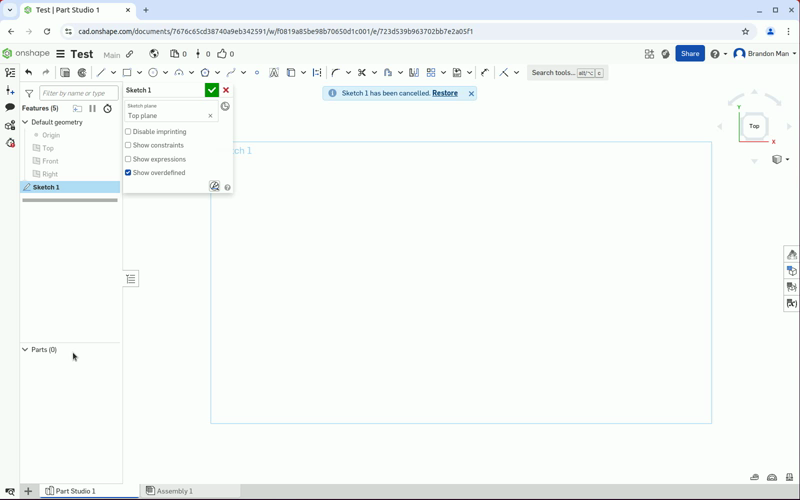
key(y)
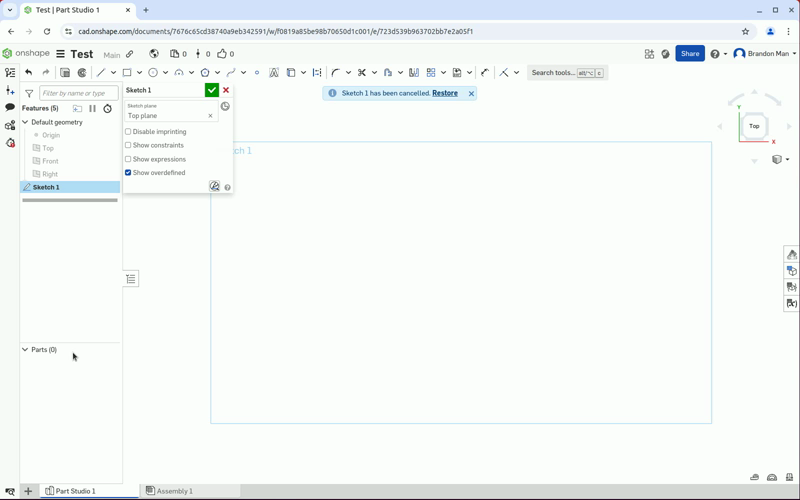
key(l)
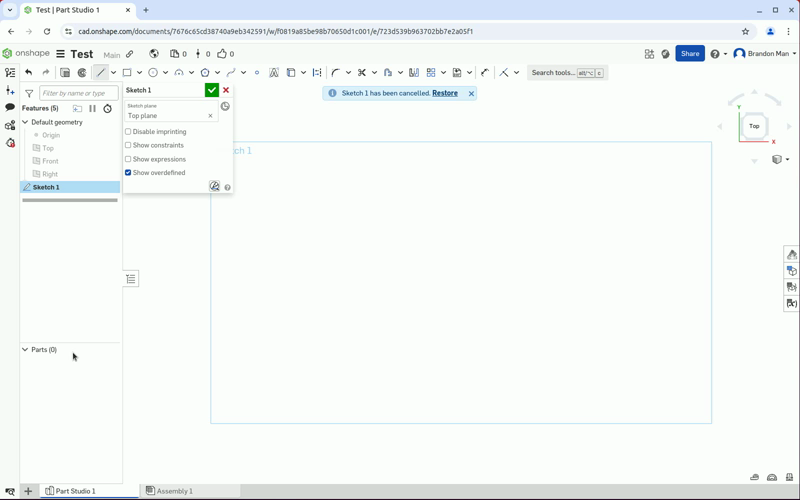
key_down(shift)
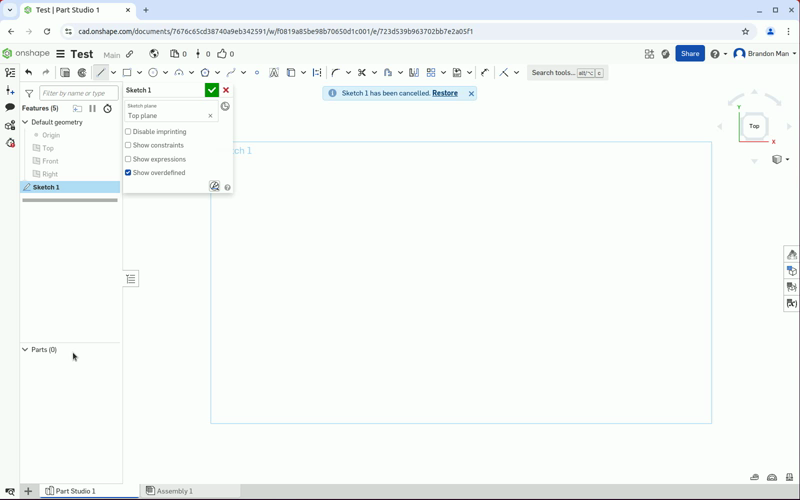
mouse_move(348, 391)
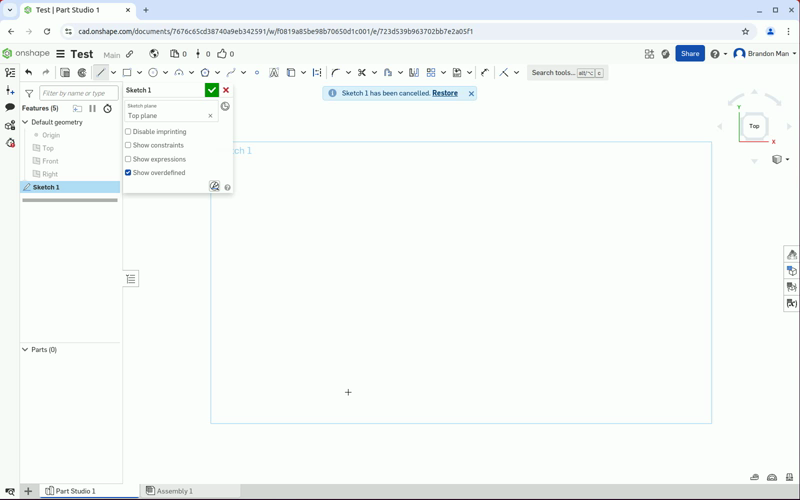
click(348, 391)
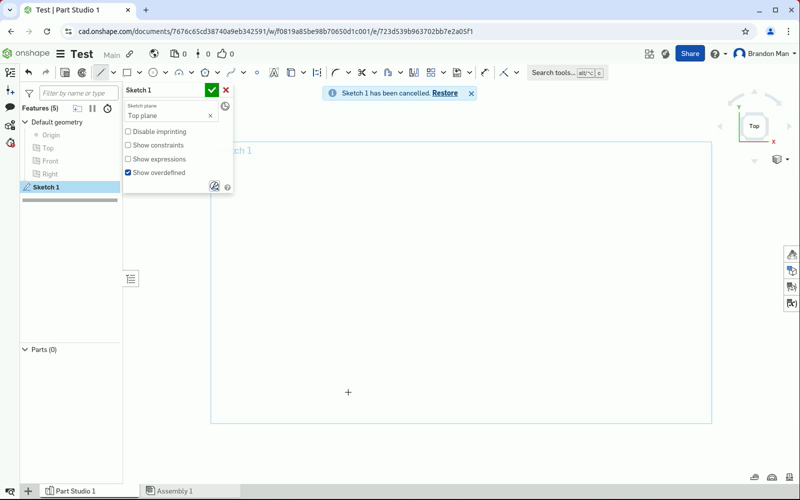
key_up(shift)
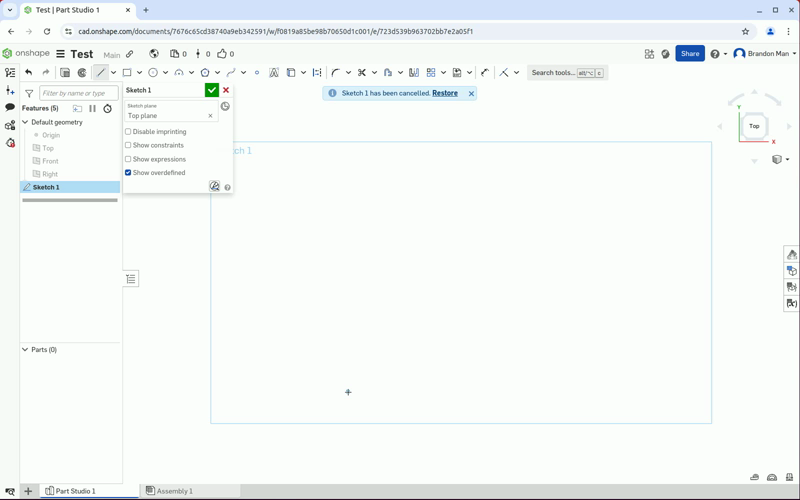
key_down(shift)
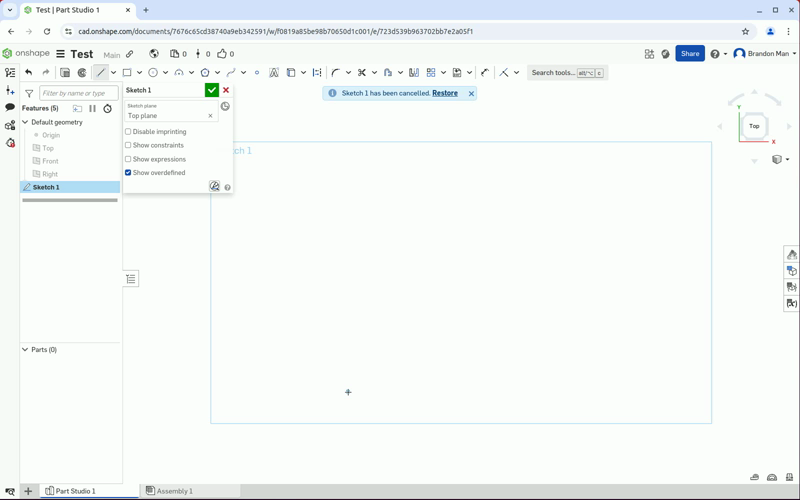
mouse_move(378, 391)
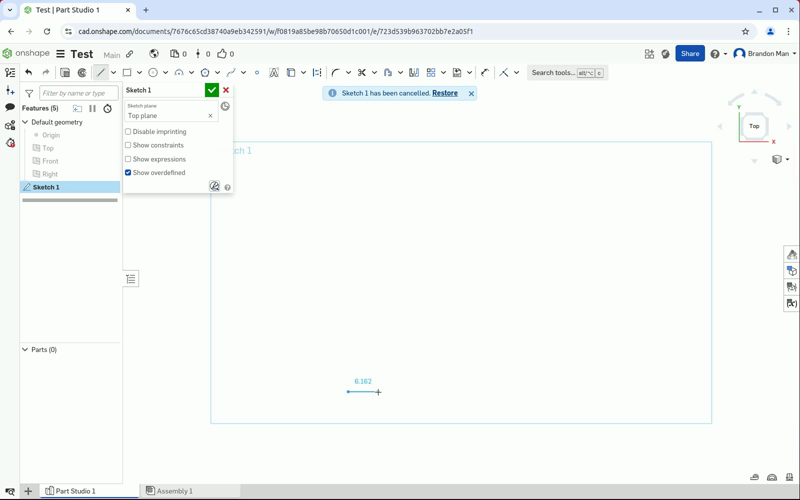
mouse_move(352, 396)
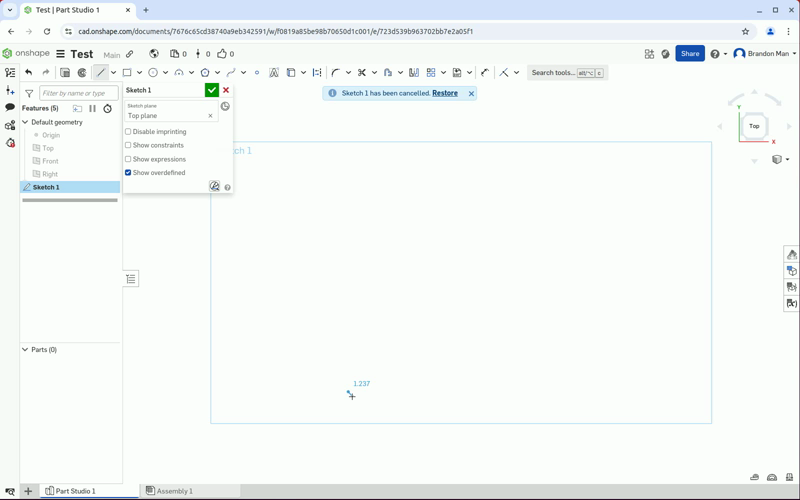
scroll(6)
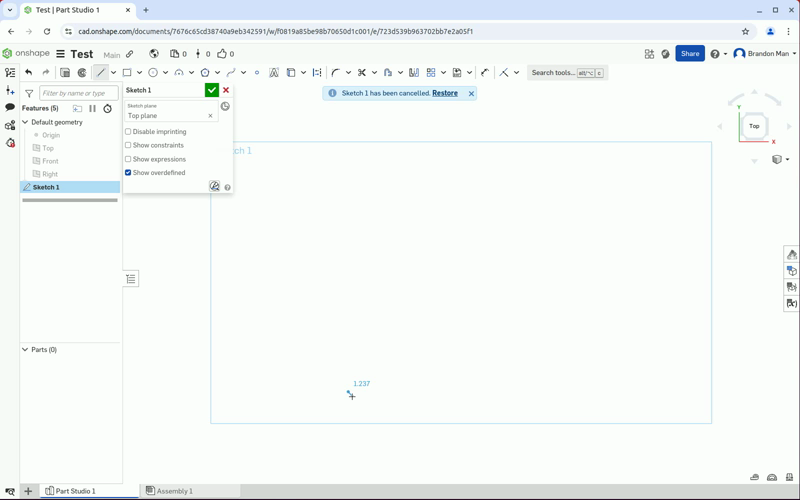
scroll(6)
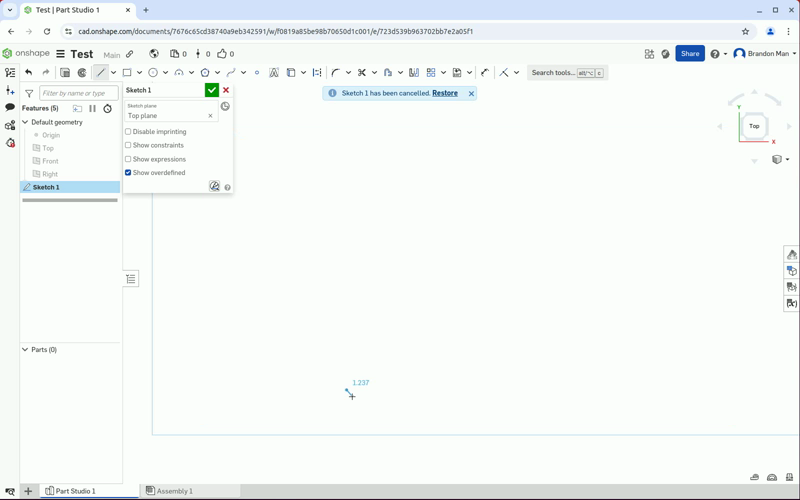
scroll(6)
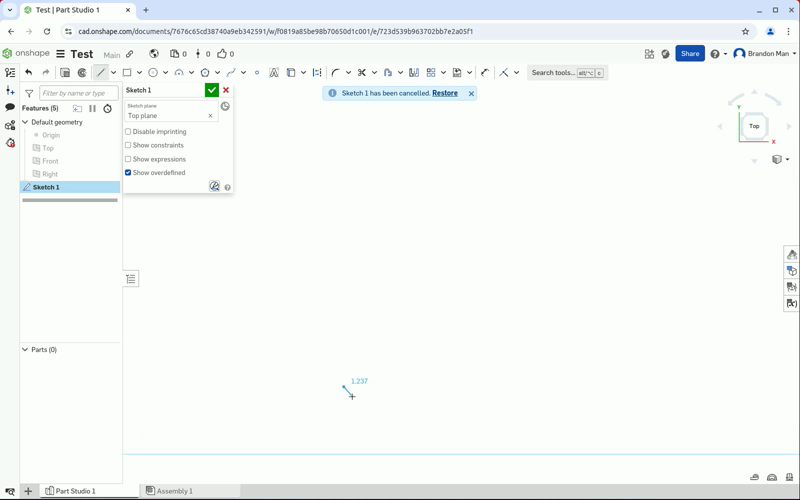
scroll(6)
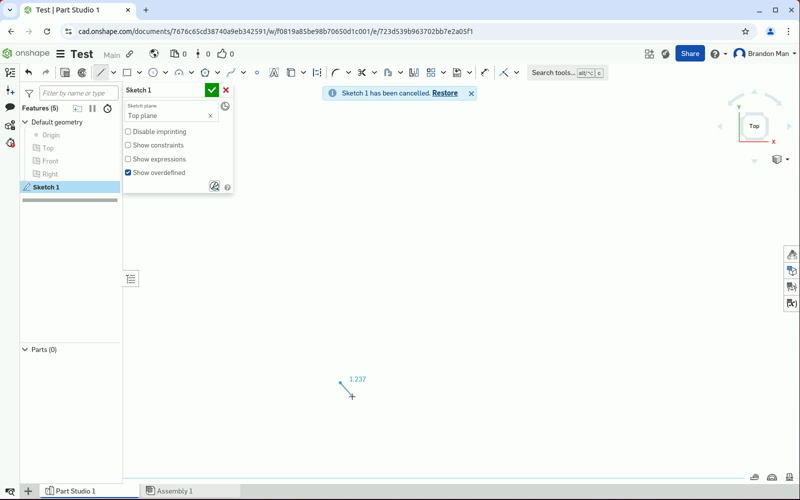
scroll(6)
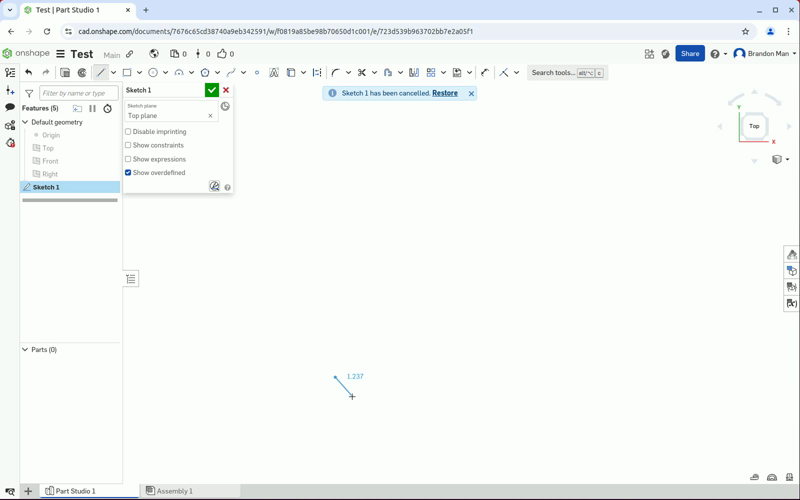
scroll(6)
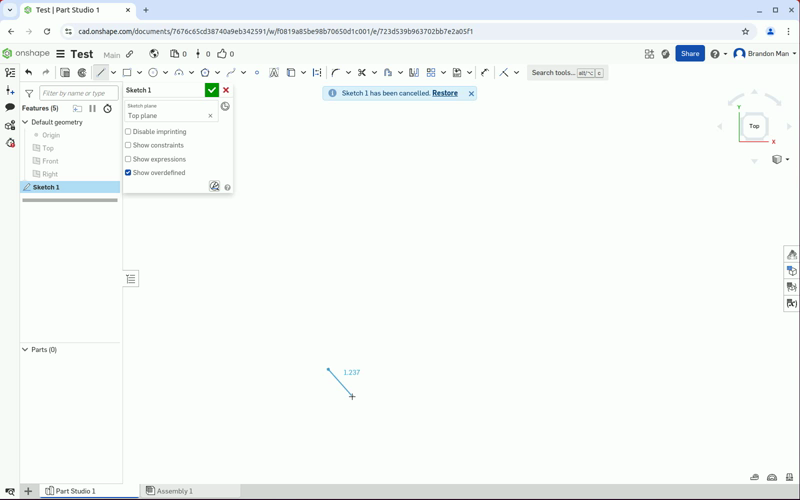
scroll(6)
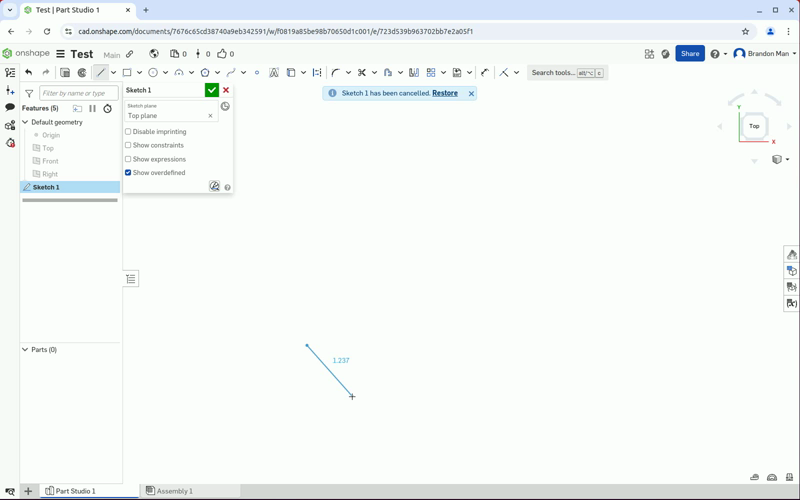
click(352, 396)
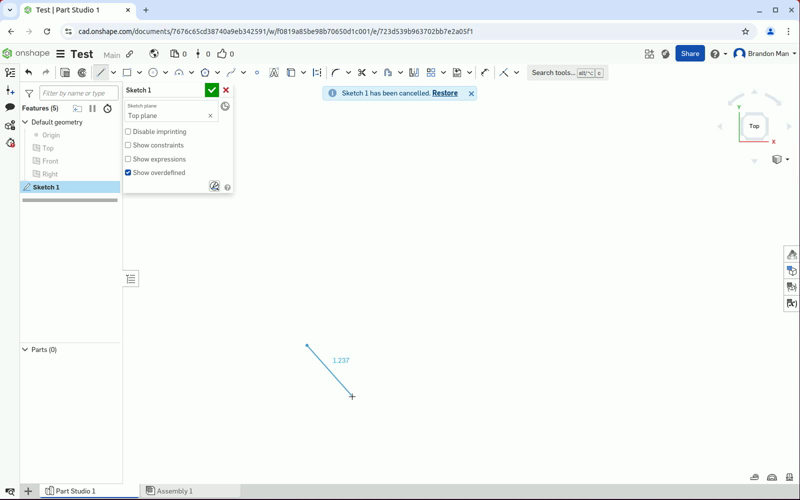
scroll(-6)
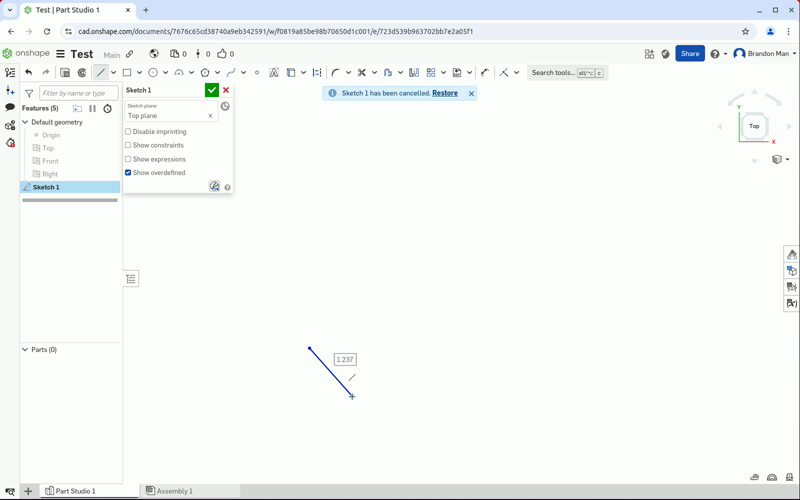
scroll(-6)
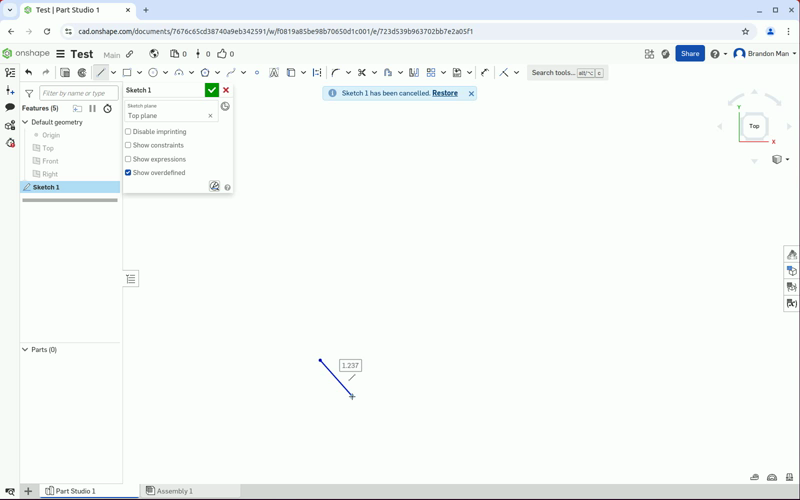
scroll(-6)
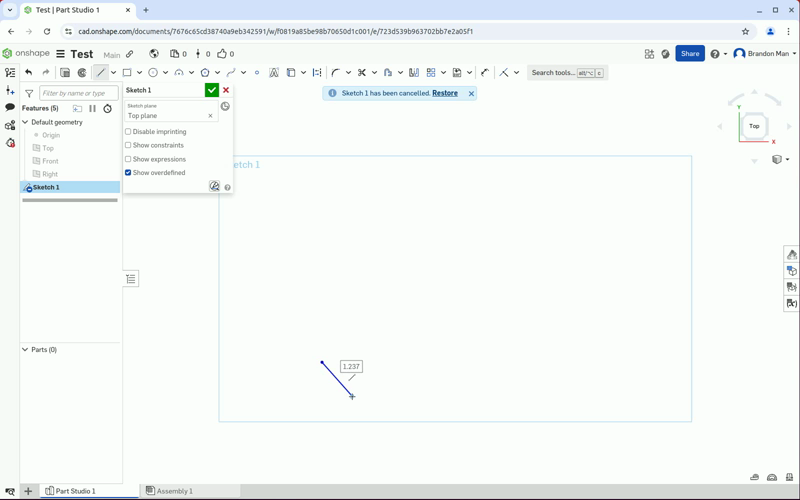
scroll(-6)
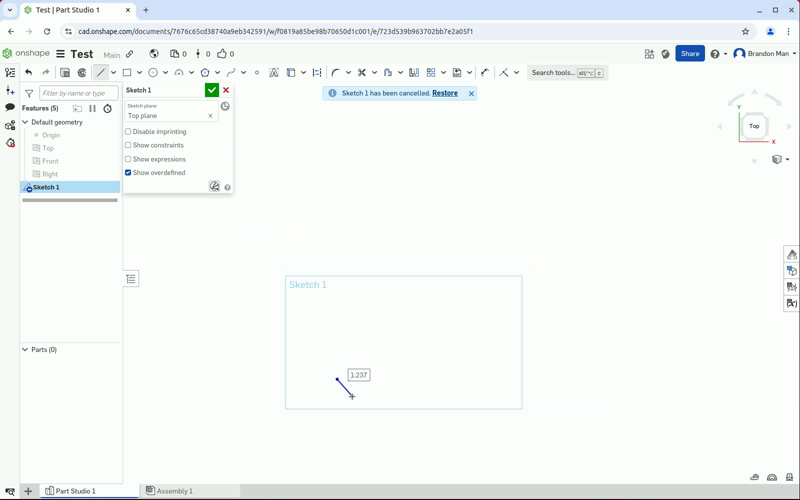
scroll(-6)
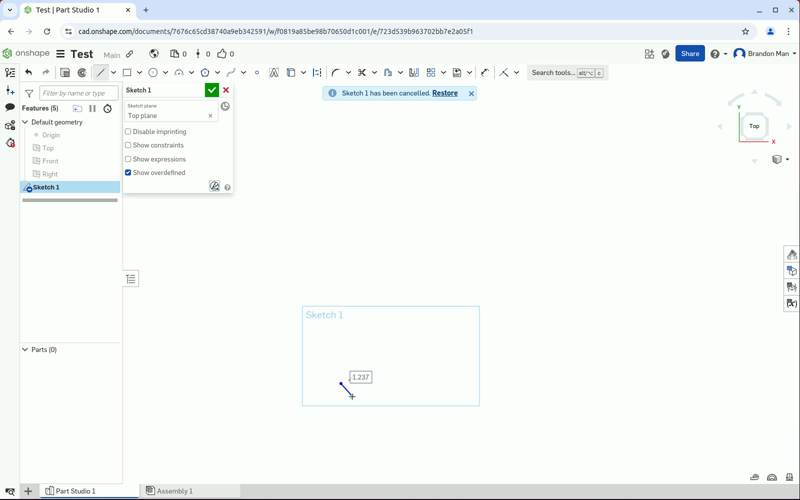
scroll(-6)
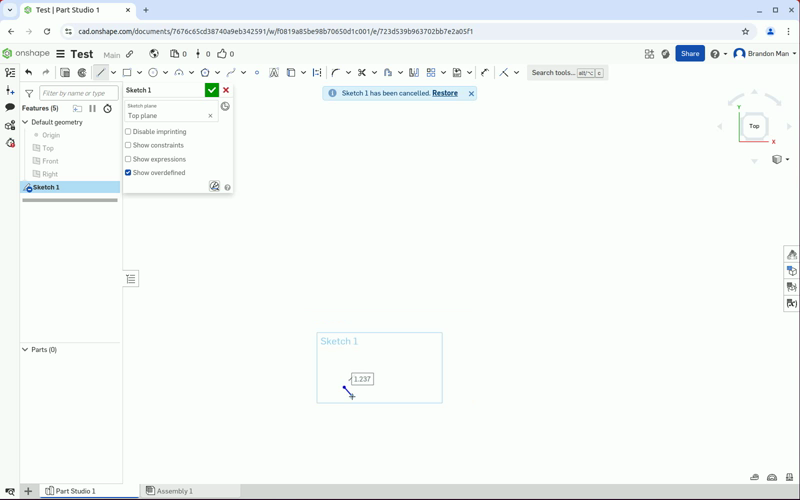
scroll(-6)
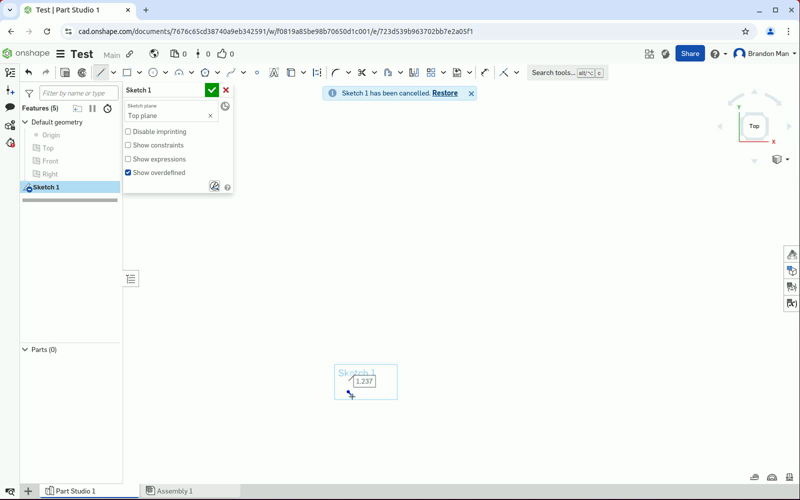
key_up(shift)
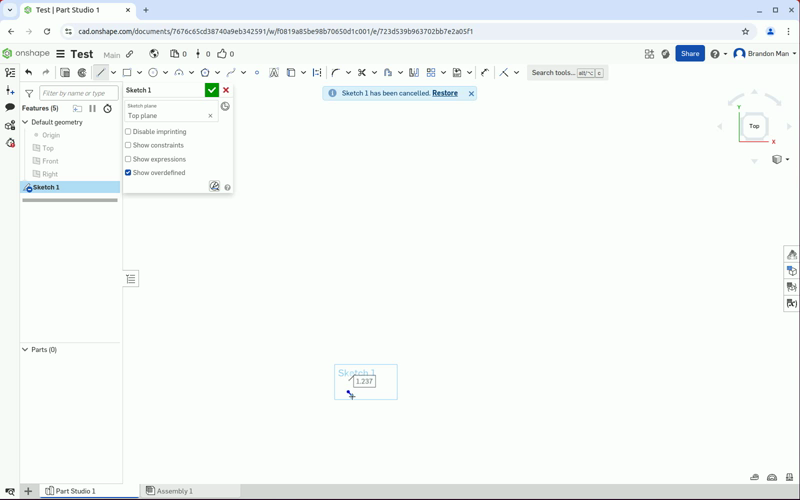
key_down(shift)
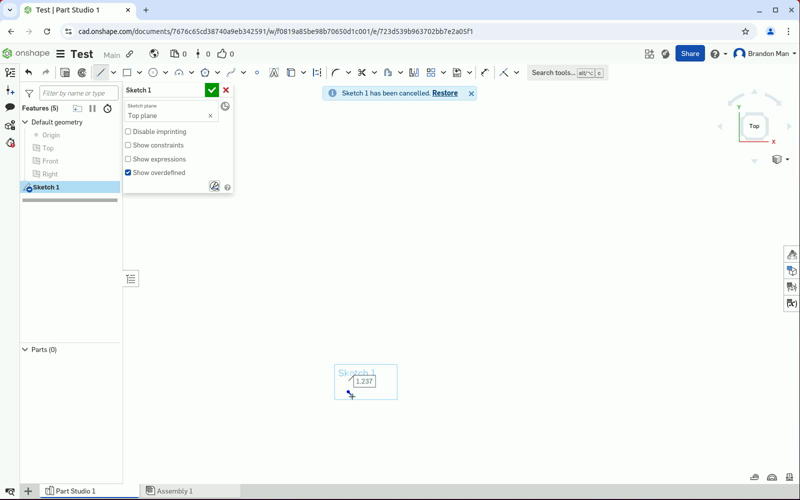
key_up(shift)
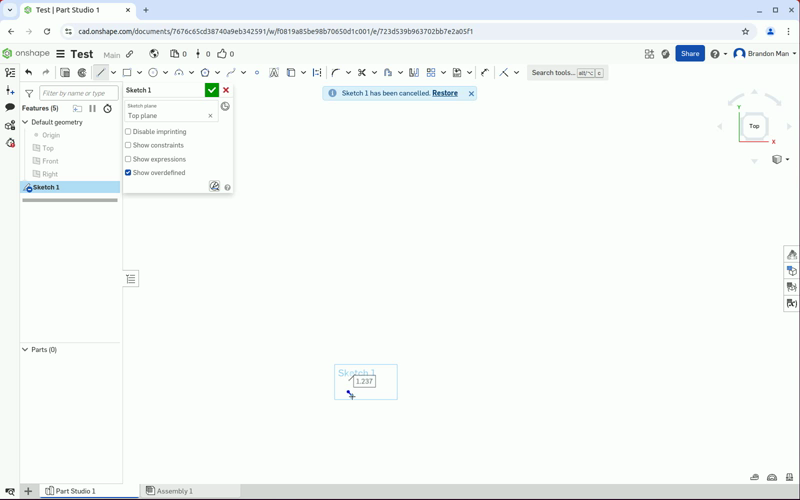
key_down(shift)
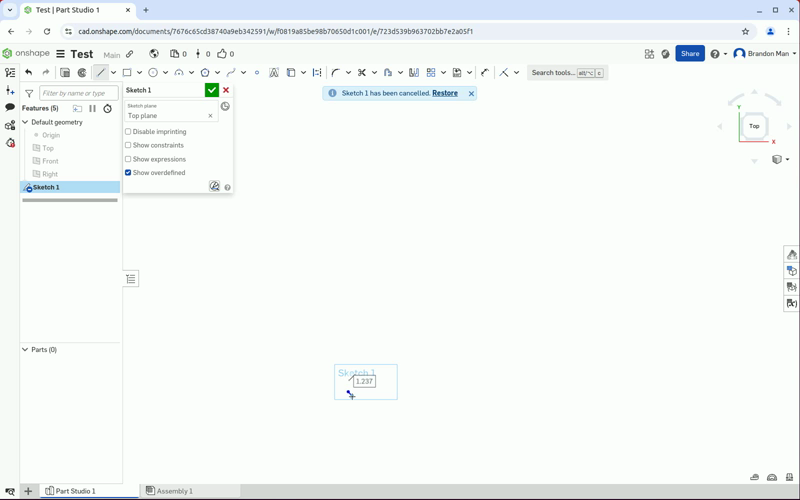
mouse_move(382, 396)
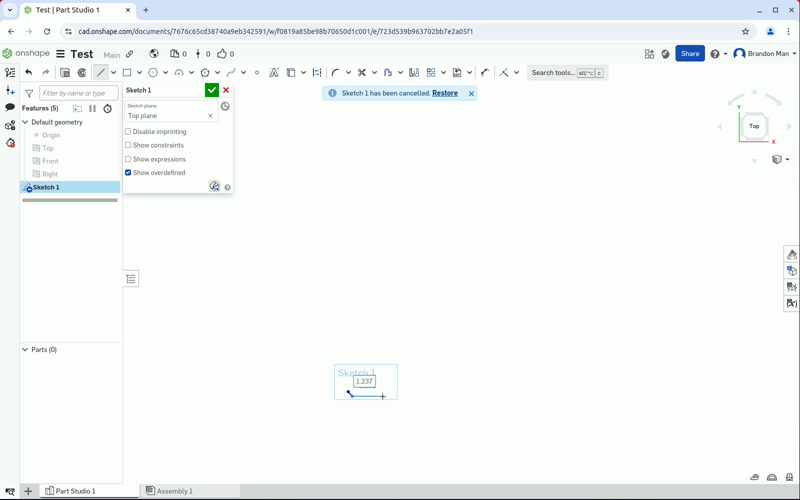
mouse_move(358, 390)
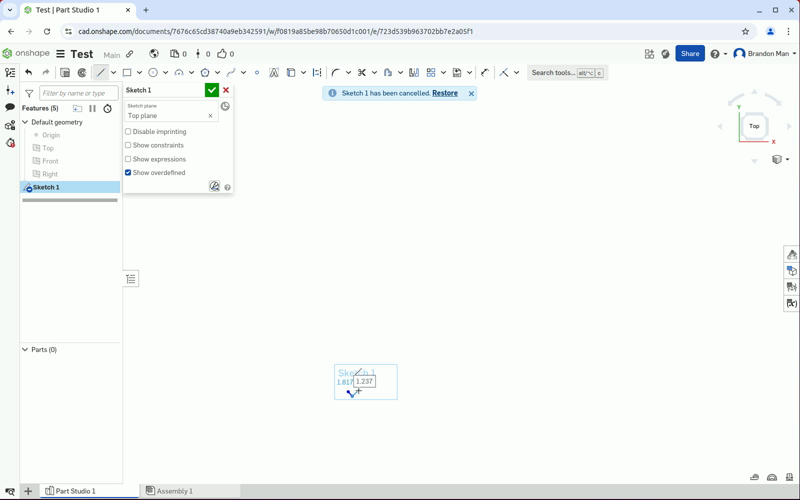
click(358, 390)
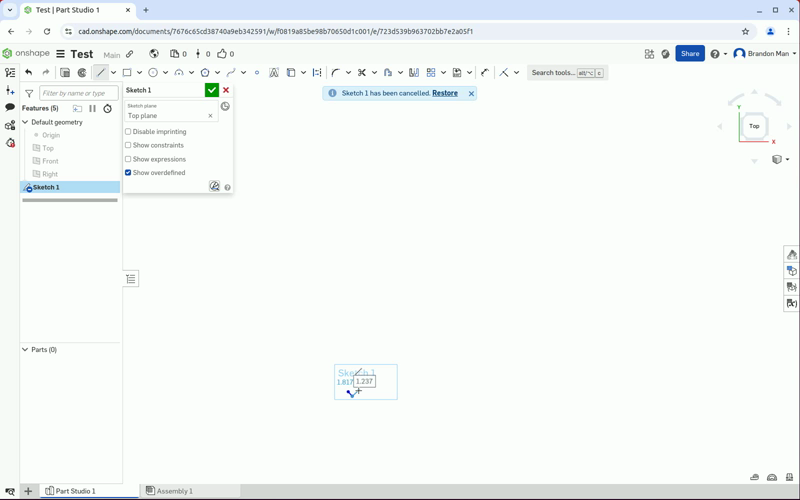
key_up(shift)
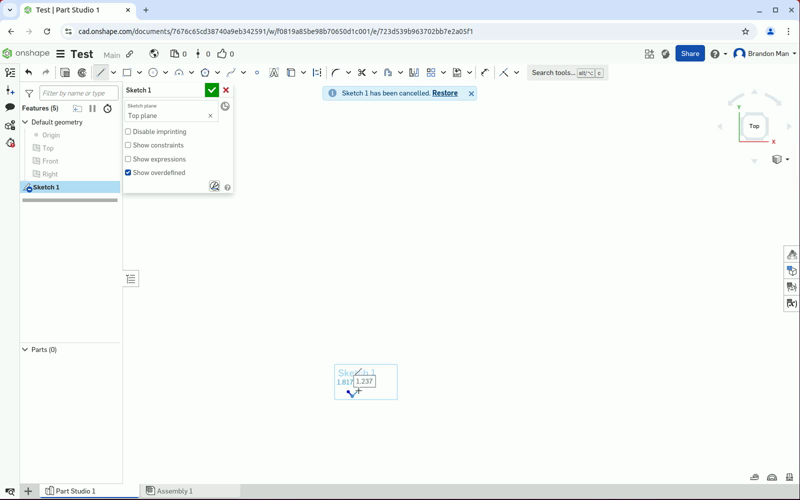
key_down(shift)
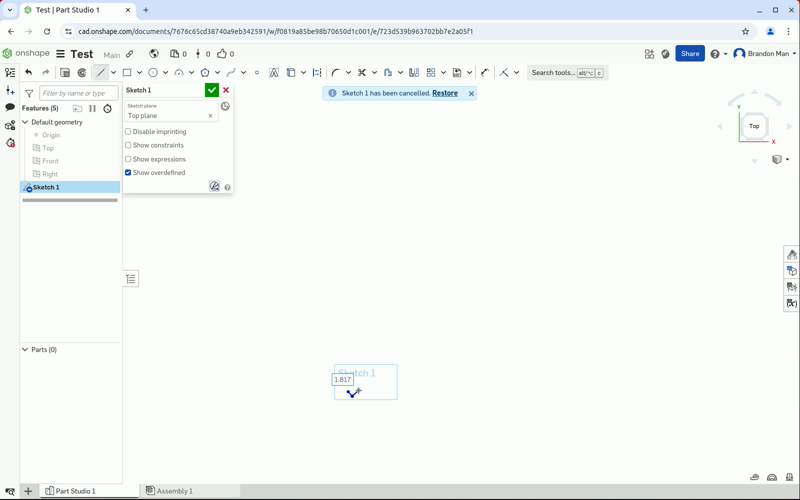
mouse_move(388, 390)
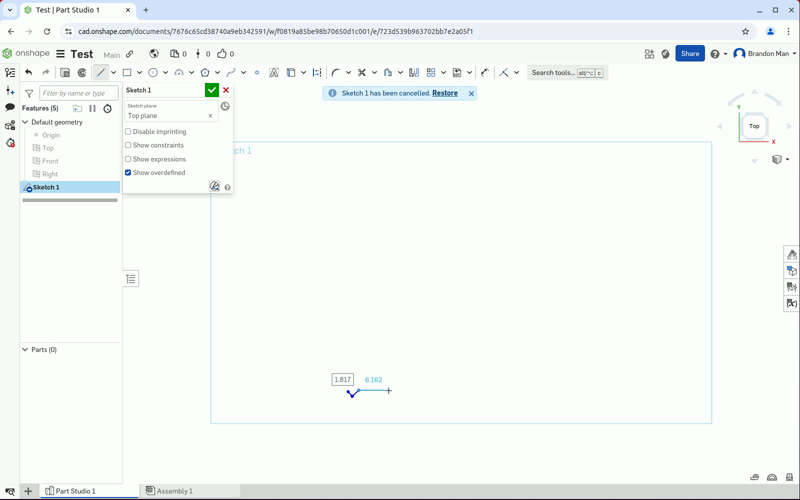
mouse_move(354, 385)
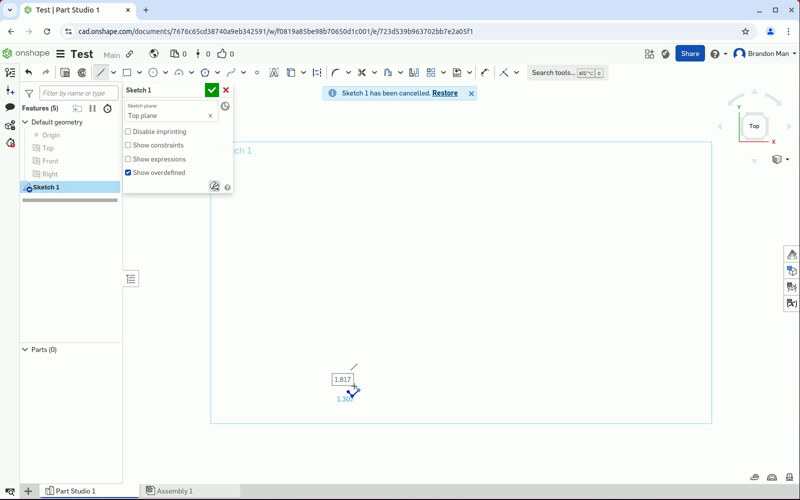
scroll(6)
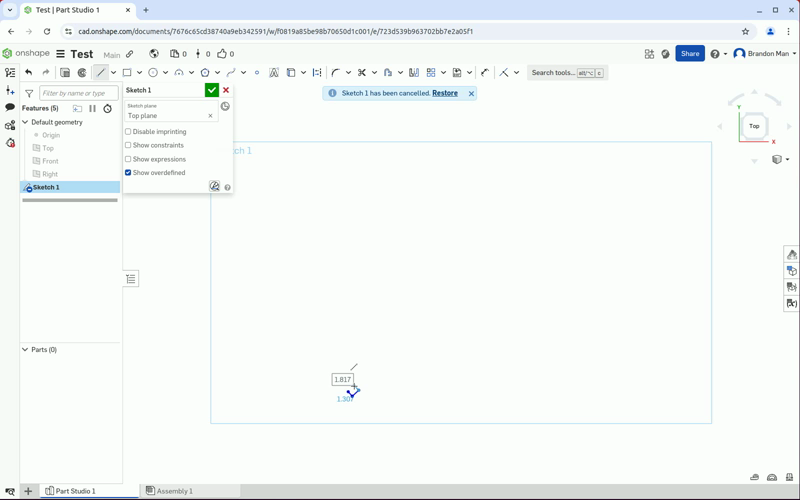
scroll(6)
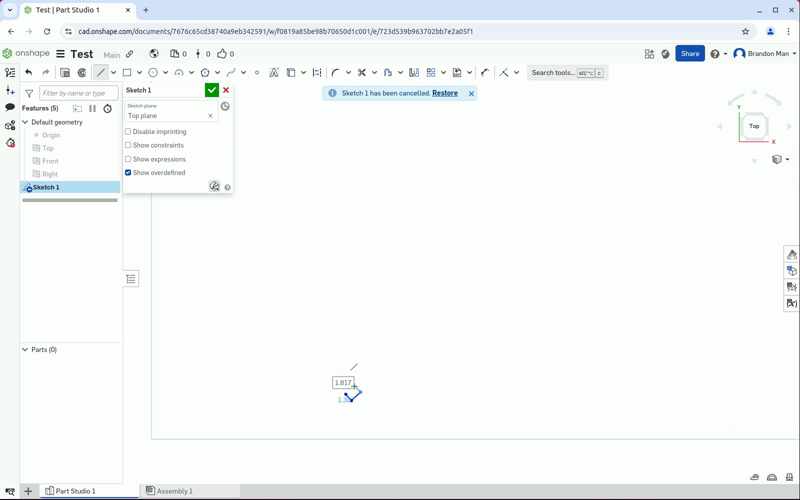
scroll(6)
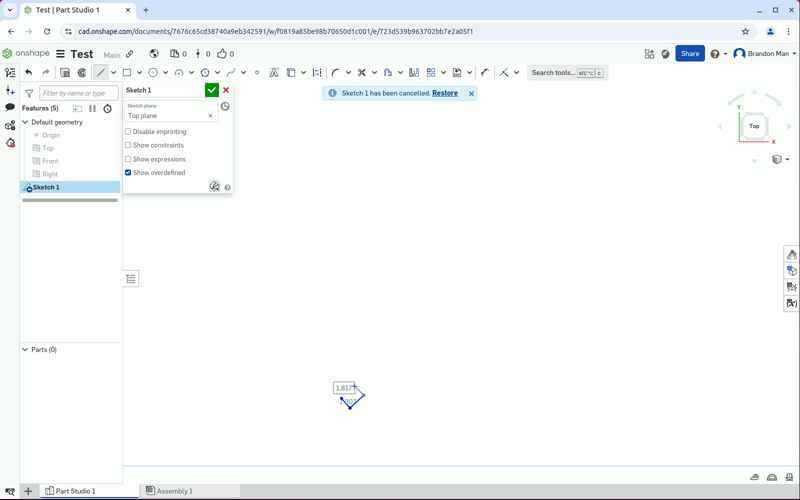
scroll(6)
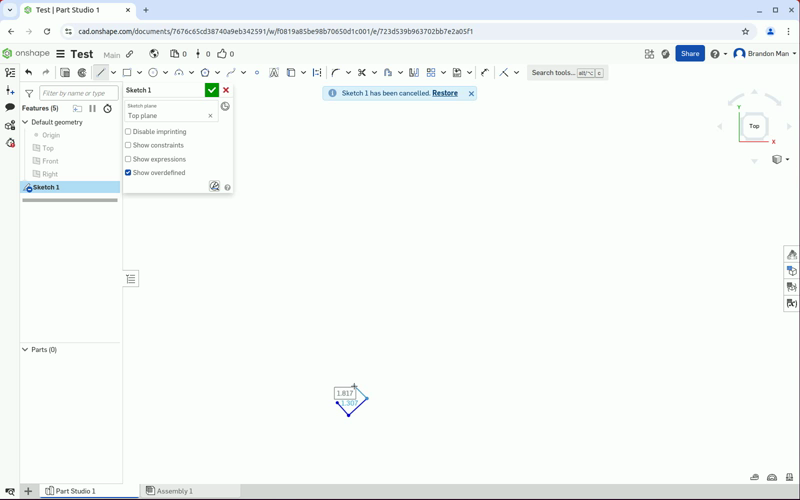
scroll(6)
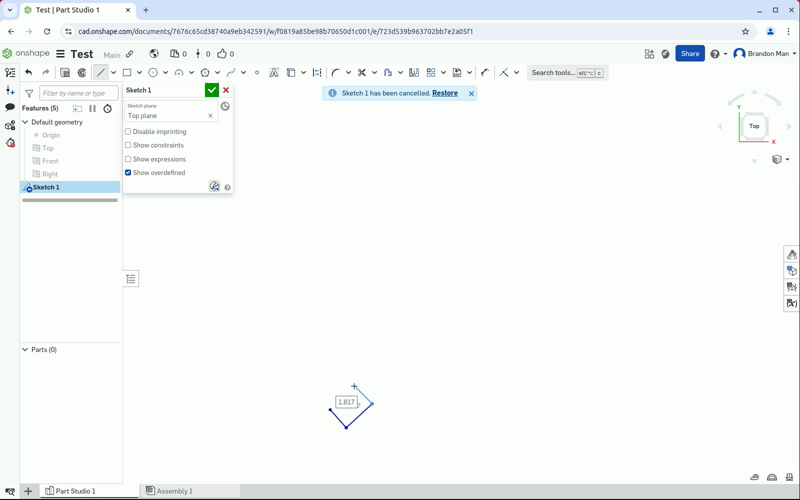
scroll(6)
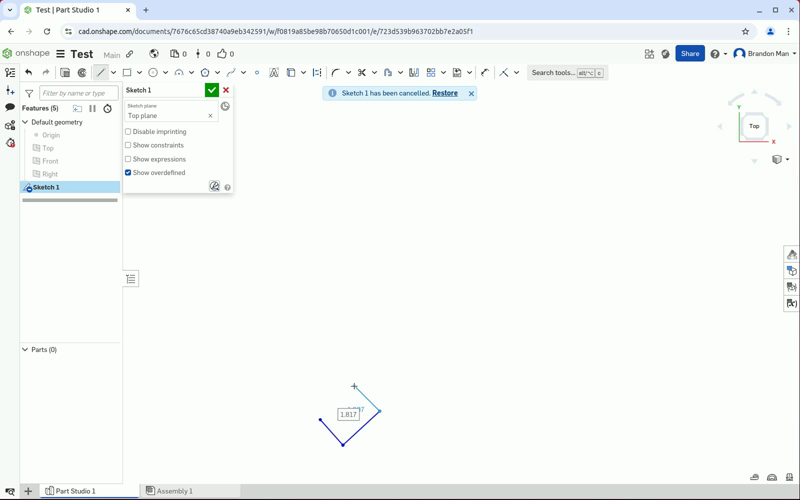
scroll(6)
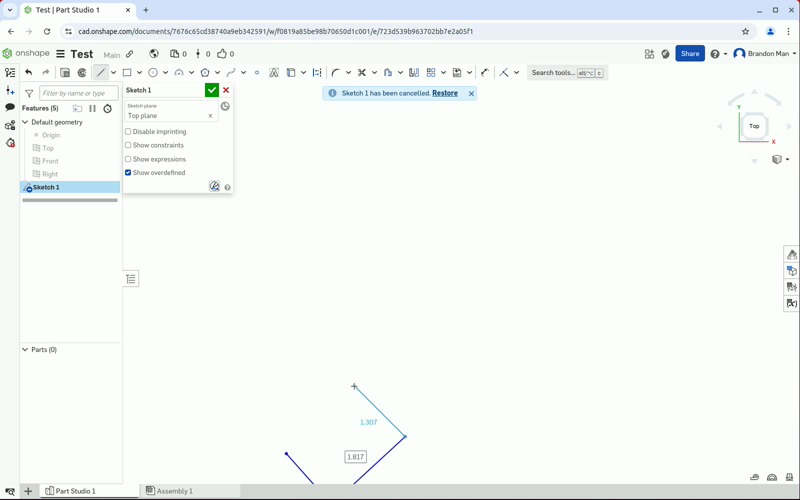
click(354, 385)
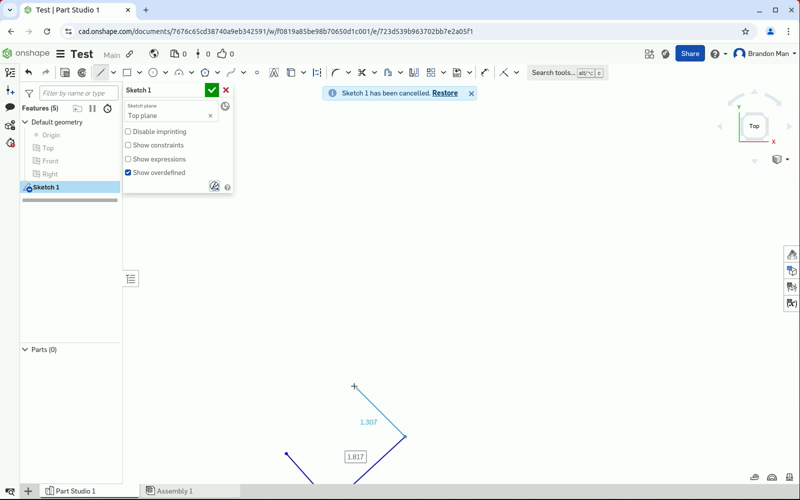
scroll(-6)
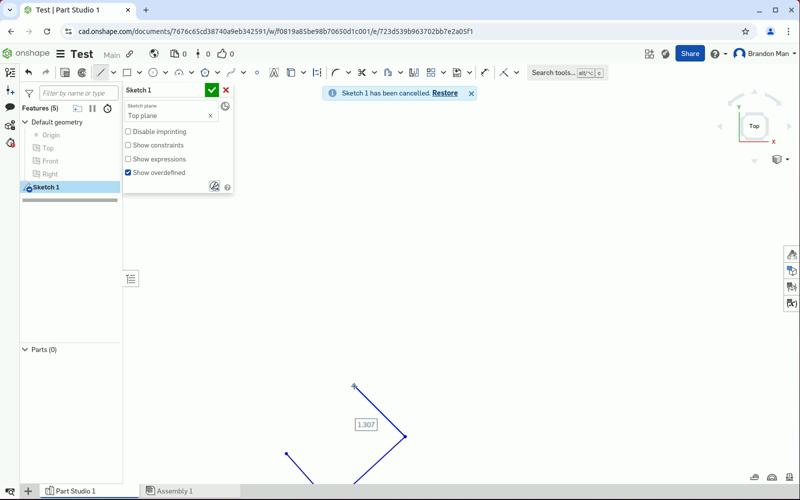
scroll(-6)
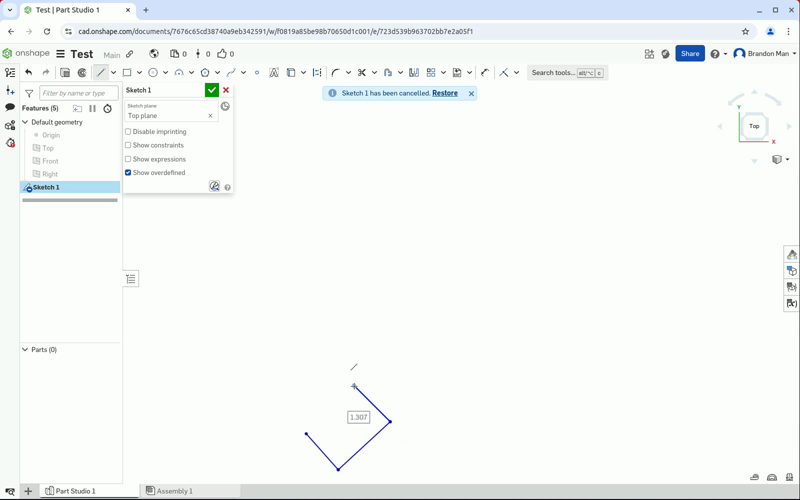
scroll(-6)
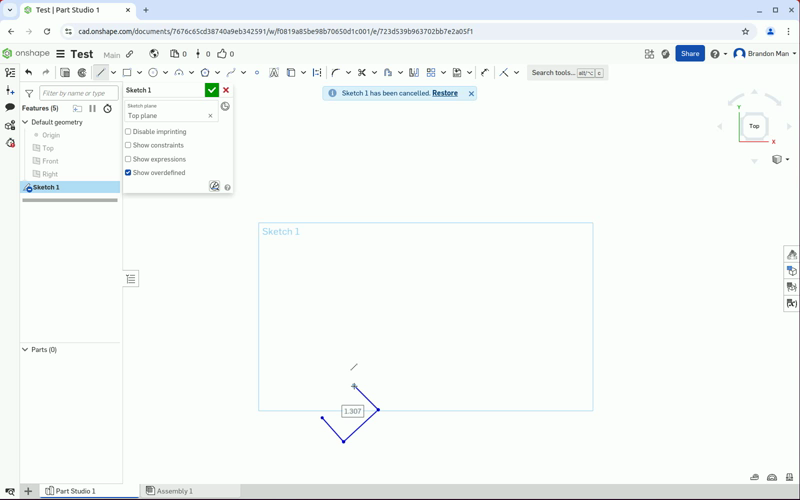
scroll(-6)
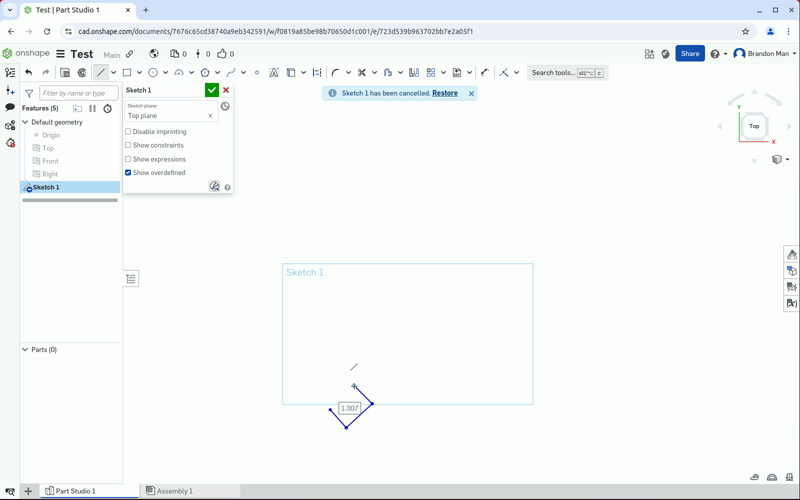
scroll(-6)
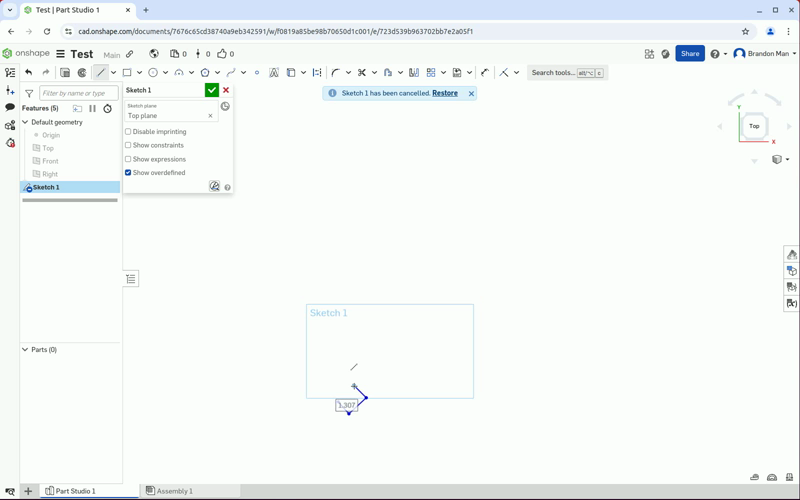
scroll(-6)
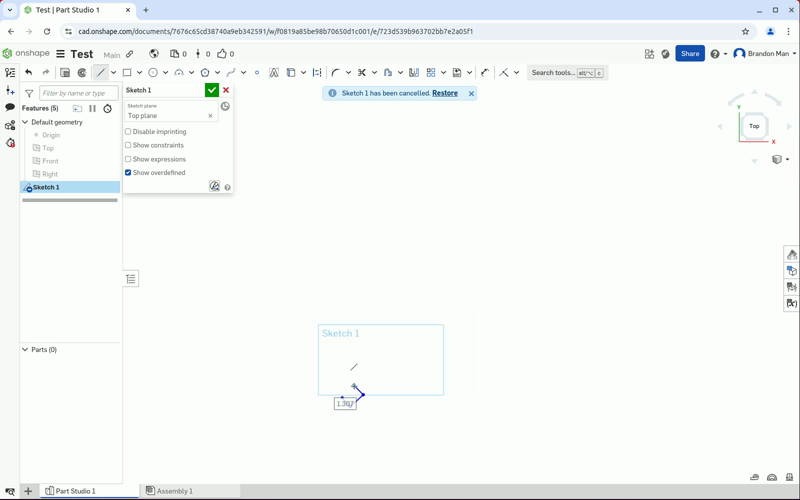
scroll(-6)
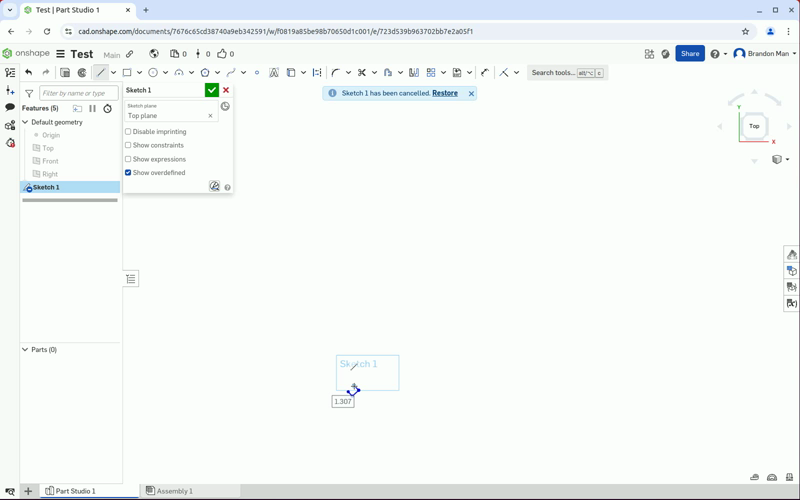
key_up(shift)
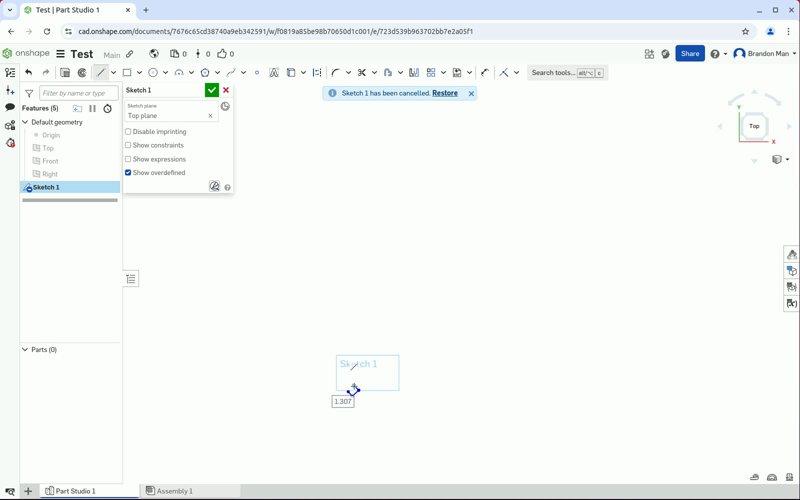
key_down(shift)
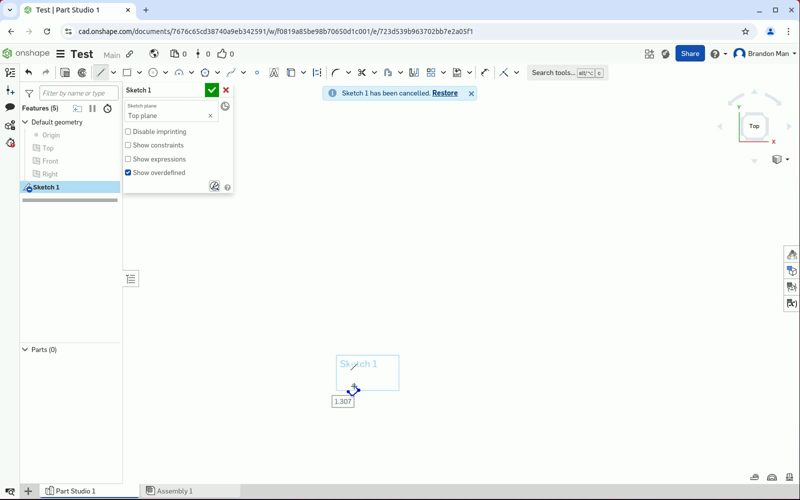
mouse_move(384, 385)
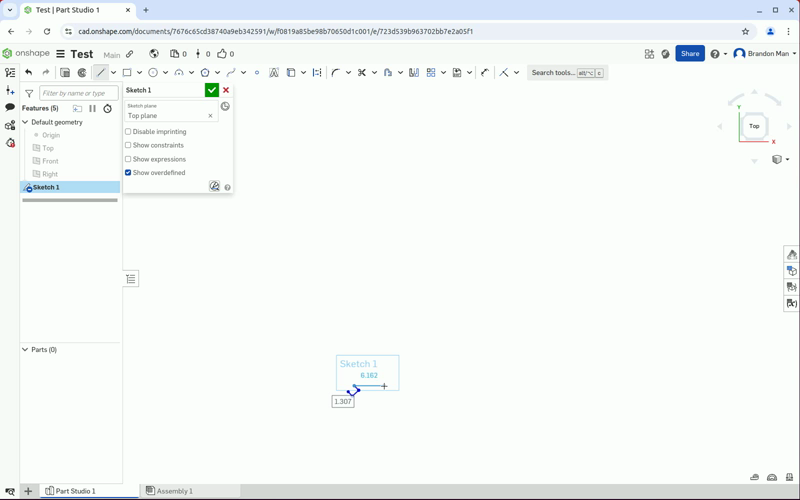
mouse_move(348, 391)
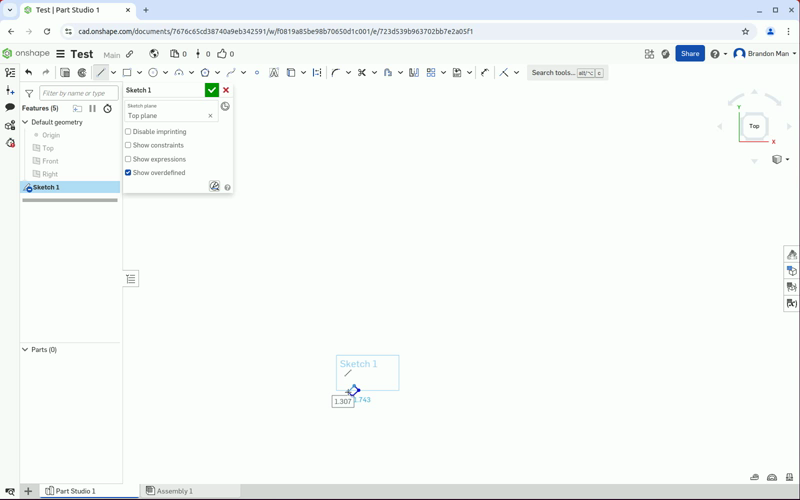
click(348, 391)
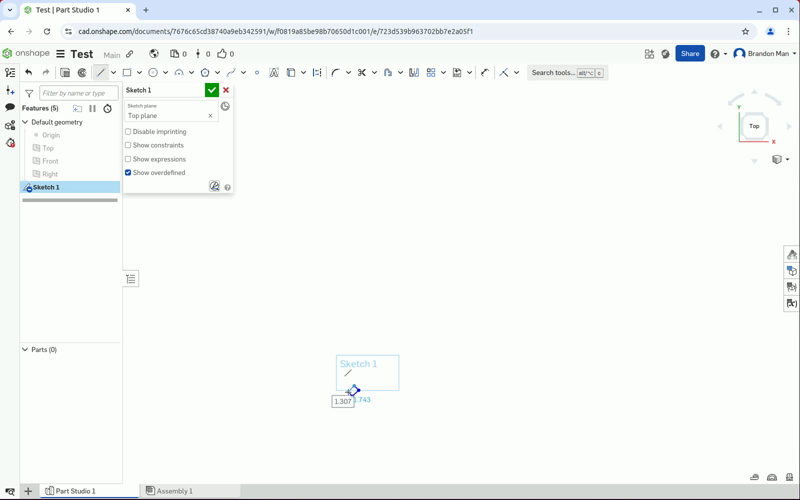
key_up(shift)
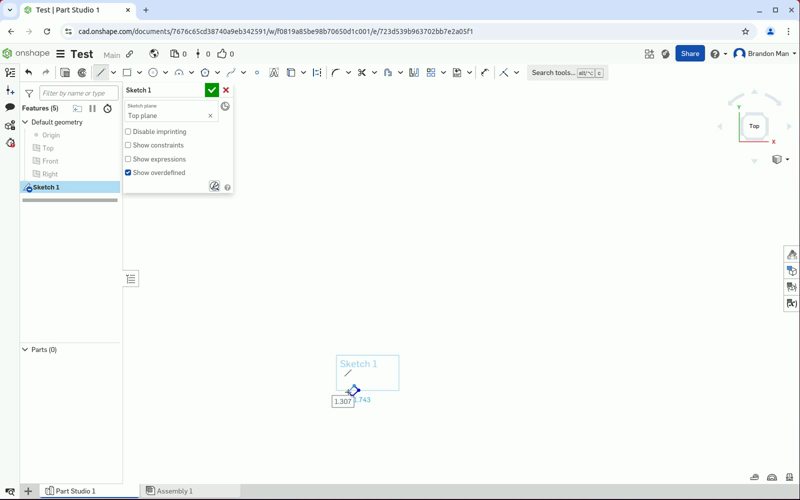
key(esc)
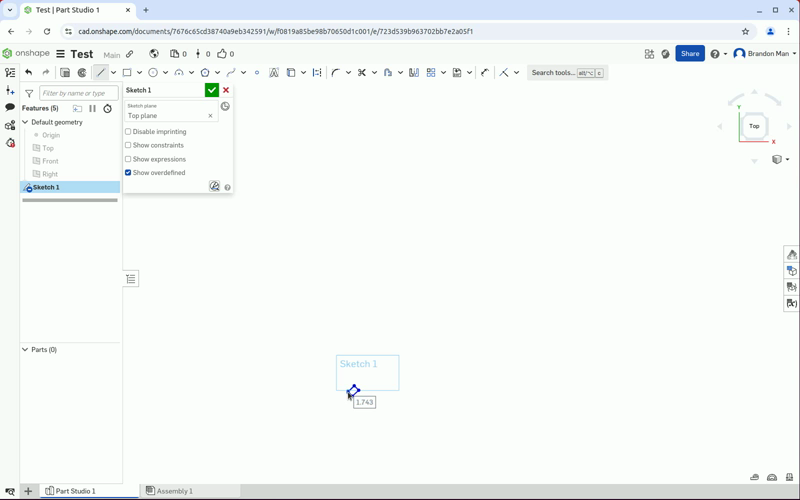
key(c)
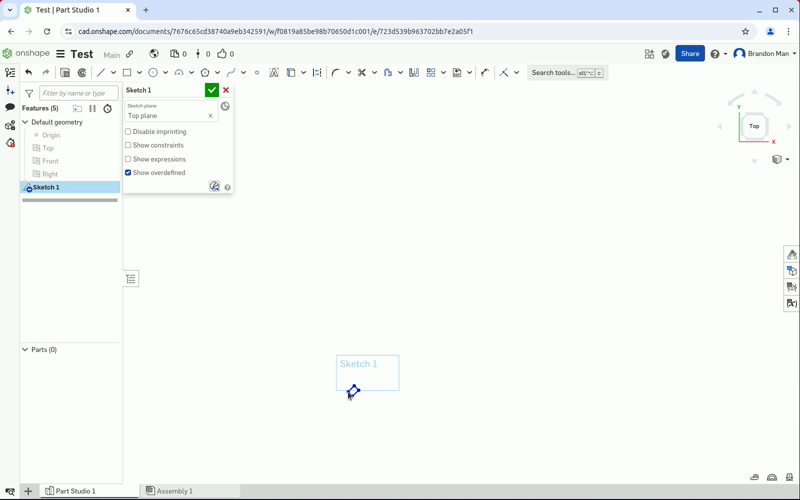
key_down(shift)
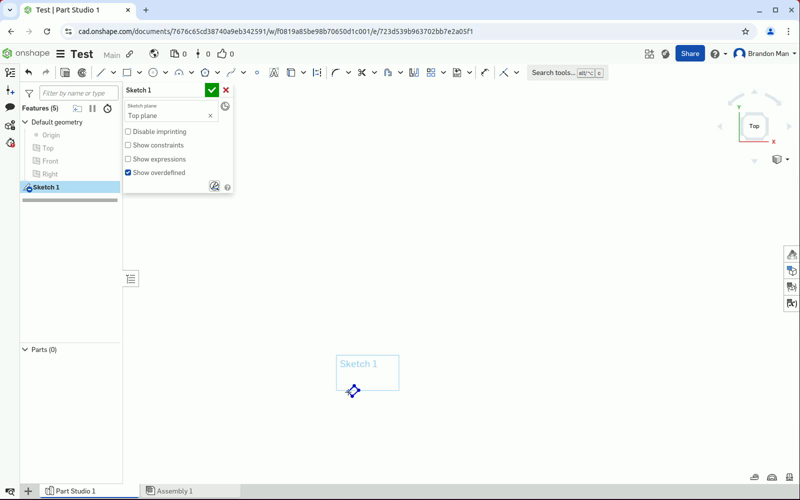
mouse_move(352, 391)
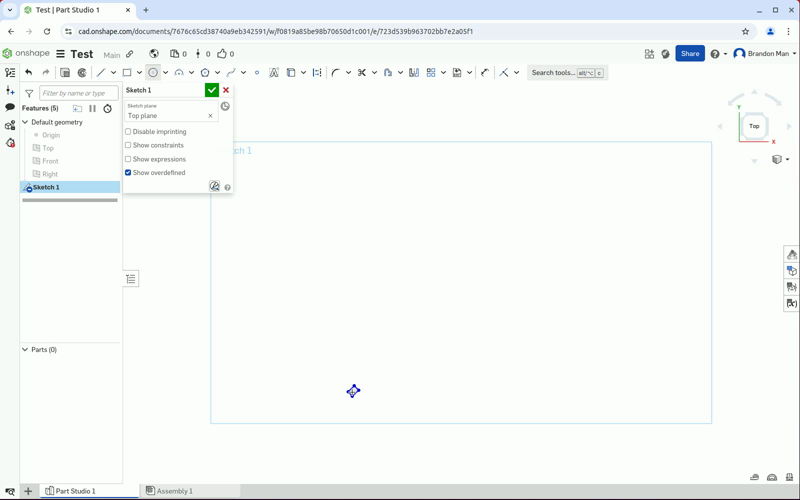
scroll(6)
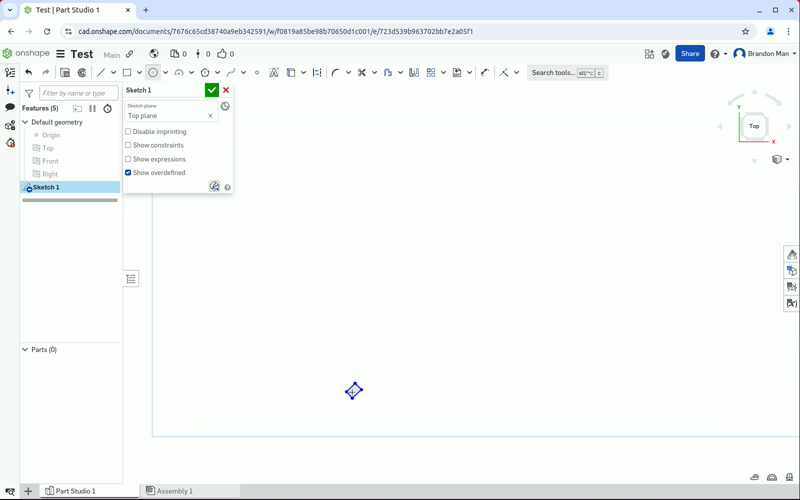
scroll(6)
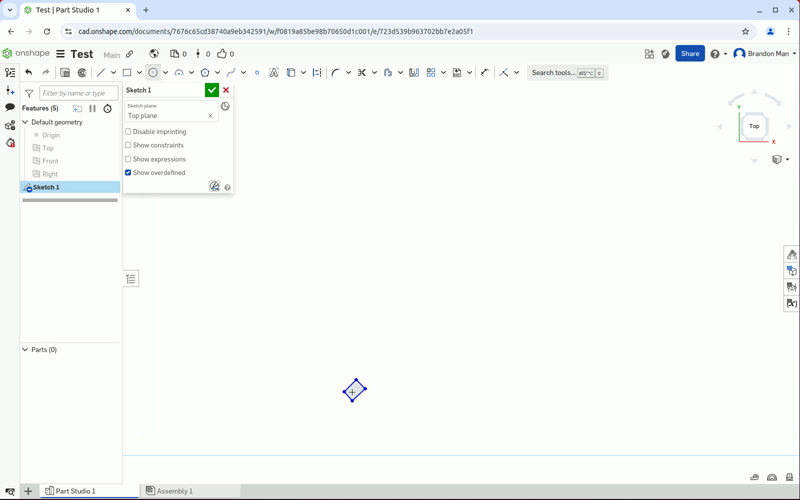
scroll(6)
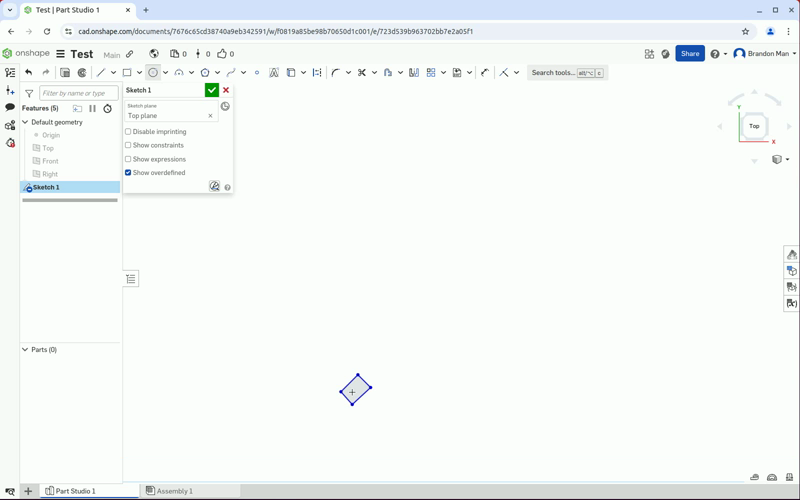
scroll(6)
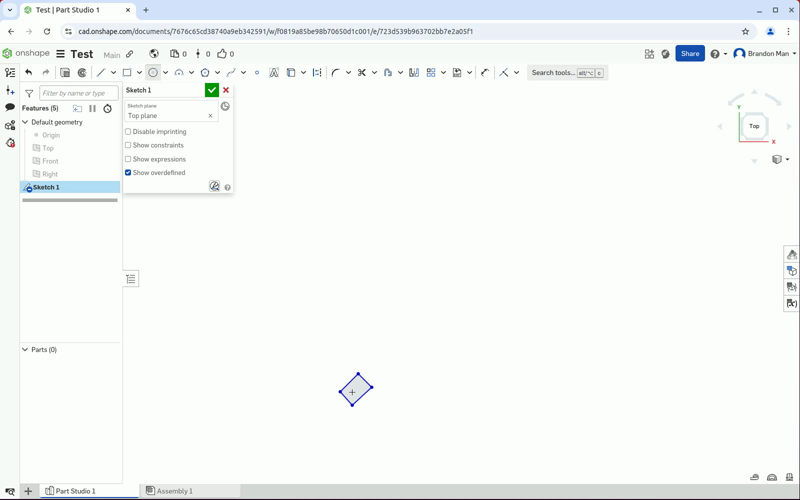
scroll(6)
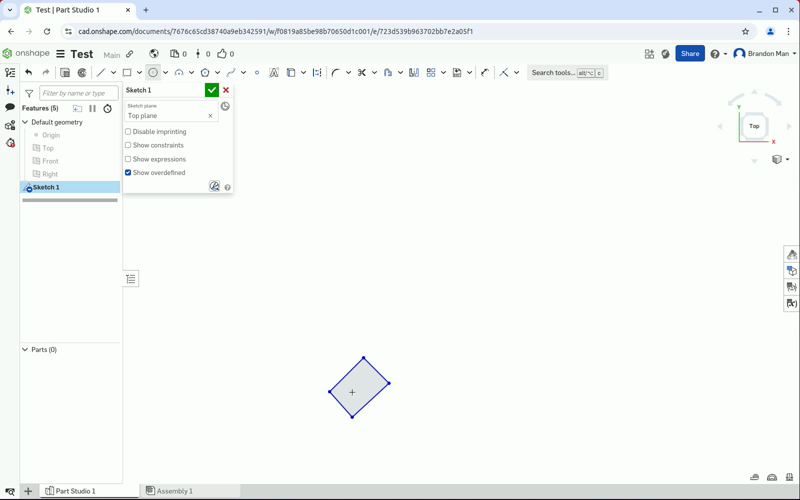
scroll(6)
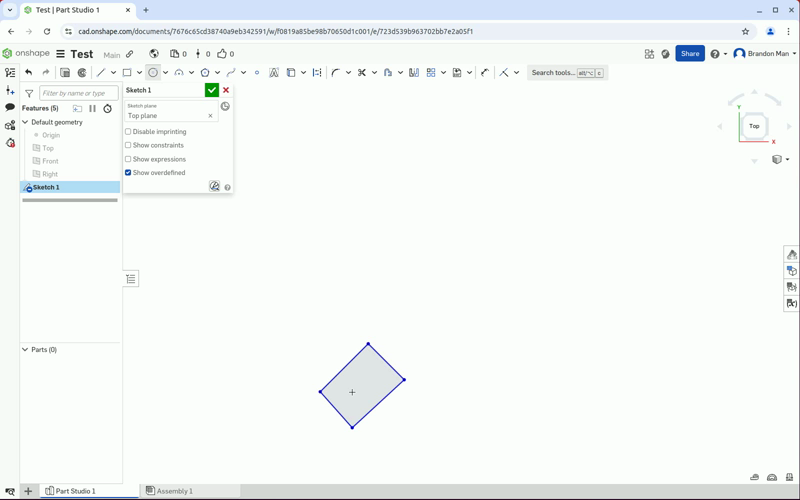
scroll(6)
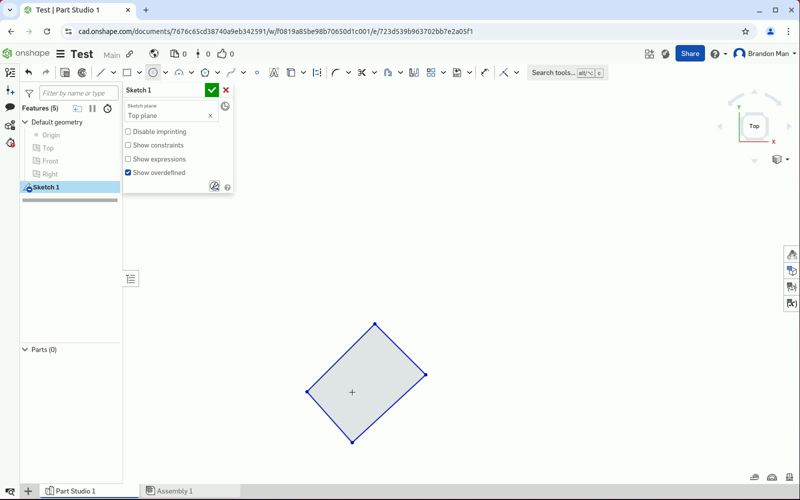
click(352, 391)
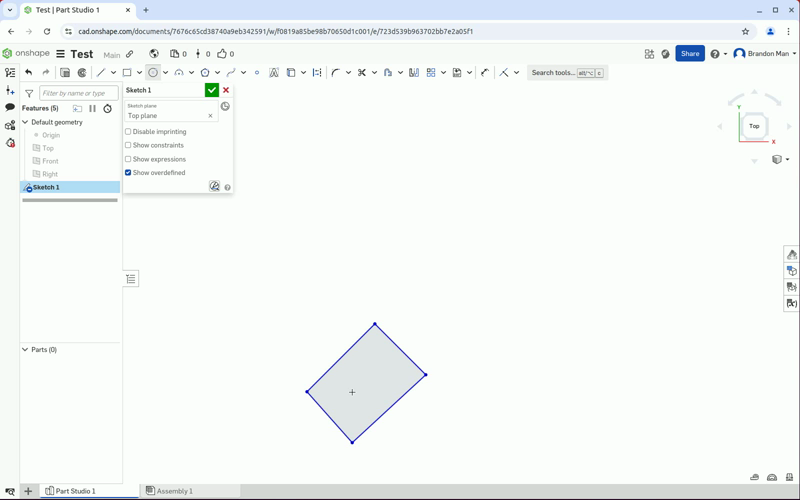
scroll(-6)
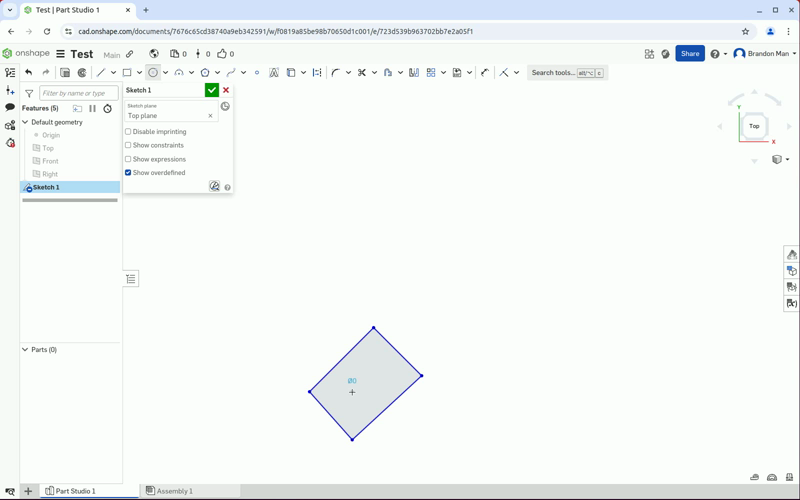
scroll(-6)
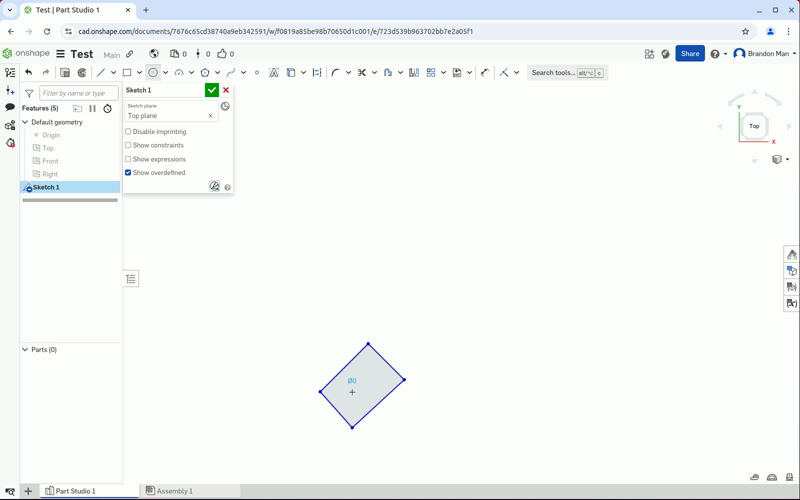
scroll(-6)
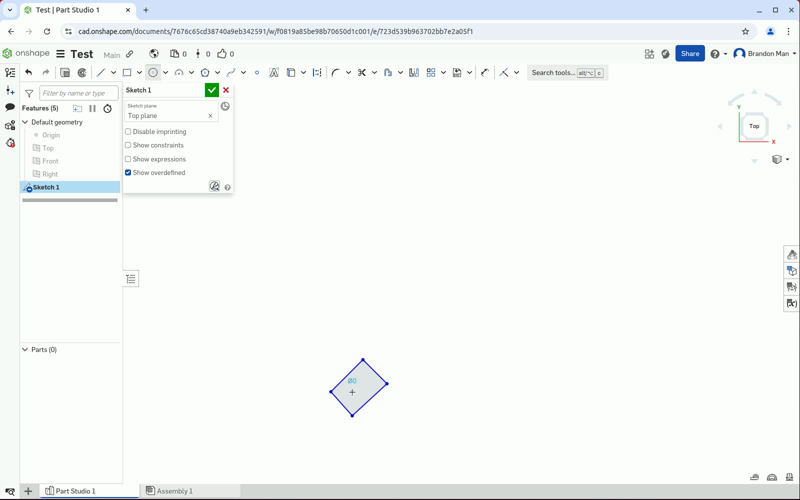
scroll(-6)
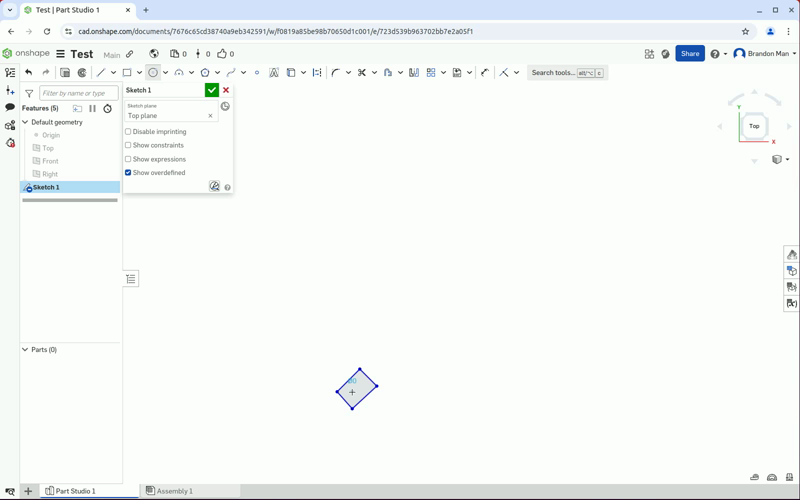
scroll(-6)
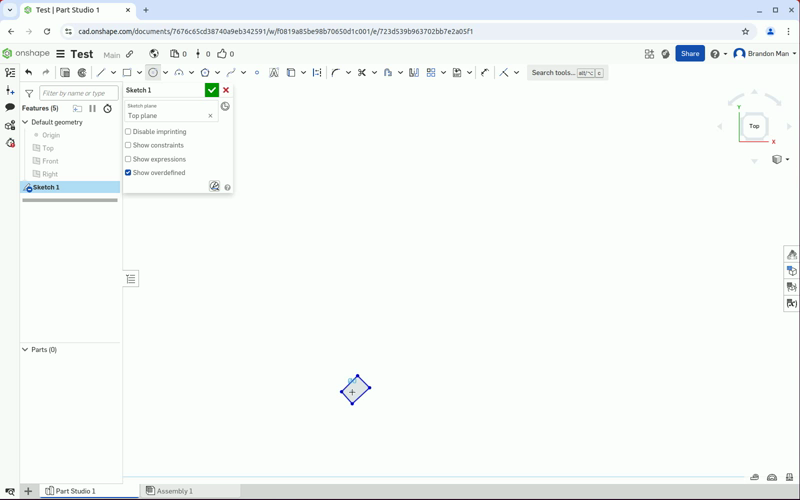
scroll(-6)
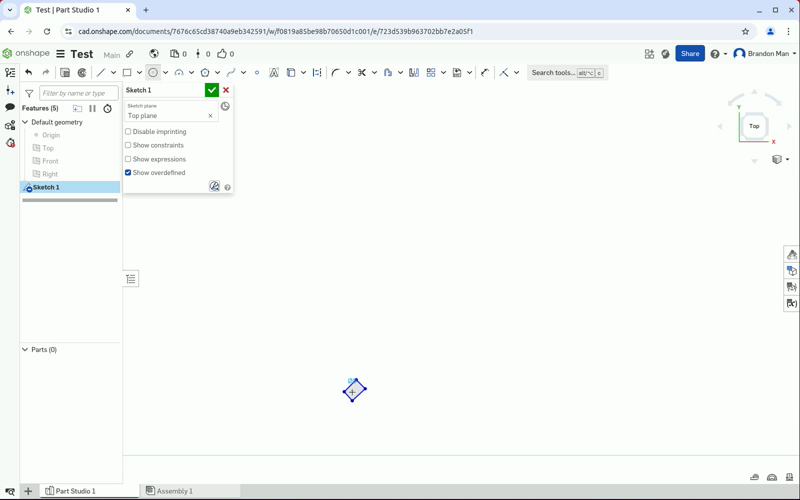
scroll(-6)
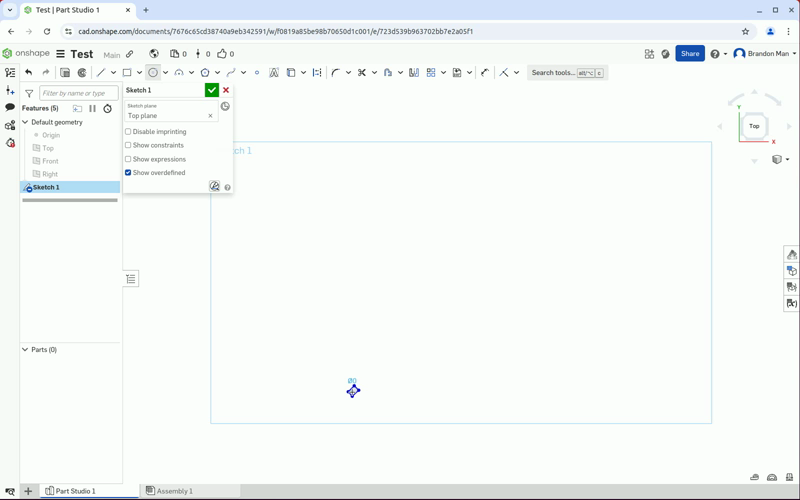
key_up(shift)
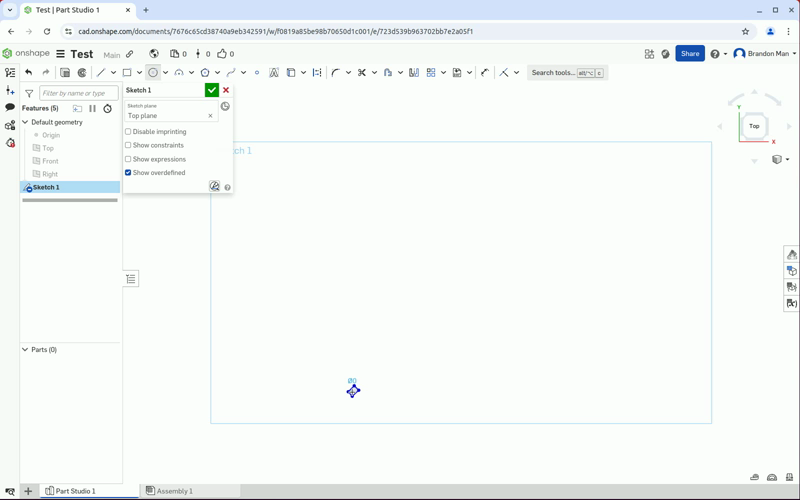
mouse_move(353, 391)
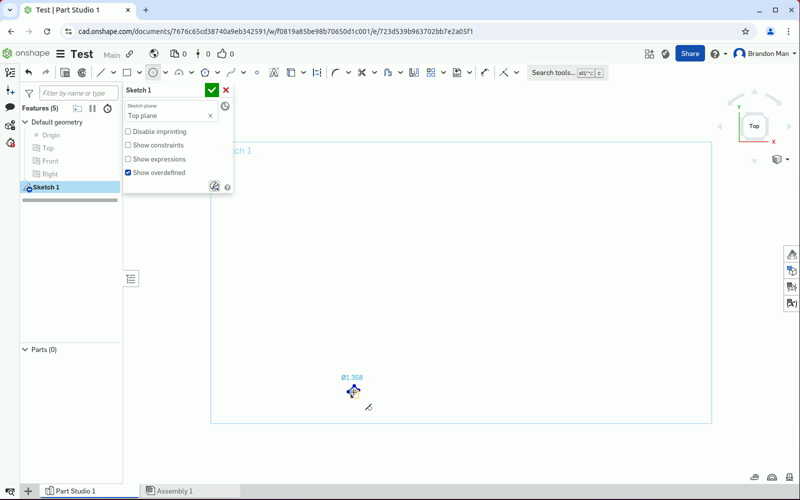
scroll(6)
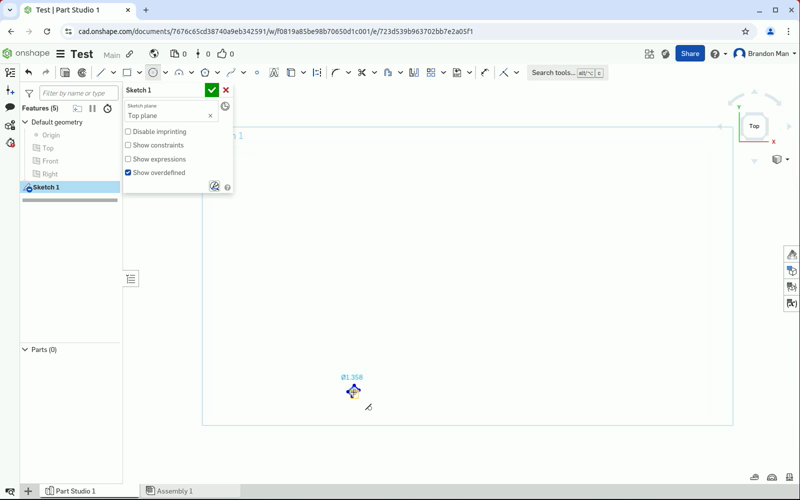
scroll(6)
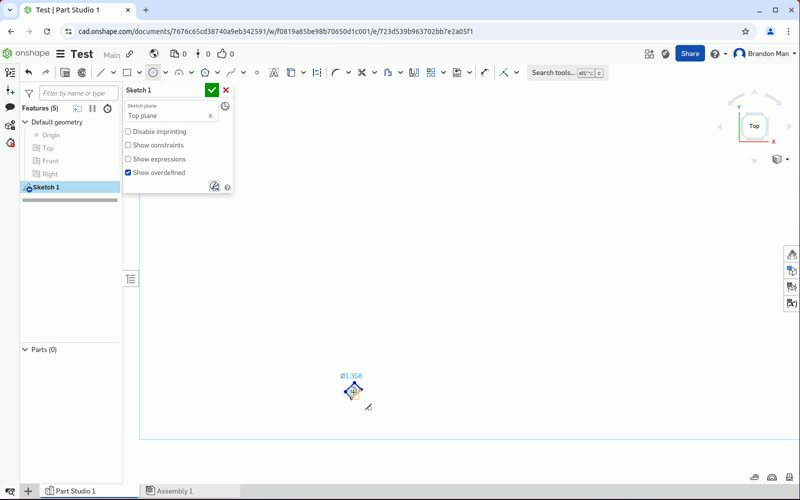
scroll(6)
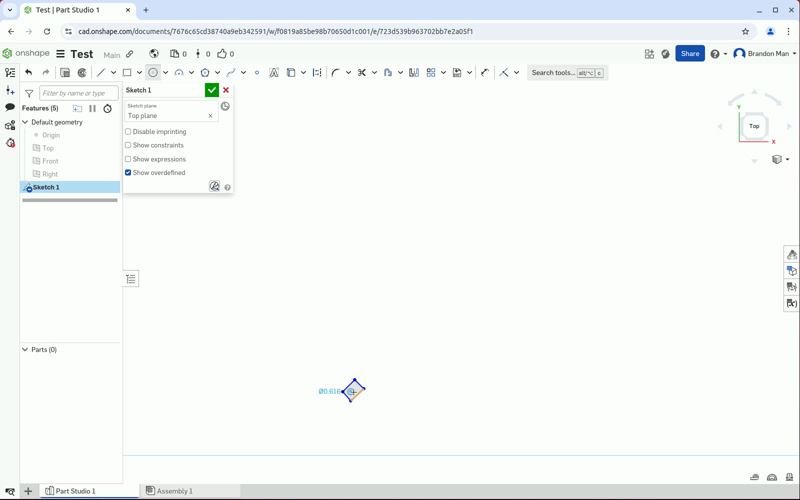
scroll(6)
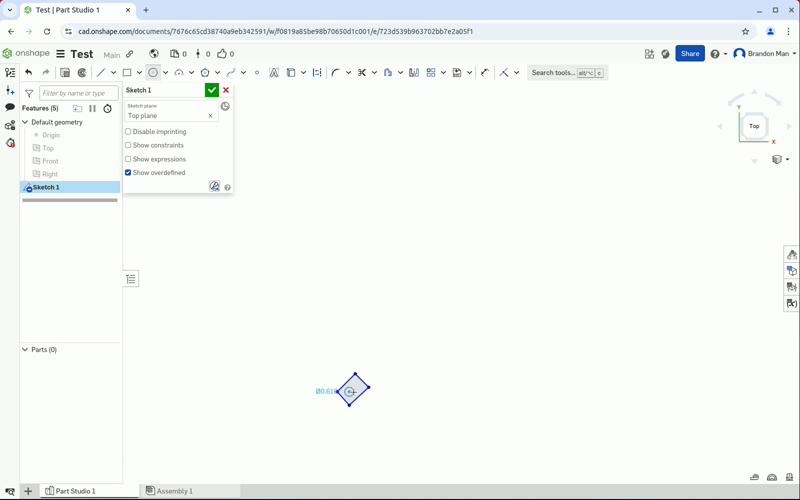
scroll(6)
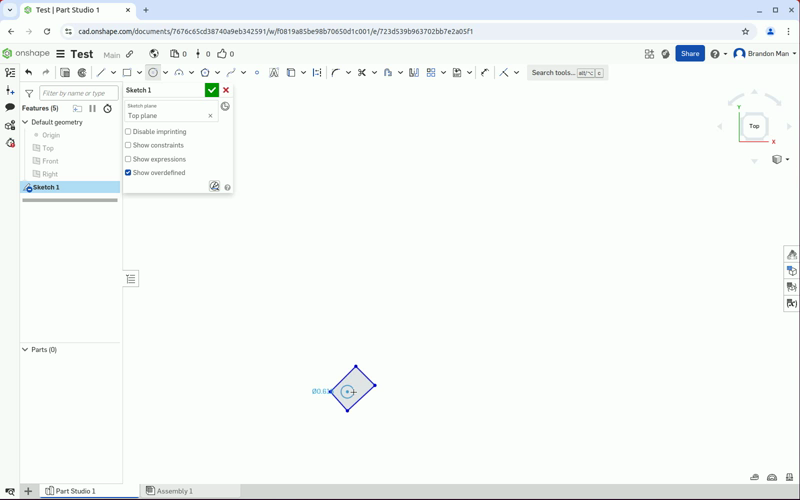
scroll(6)
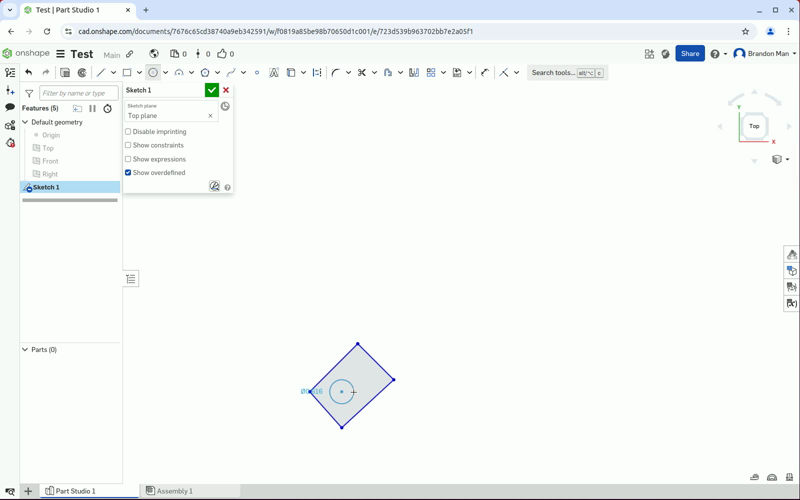
scroll(6)
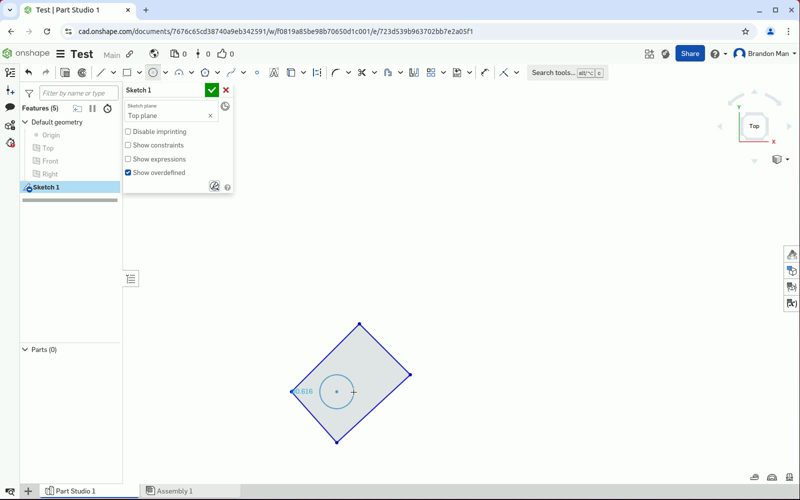
click(353, 391)
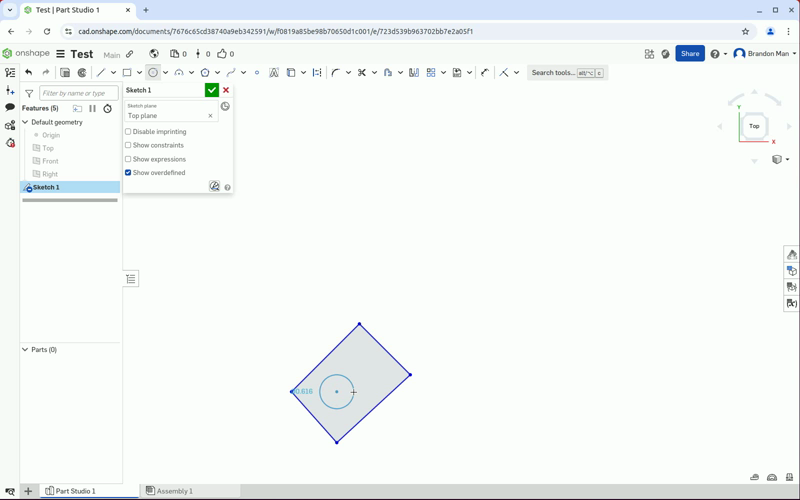
scroll(-6)
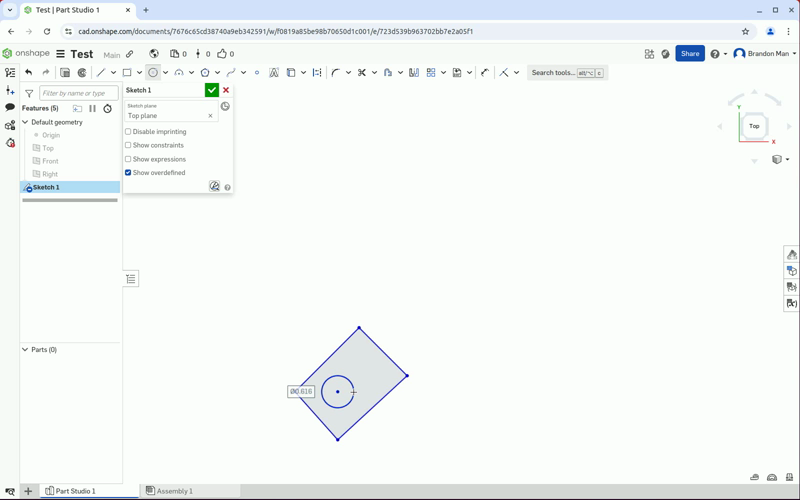
scroll(-6)
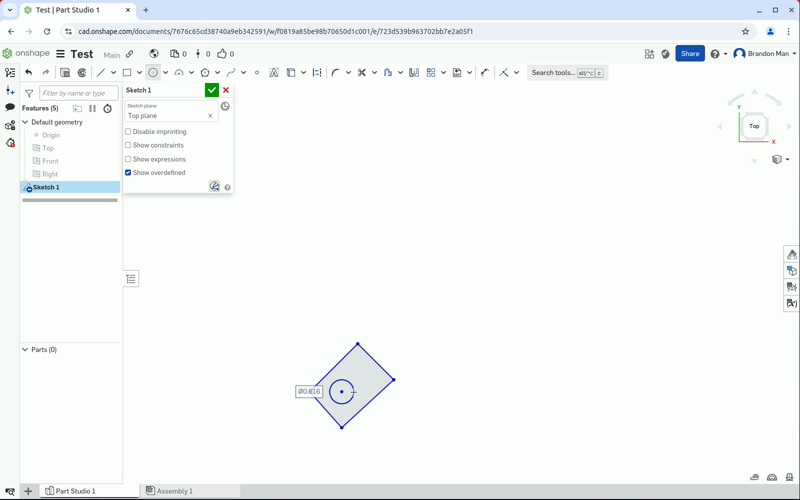
scroll(-6)
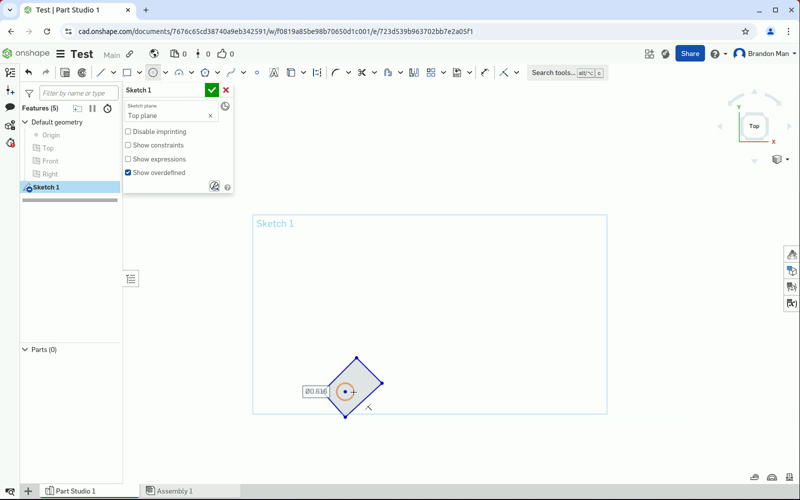
scroll(-6)
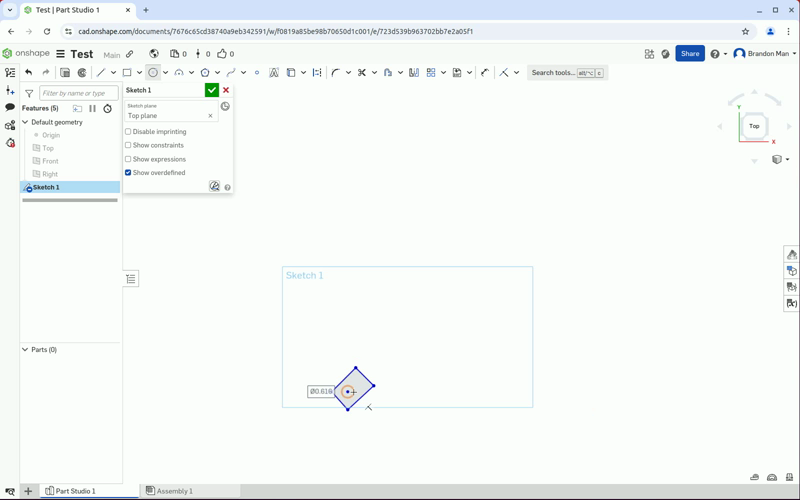
scroll(-6)
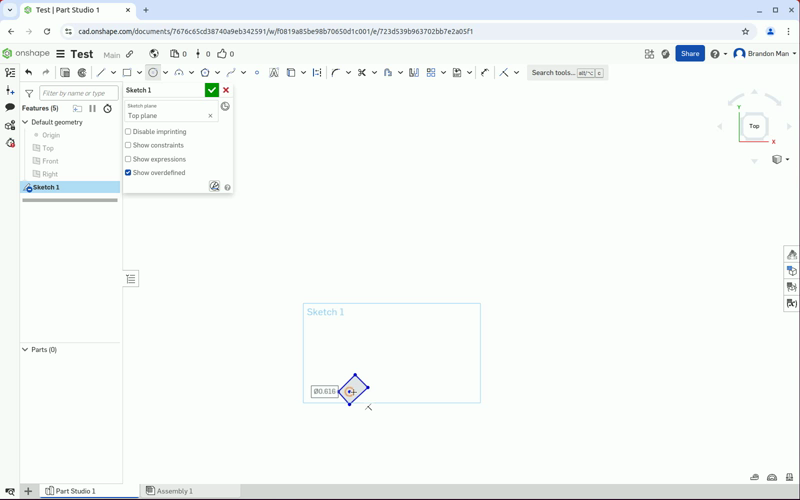
scroll(-6)
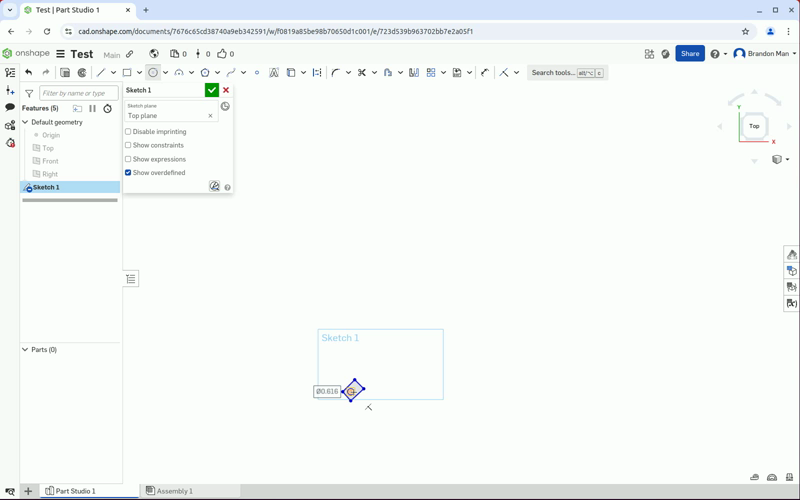
scroll(-6)
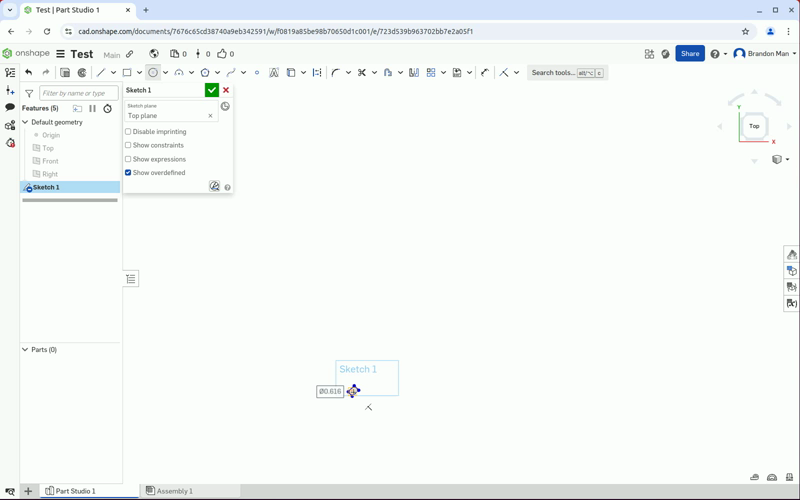
key(esc)
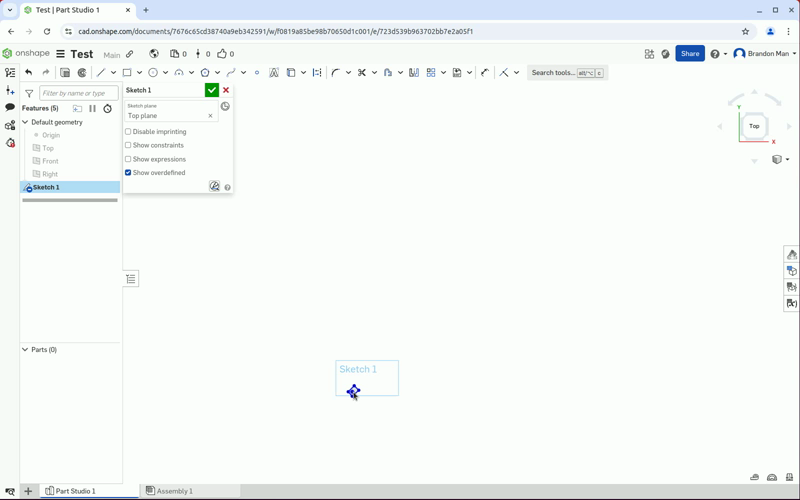
mouse_move(351, 389)
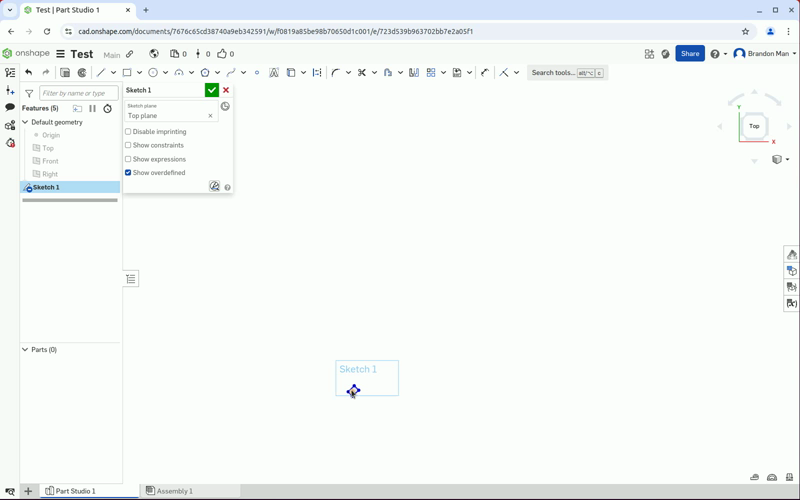
scroll(6)
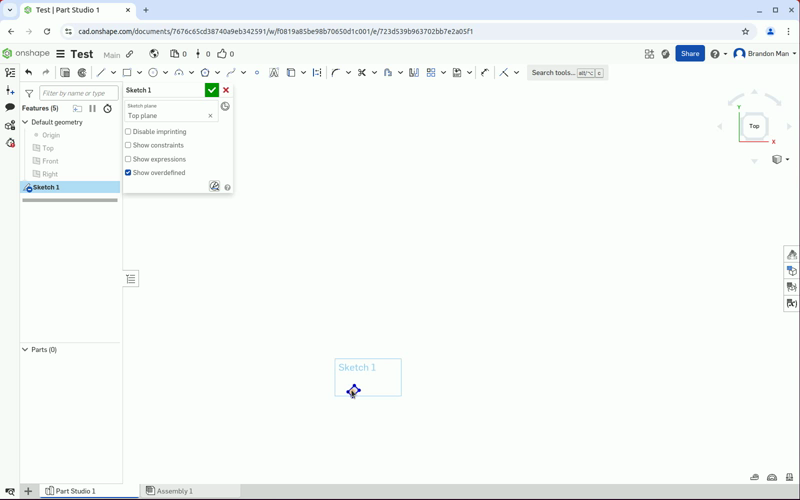
scroll(6)
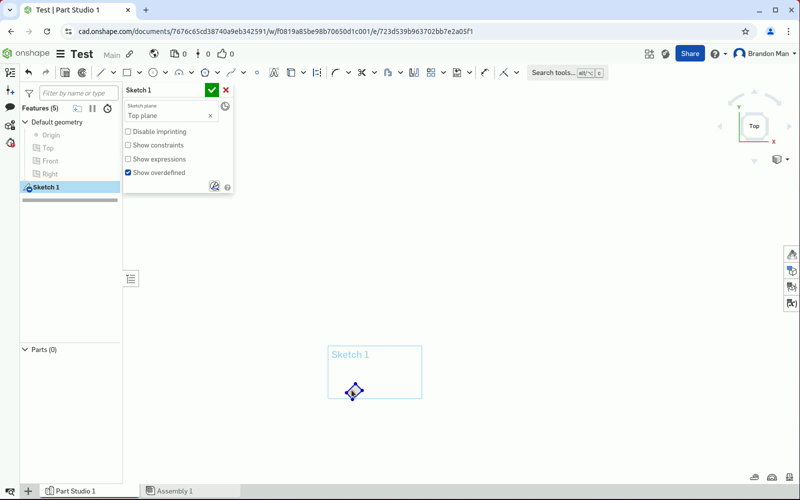
scroll(6)
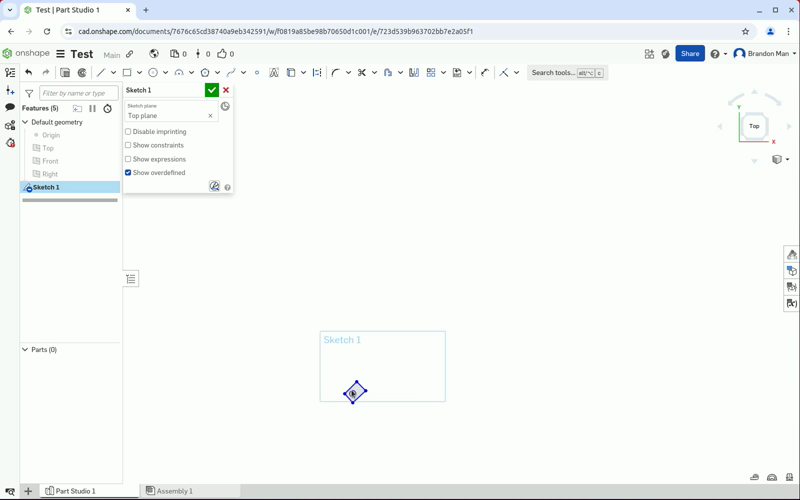
scroll(6)
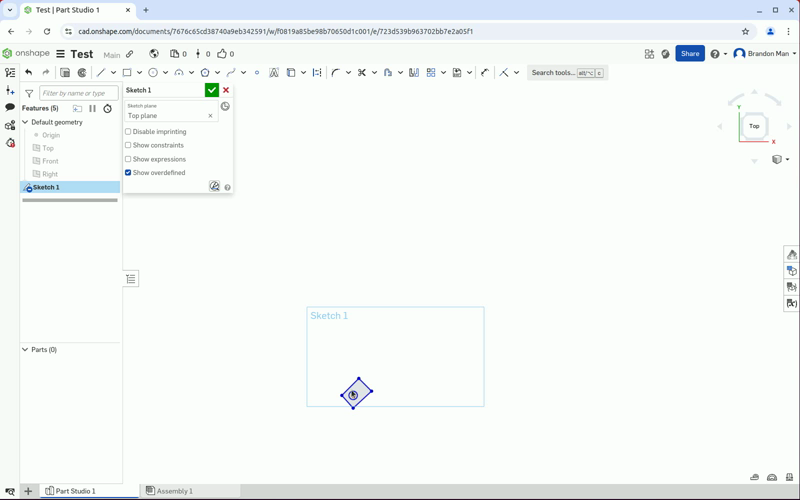
scroll(6)
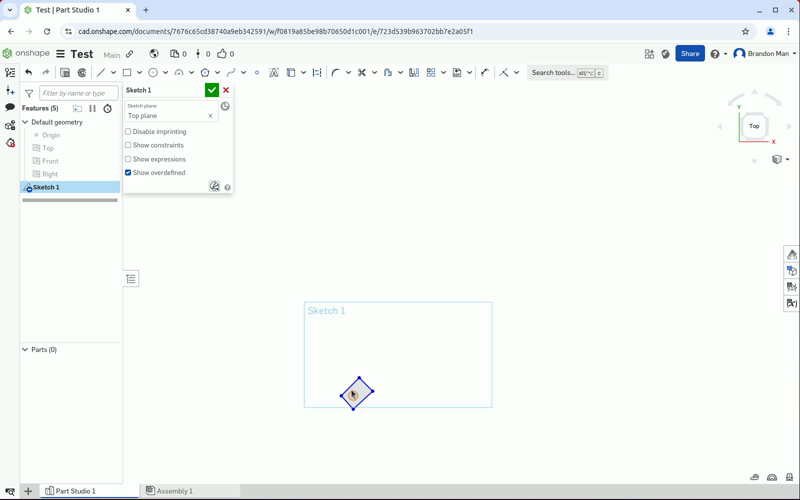
scroll(6)
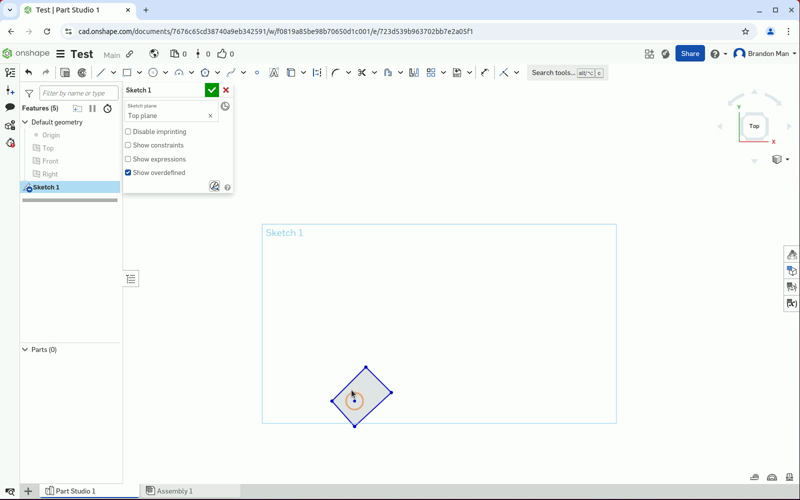
scroll(6)
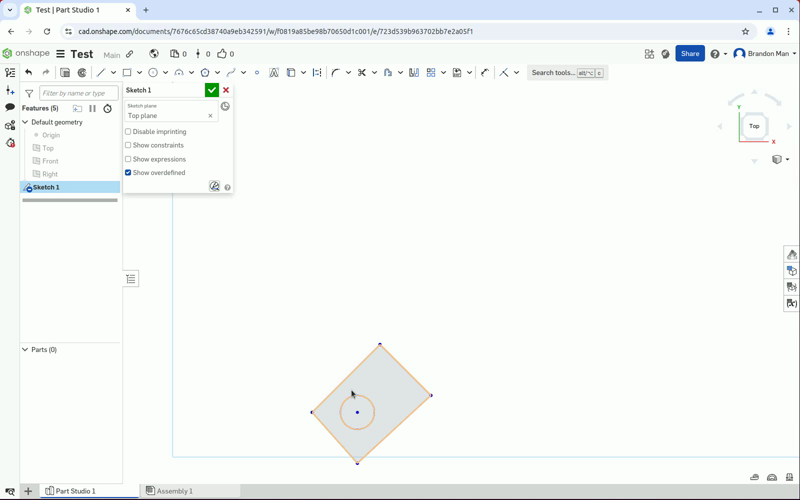
click(351, 389)
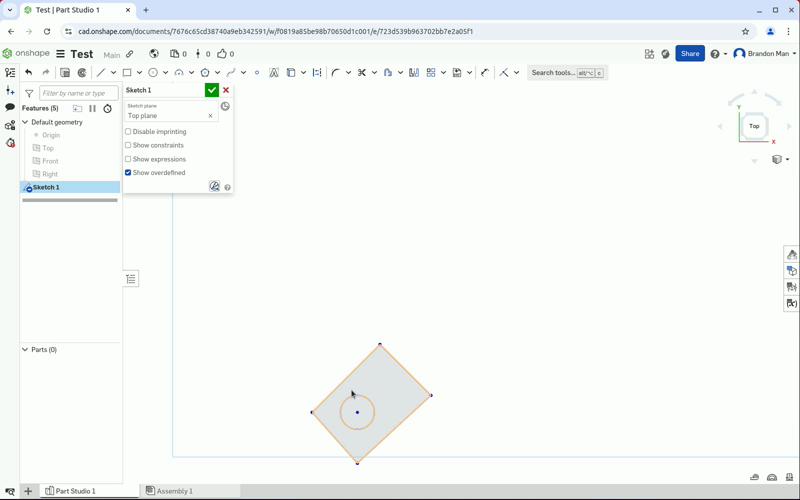
scroll(-6)
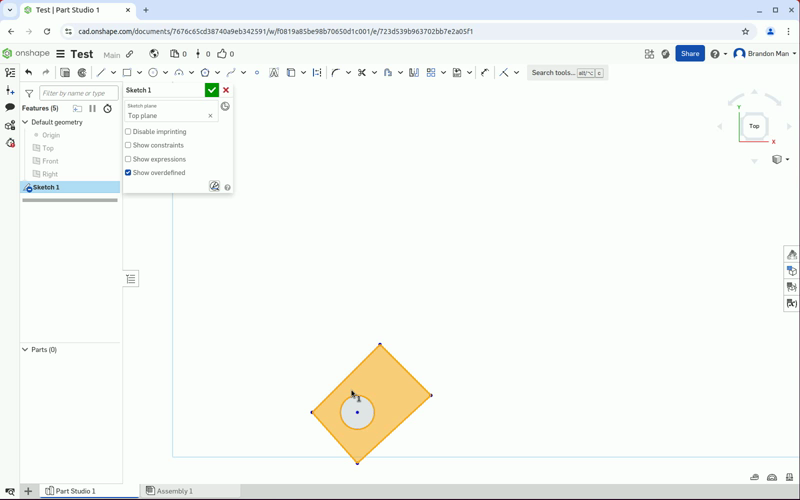
scroll(-6)
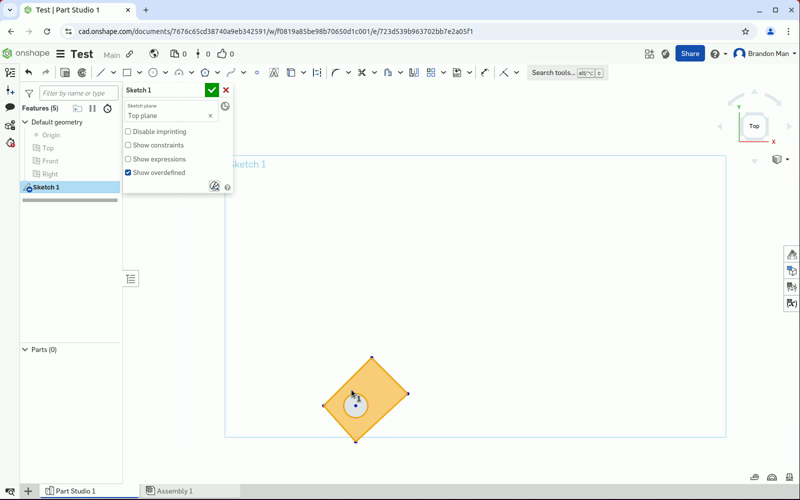
scroll(-6)
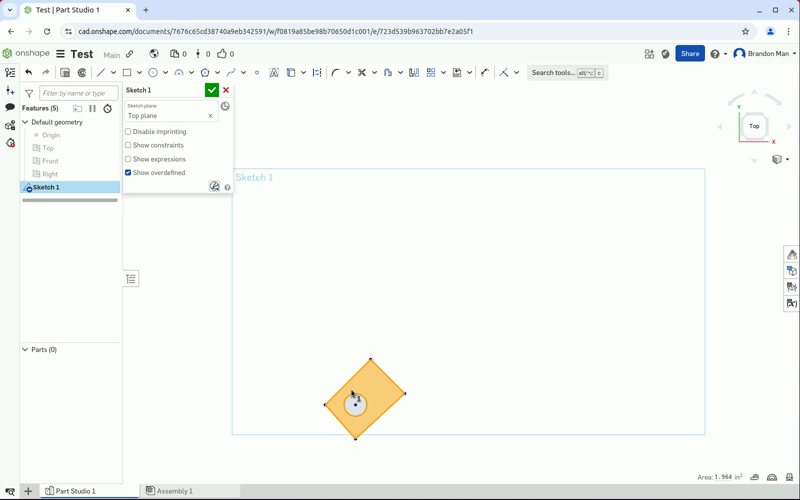
scroll(-6)
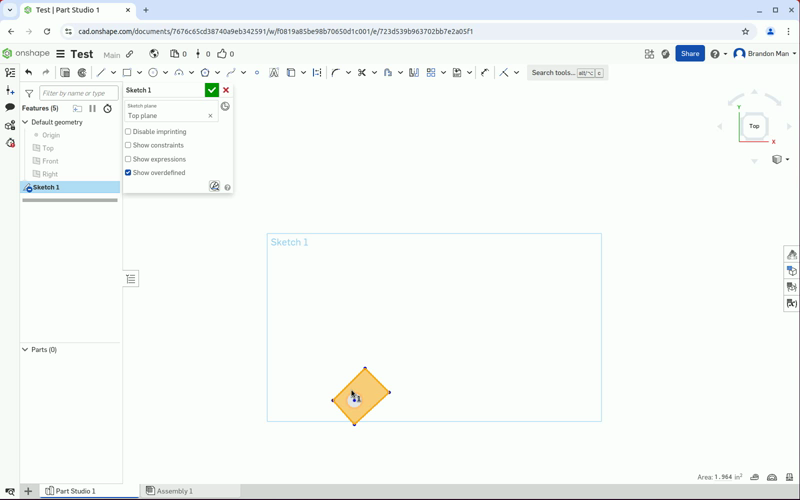
scroll(-6)
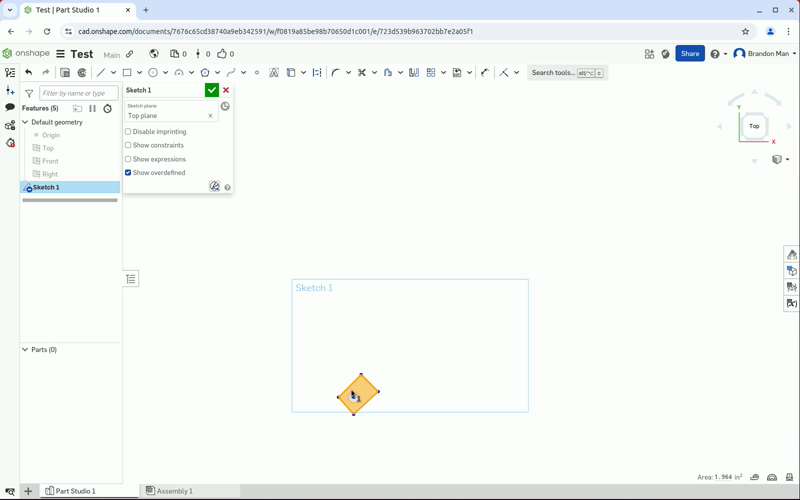
scroll(-6)
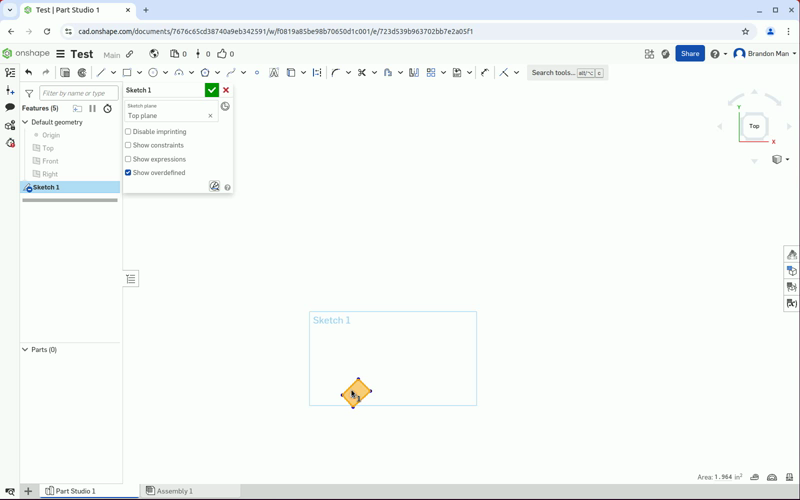
scroll(-6)
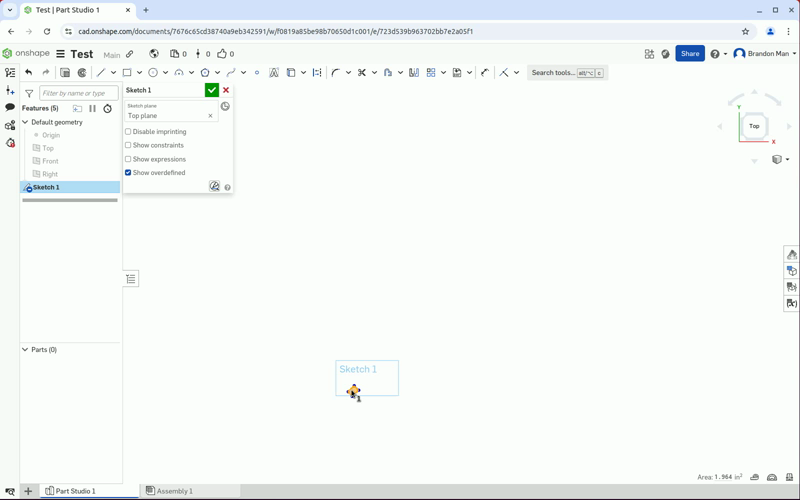
mouse_move(73, 352)
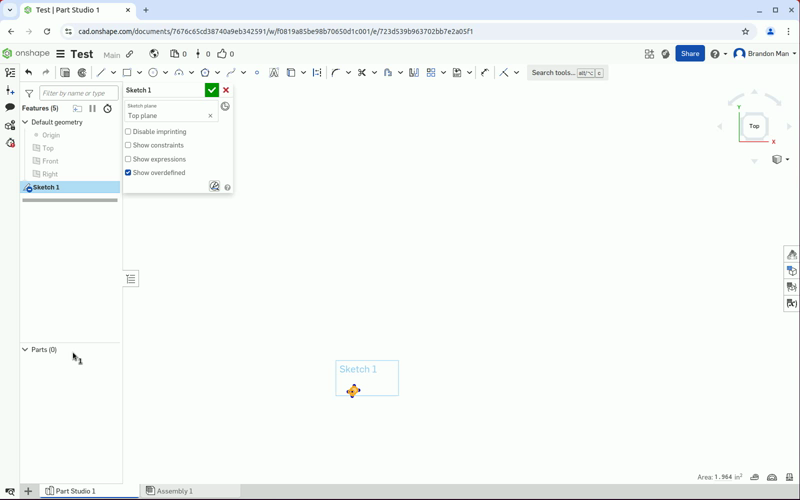
key(shift+y)
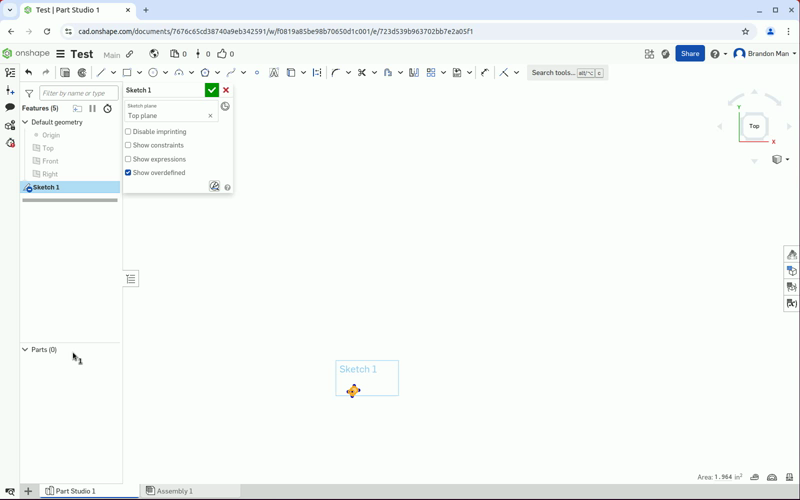
key(shift+e)
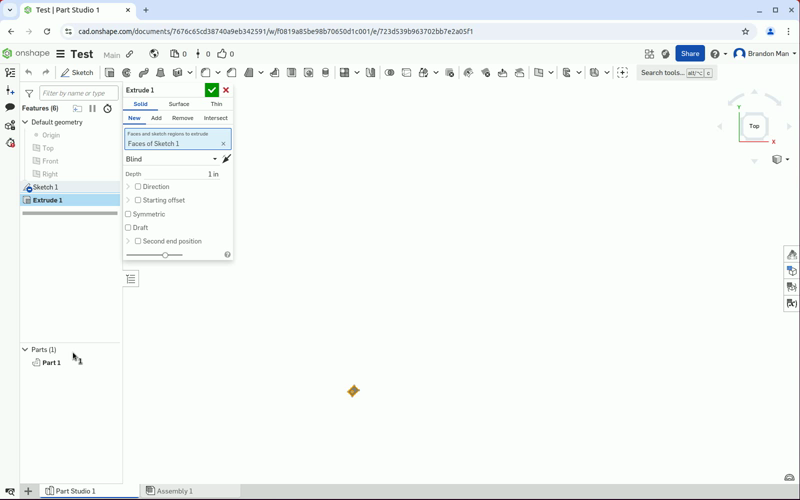
mouse_move(143, 106)
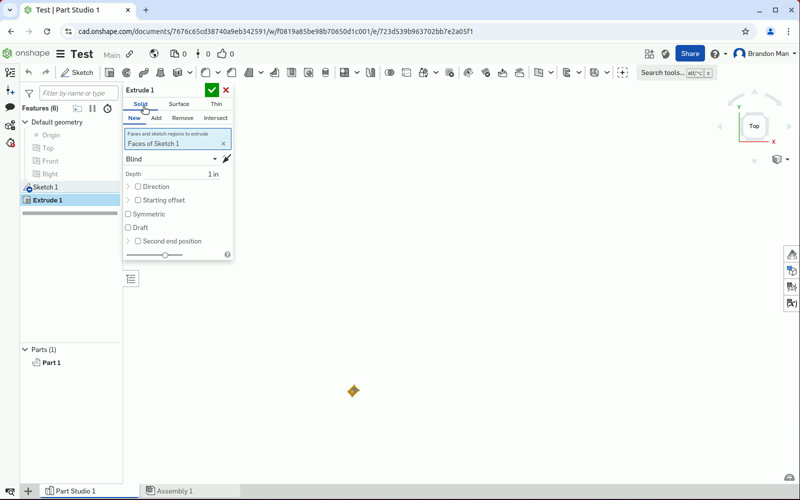
click(143, 106)
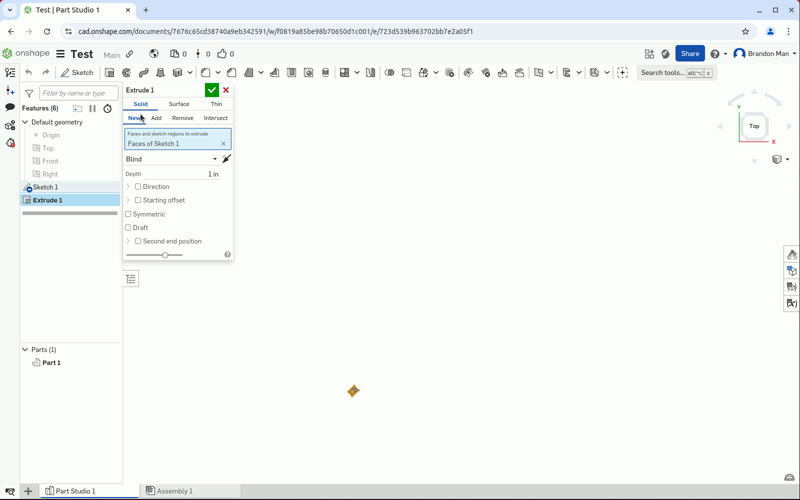
mouse_move(137, 120)
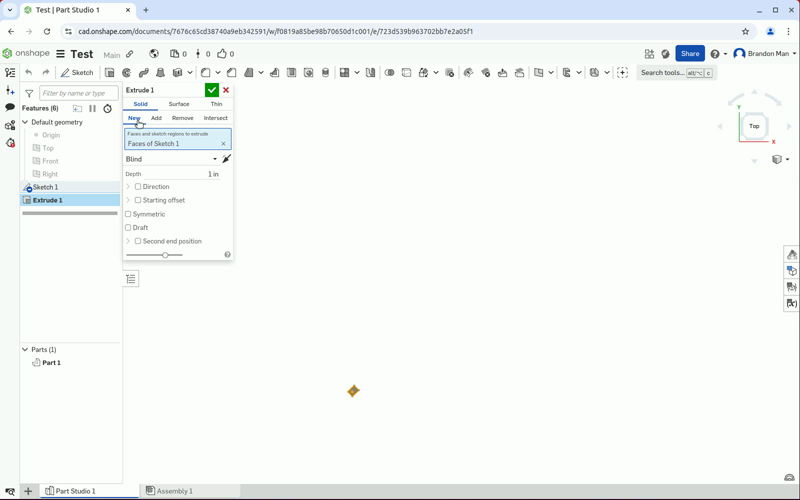
click(137, 120)
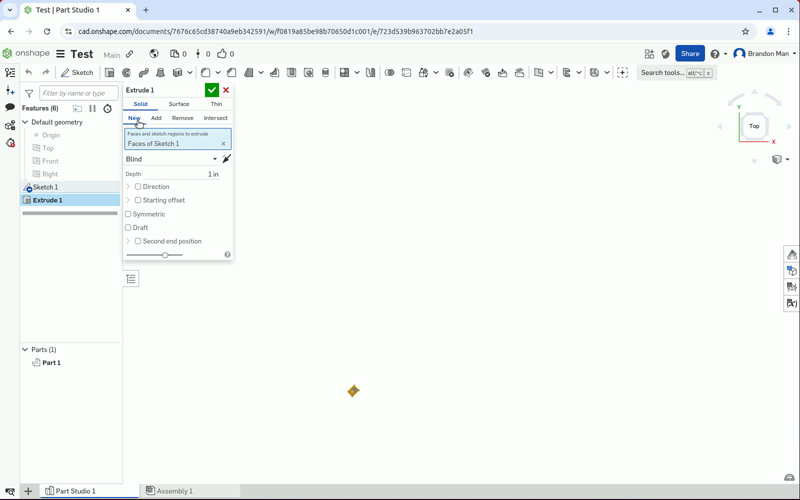
key(tab, 4)
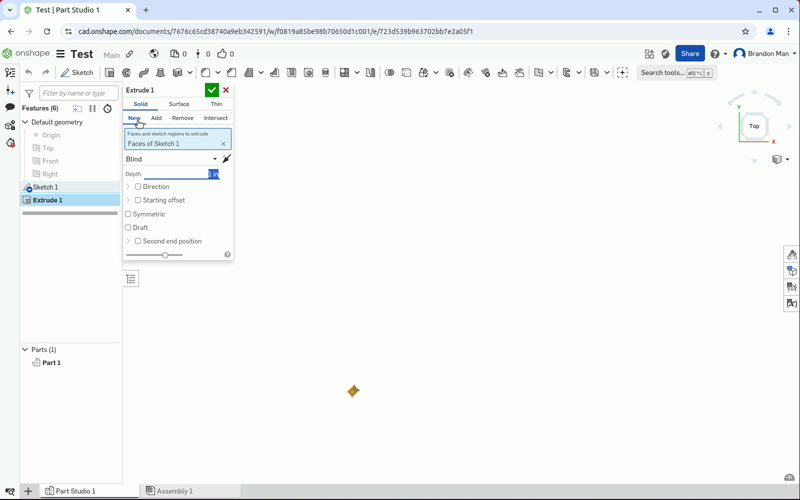
text(0.722)
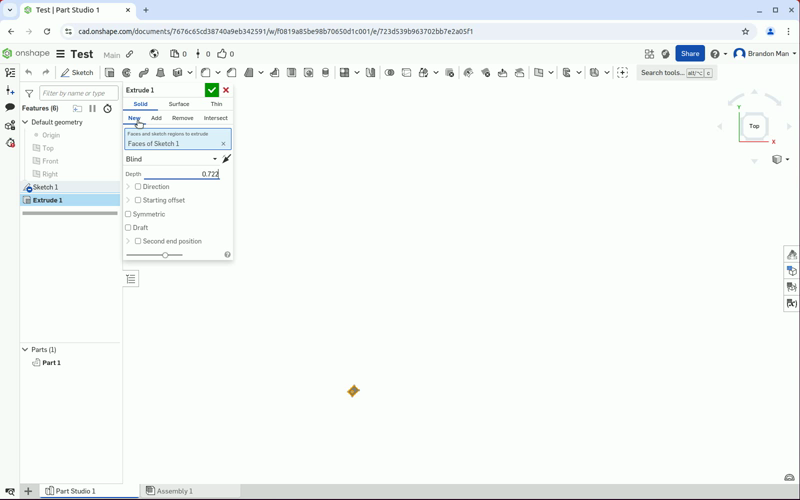
key(enter)
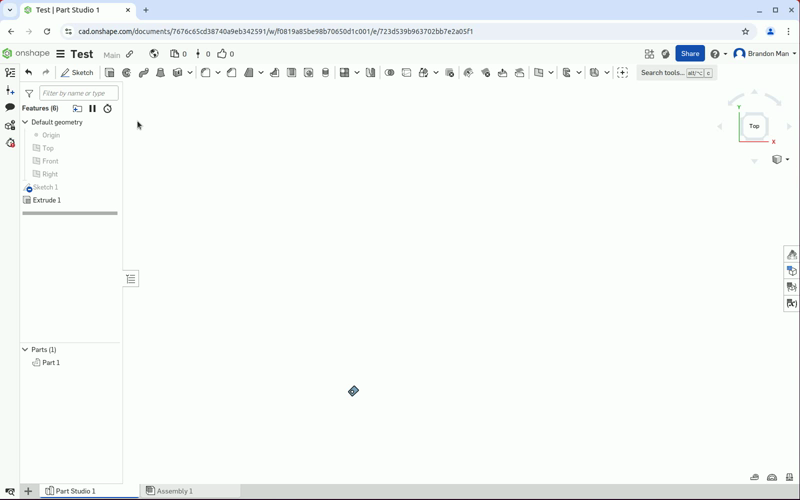
key(shift+h)
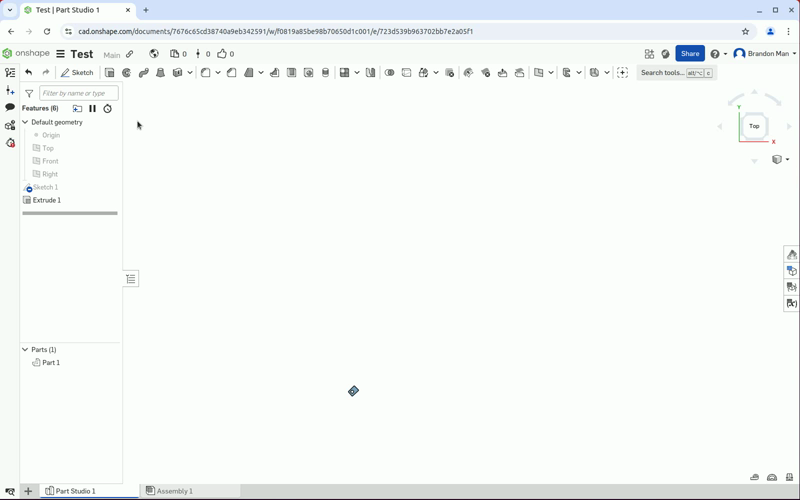
key(shift+h)
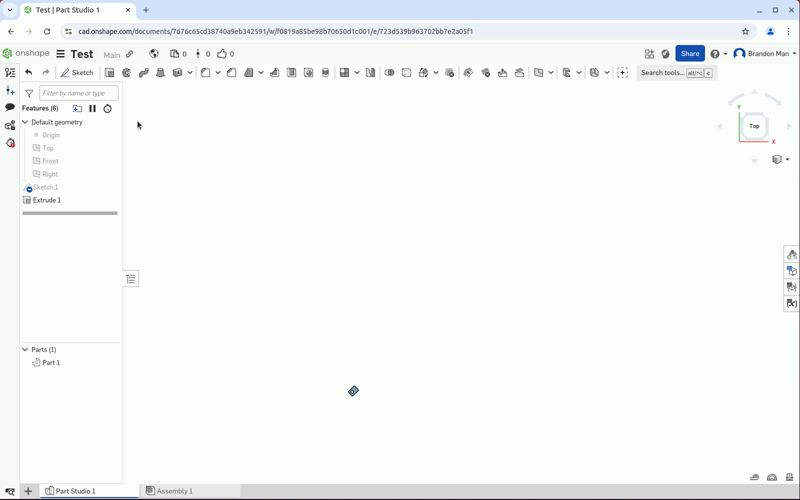
mouse_move(73, 189)
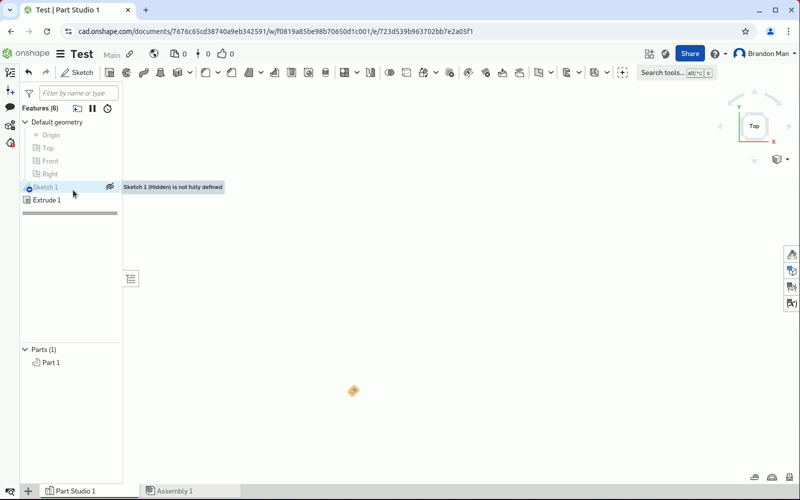
click(73, 189)
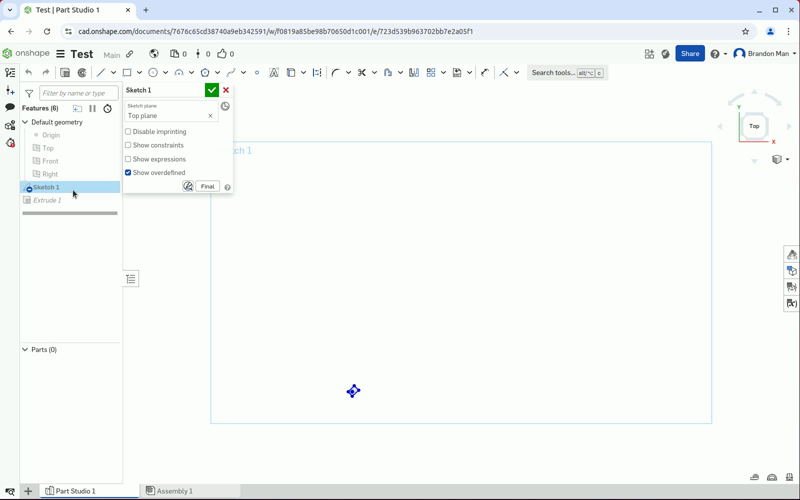
mouse_move(229, 92)
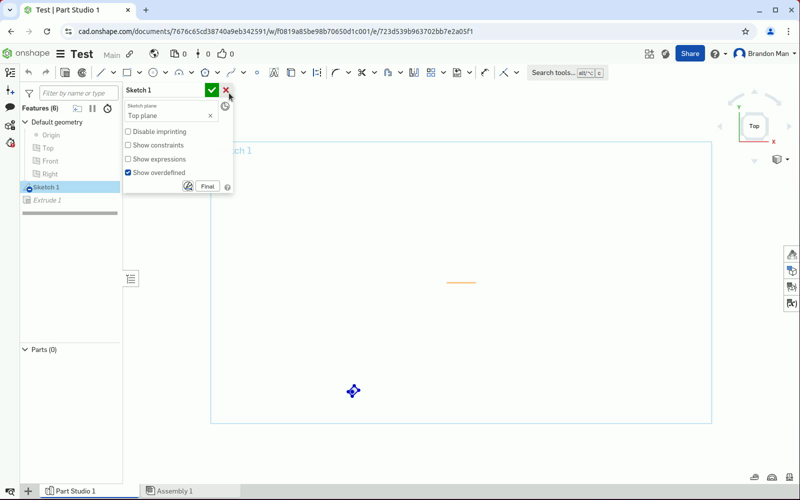
click(229, 92)
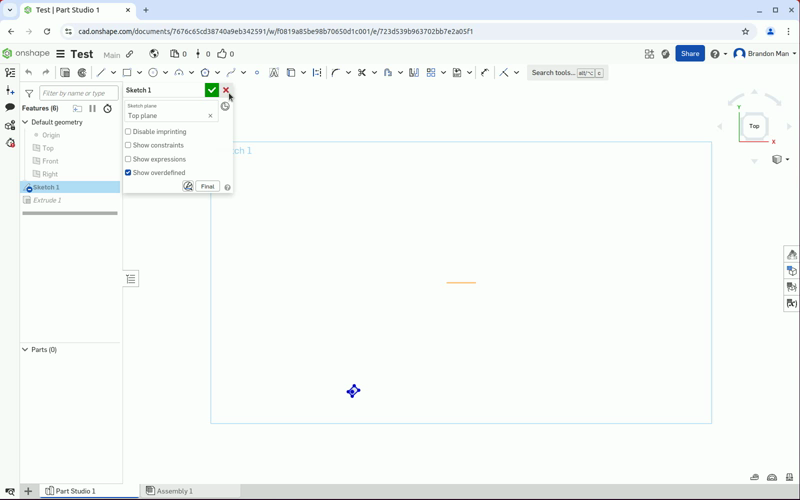
key(shift+s)
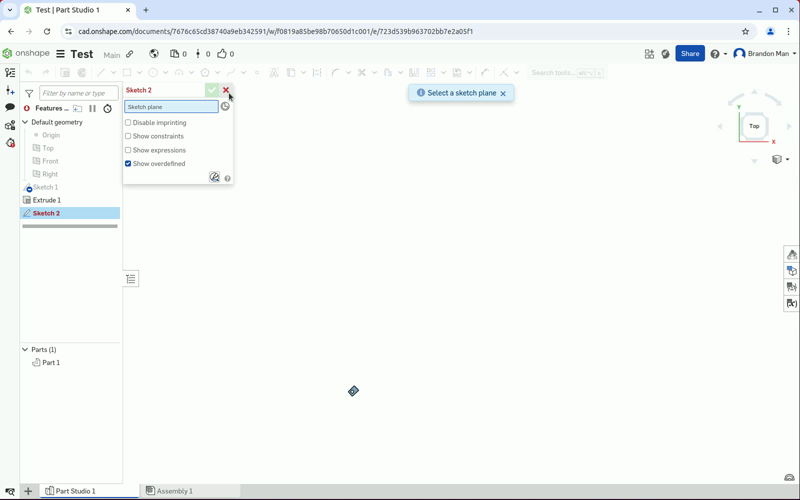
mouse_move(73, 150)
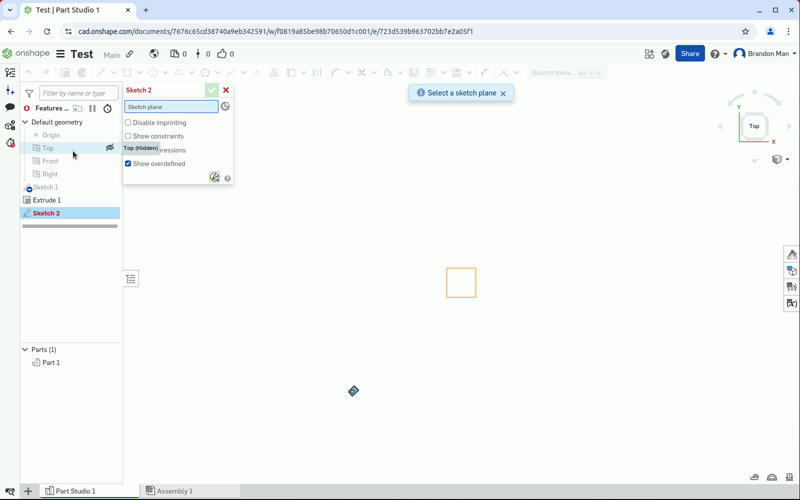
click(73, 150)
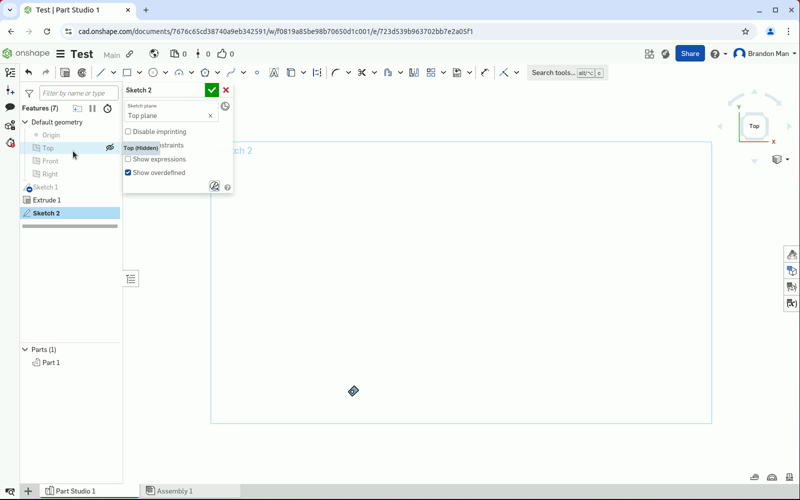
mouse_move(73, 352)
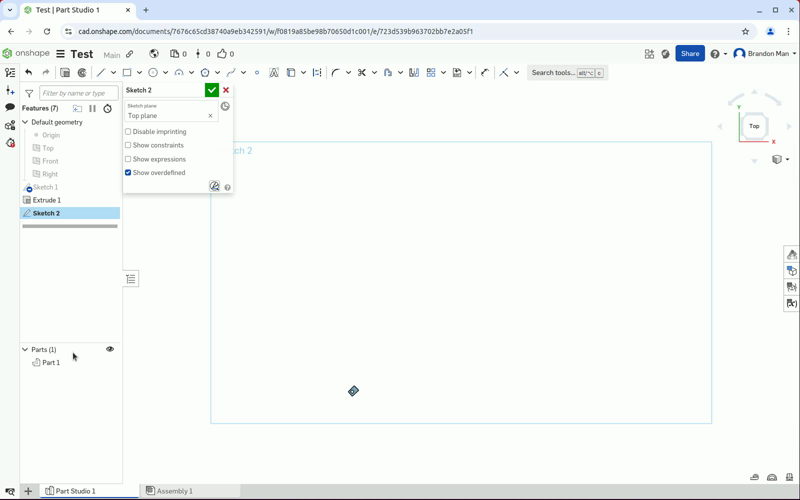
key(y)
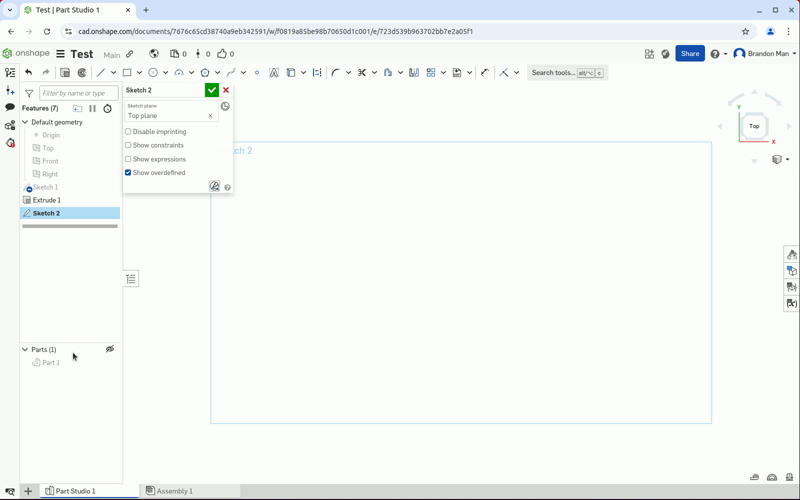
key(l)
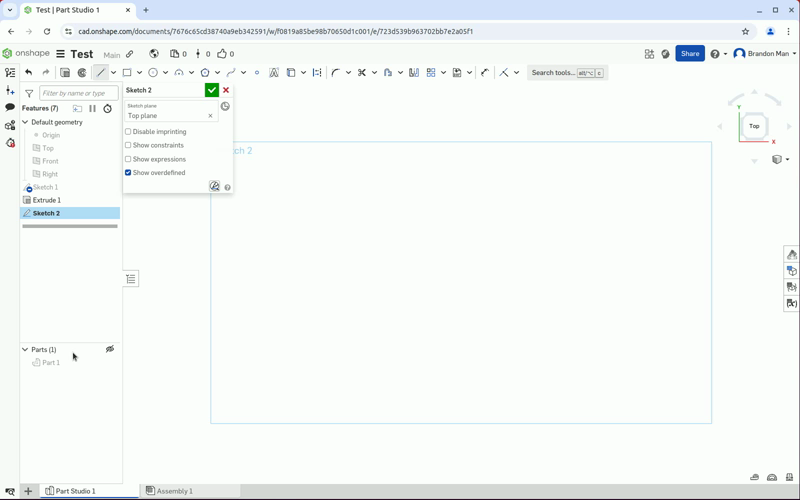
key_down(shift)
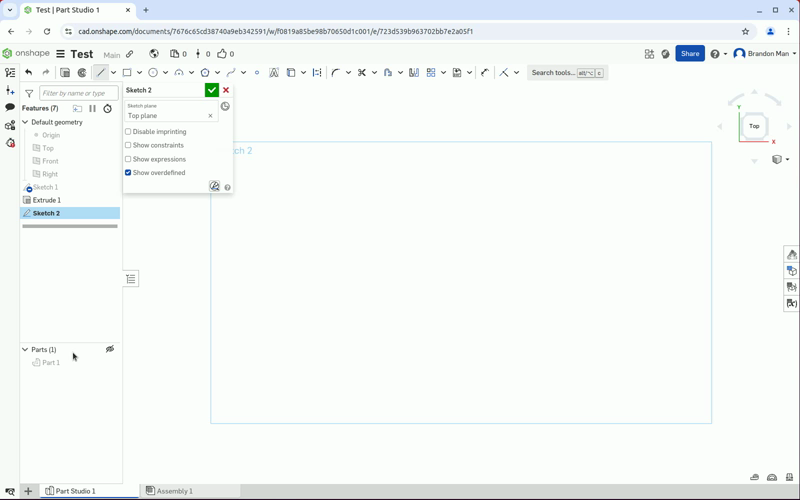
mouse_move(353, 386)
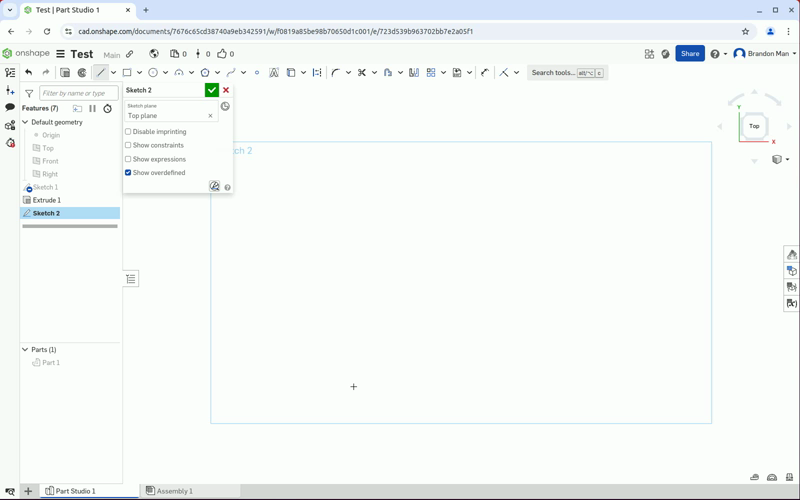
click(353, 386)
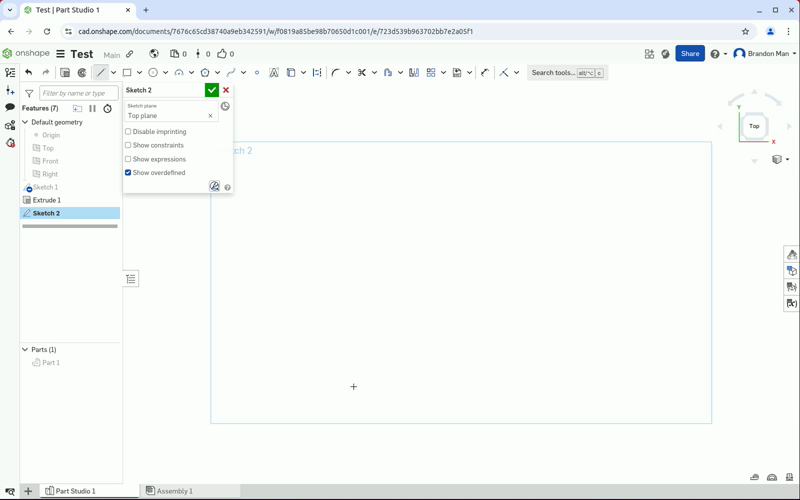
key_up(shift)
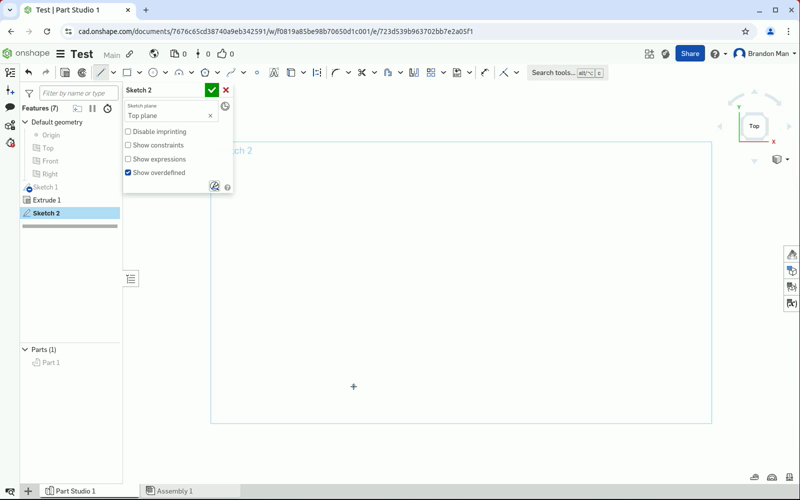
key_down(shift)
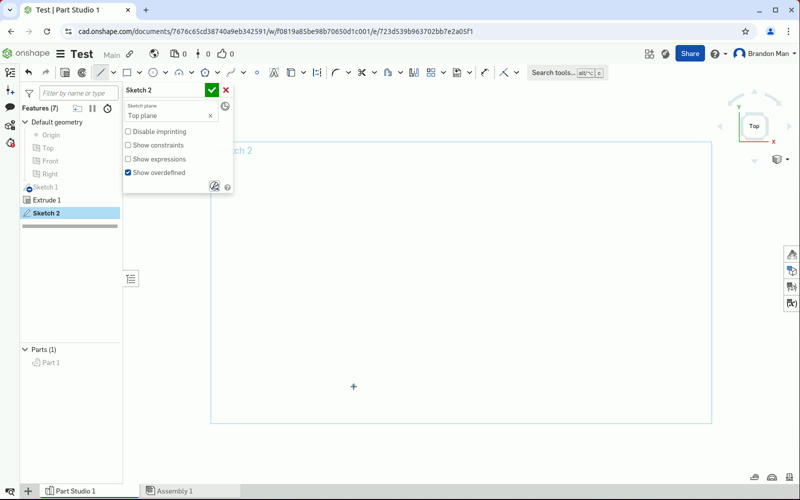
mouse_move(383, 386)
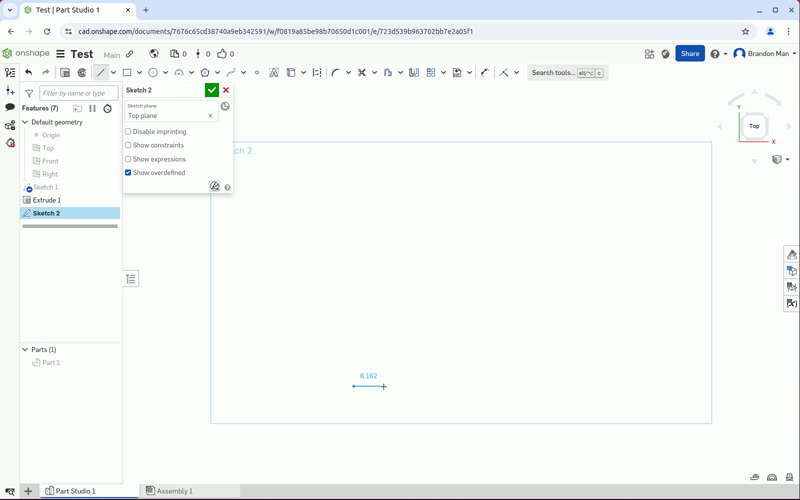
mouse_move(358, 390)
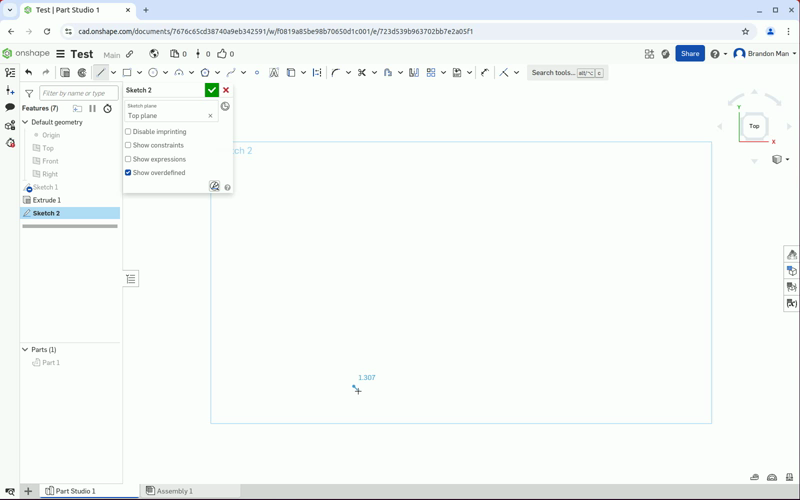
scroll(6)
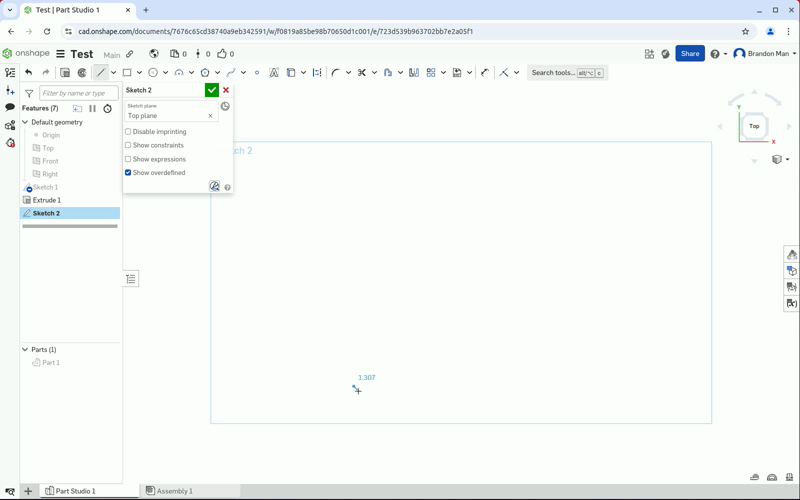
scroll(6)
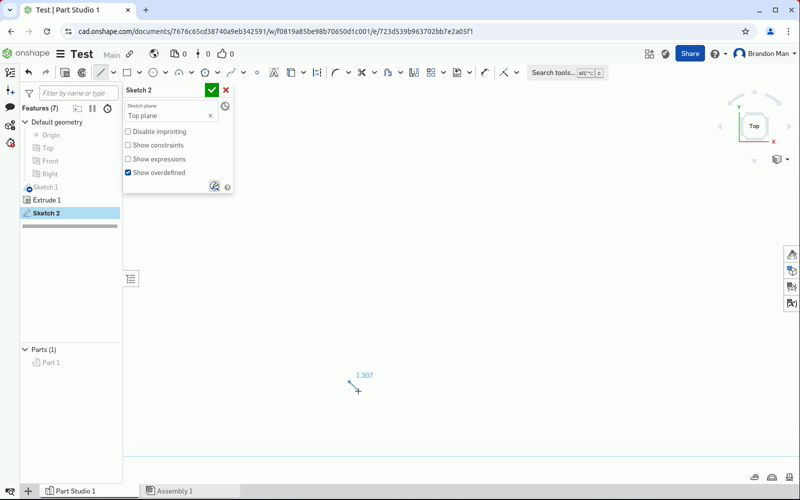
scroll(6)
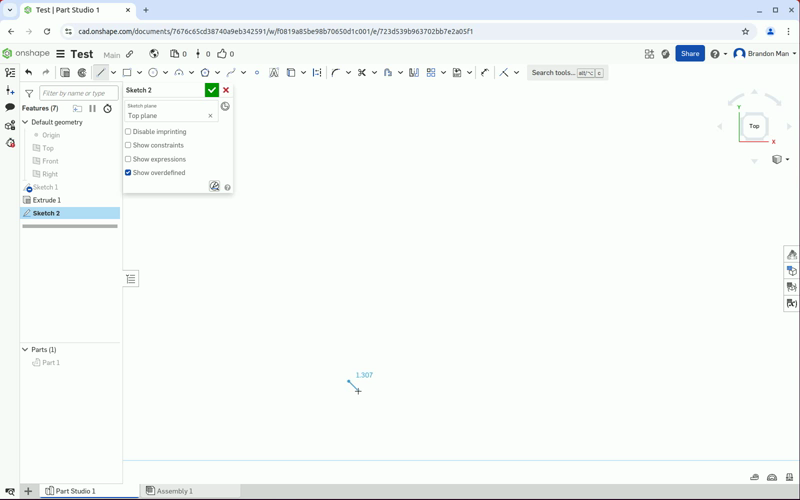
scroll(6)
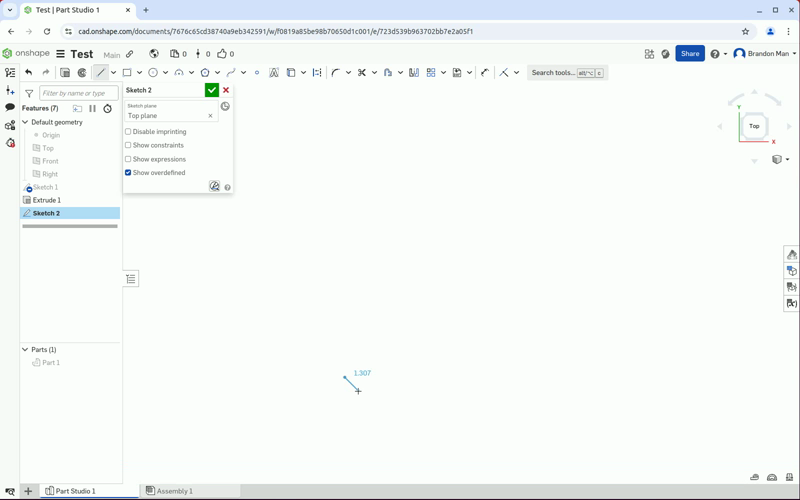
scroll(6)
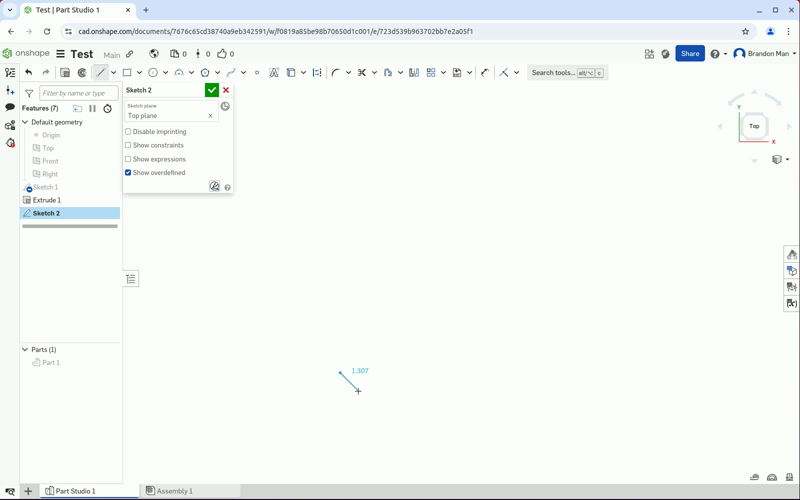
scroll(6)
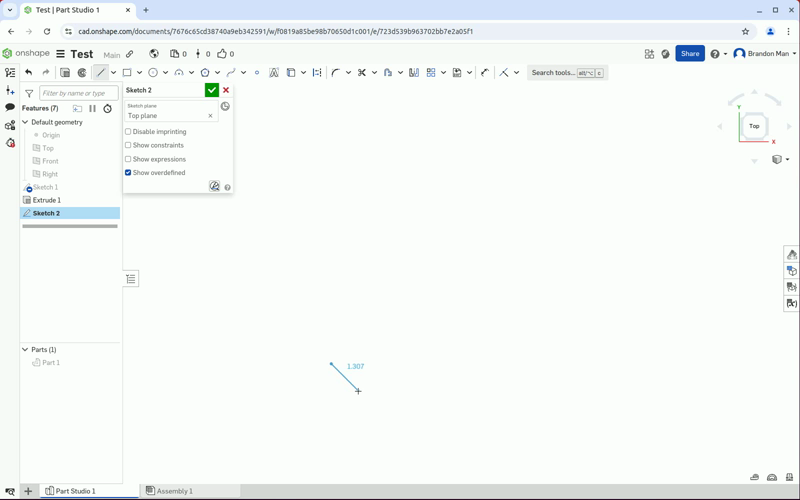
scroll(6)
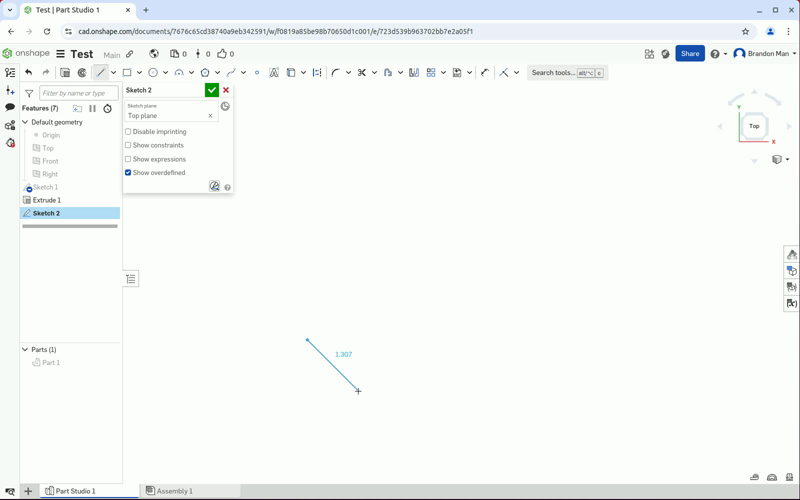
click(358, 390)
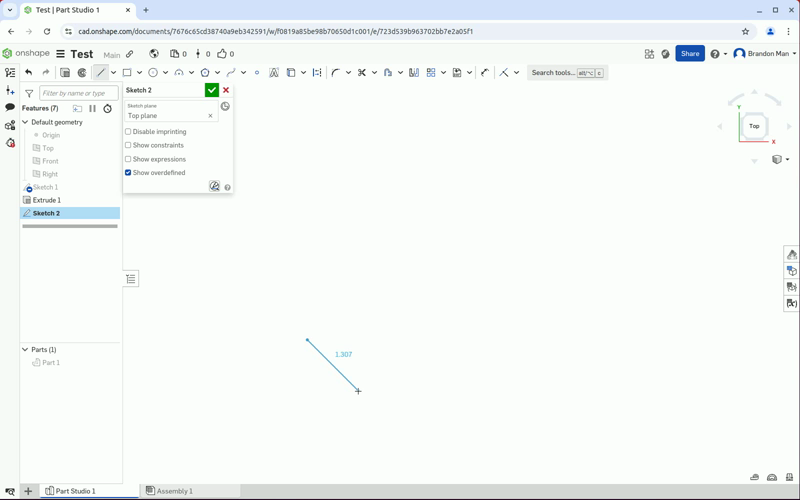
scroll(-6)
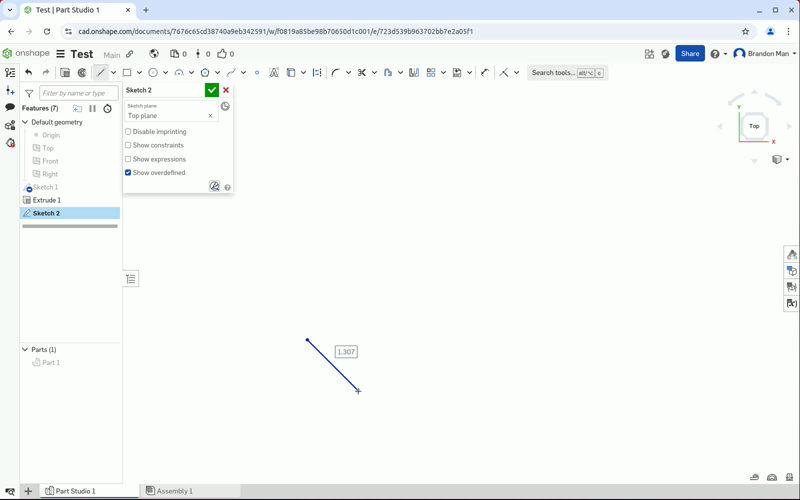
scroll(-6)
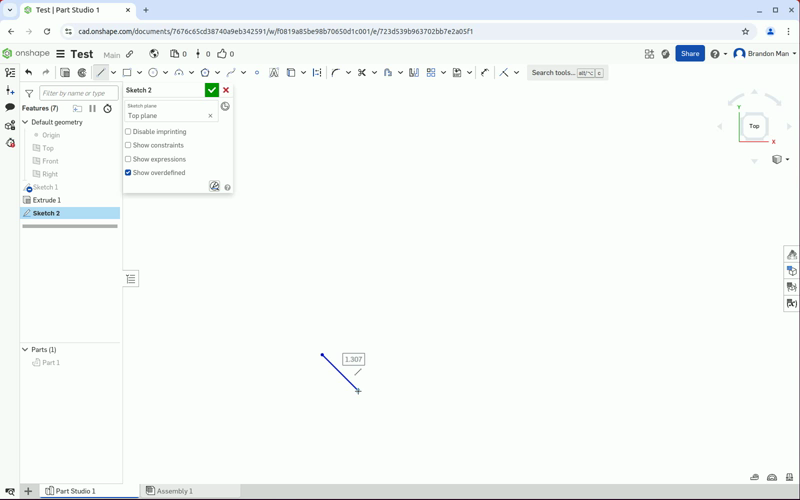
scroll(-6)
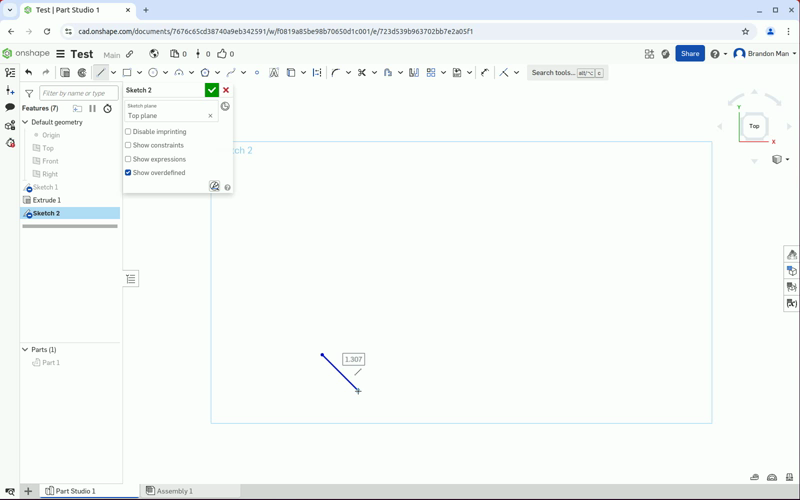
scroll(-6)
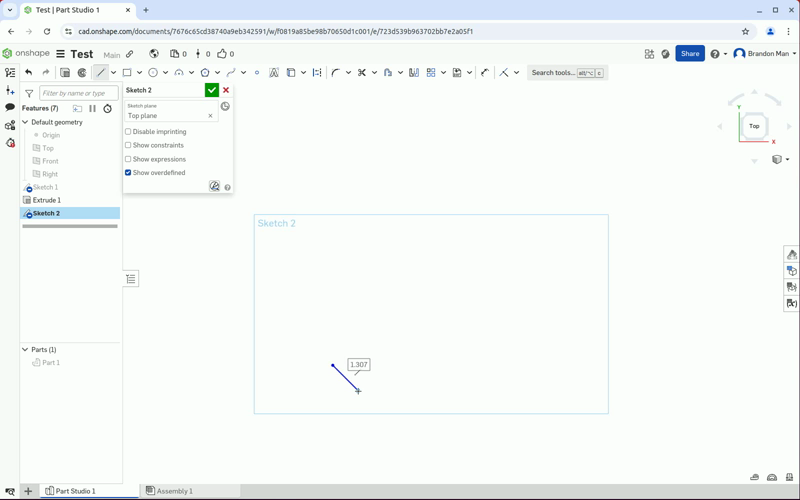
scroll(-6)
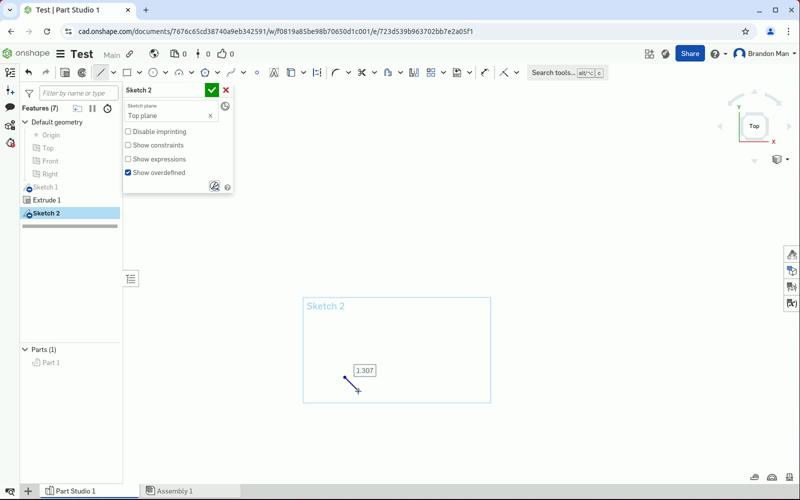
scroll(-6)
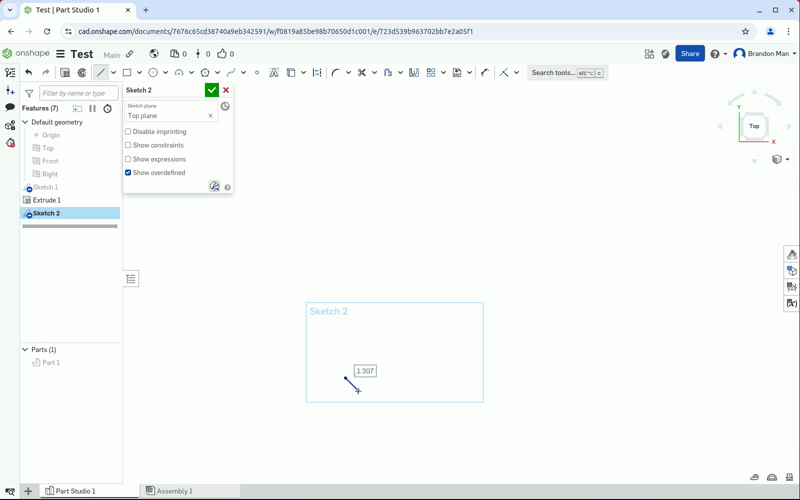
scroll(-6)
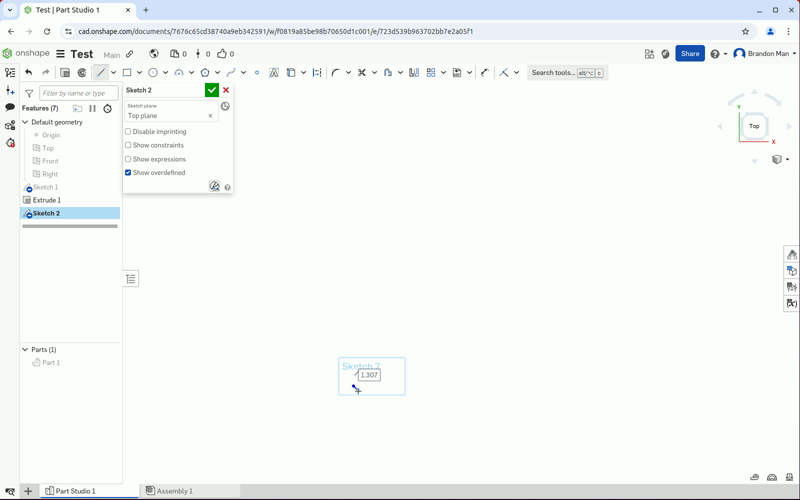
key_up(shift)
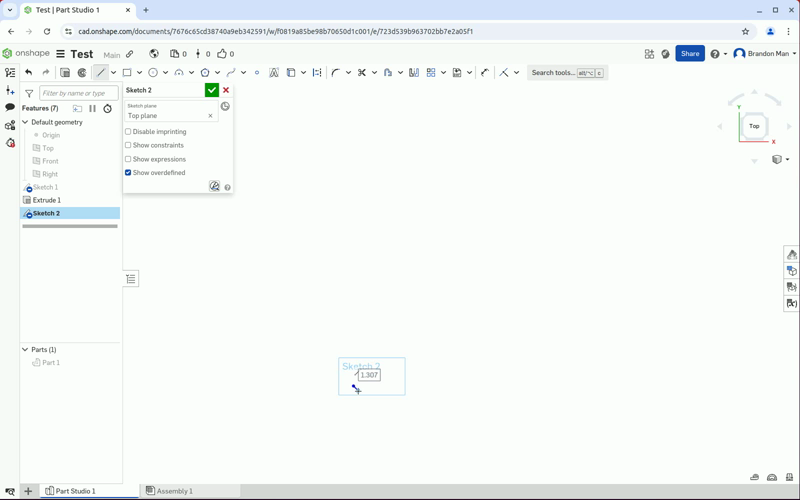
key_down(shift)
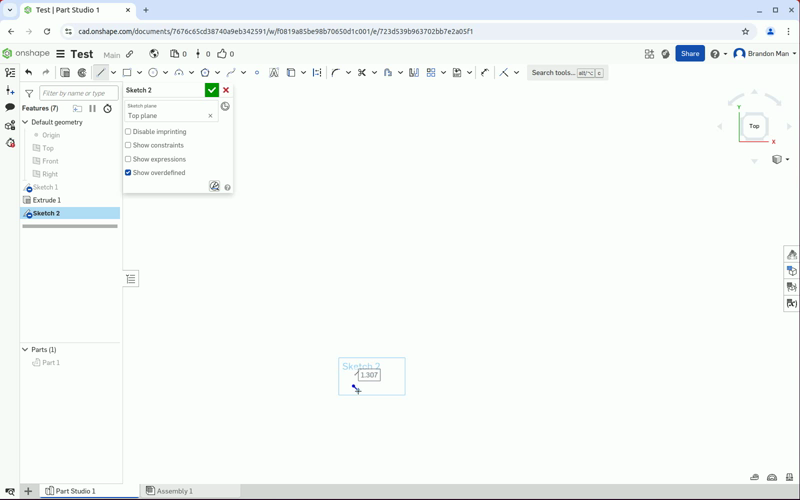
mouse_move(388, 390)
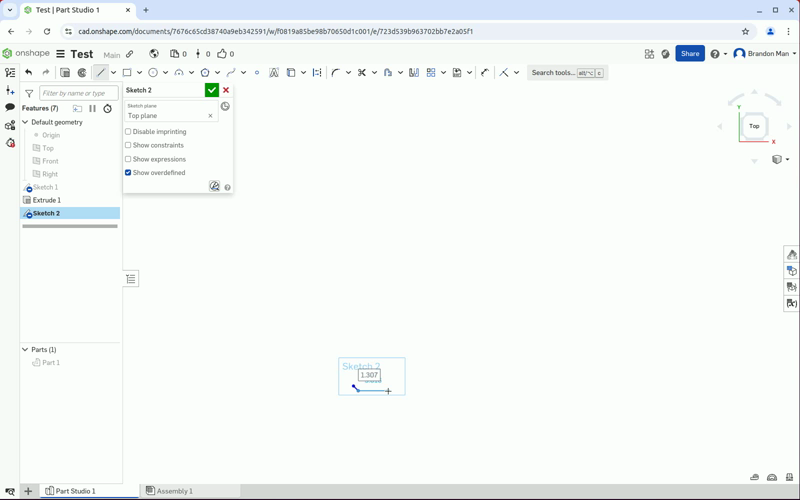
mouse_move(376, 372)
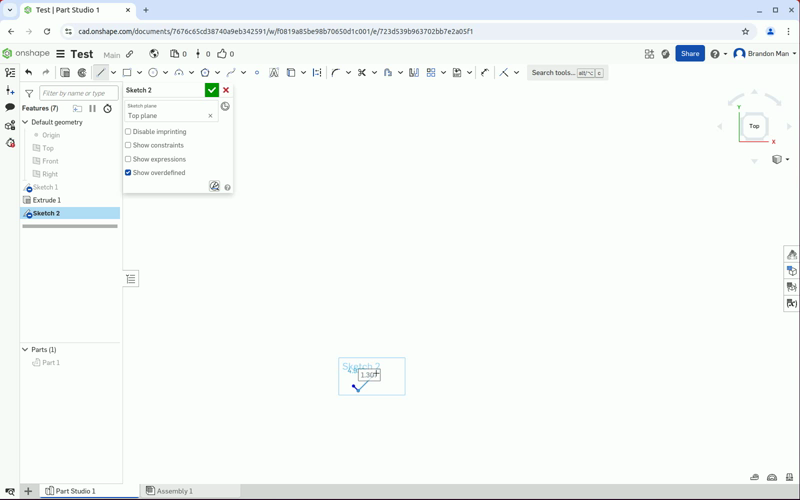
click(376, 372)
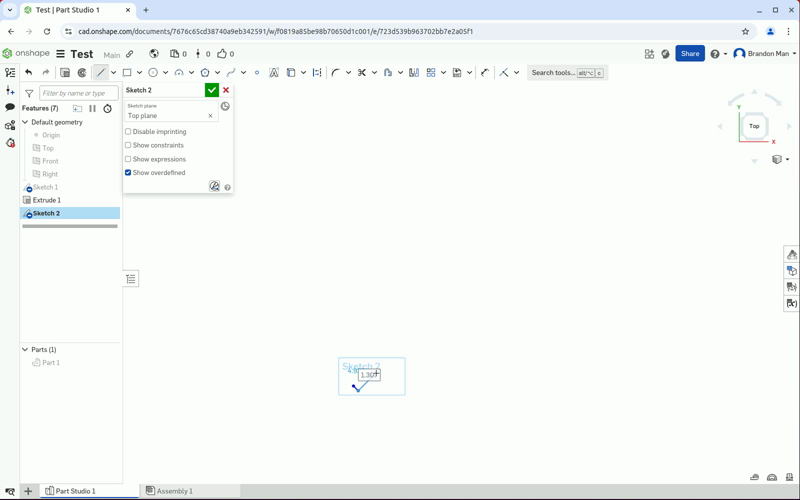
key_up(shift)
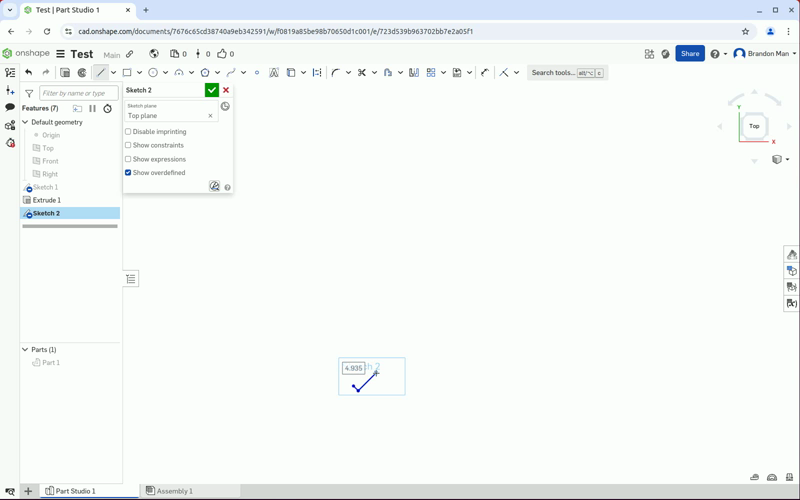
key_down(shift)
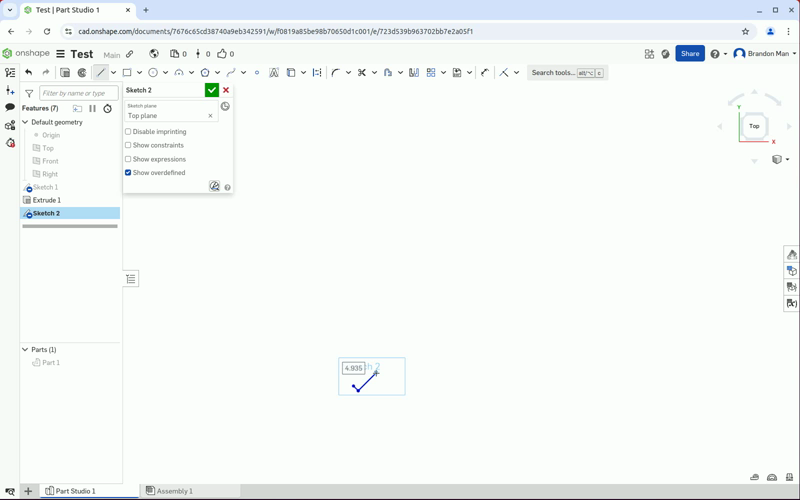
mouse_move(406, 372)
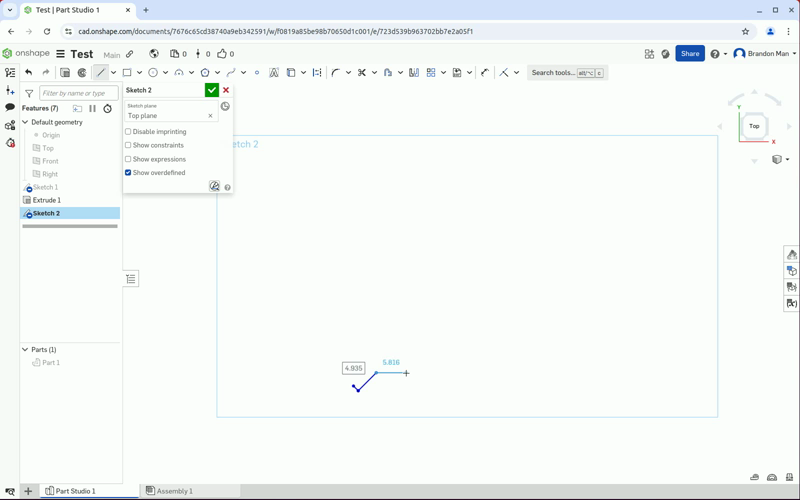
mouse_move(371, 368)
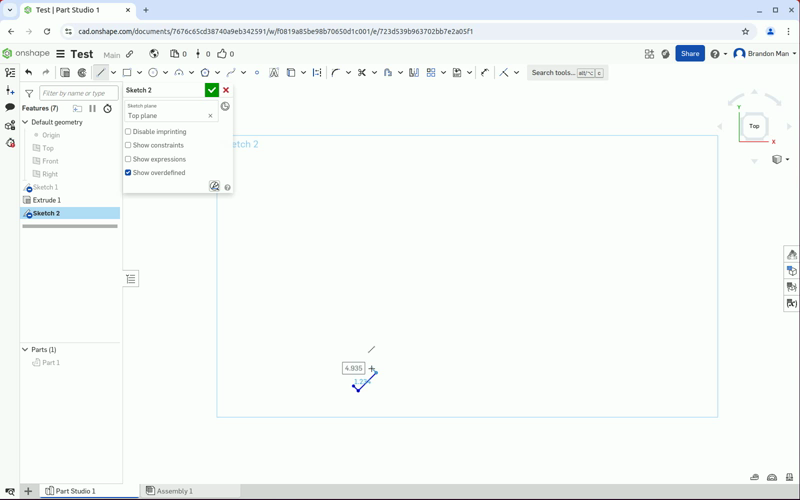
scroll(6)
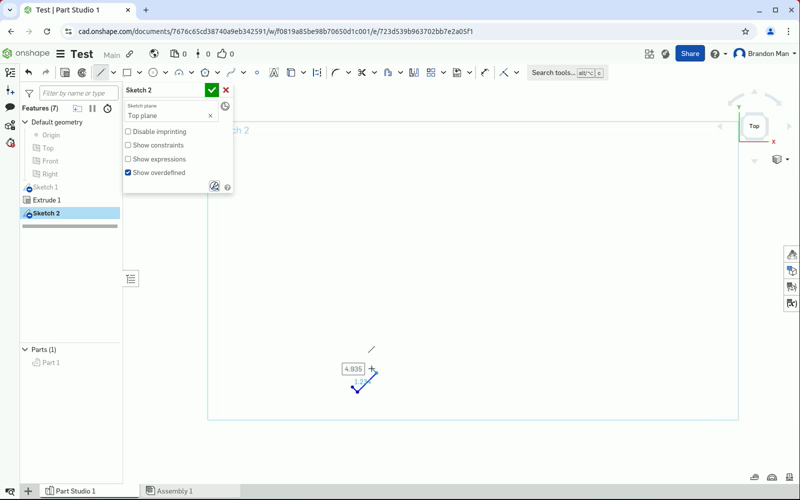
scroll(6)
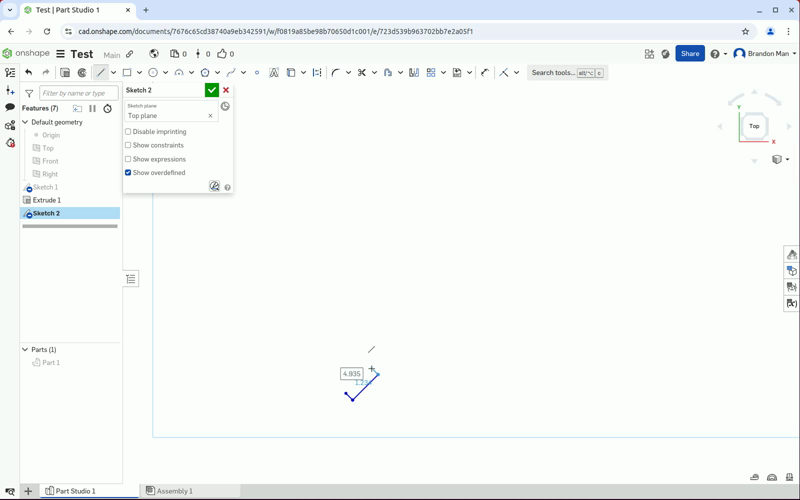
scroll(6)
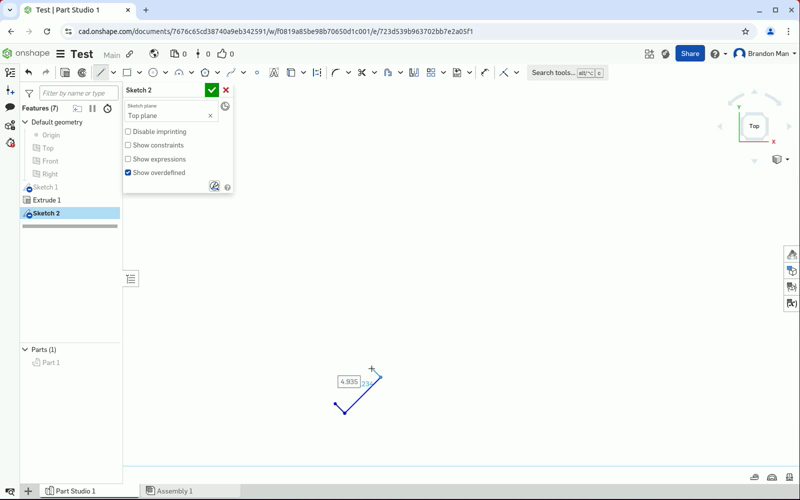
scroll(6)
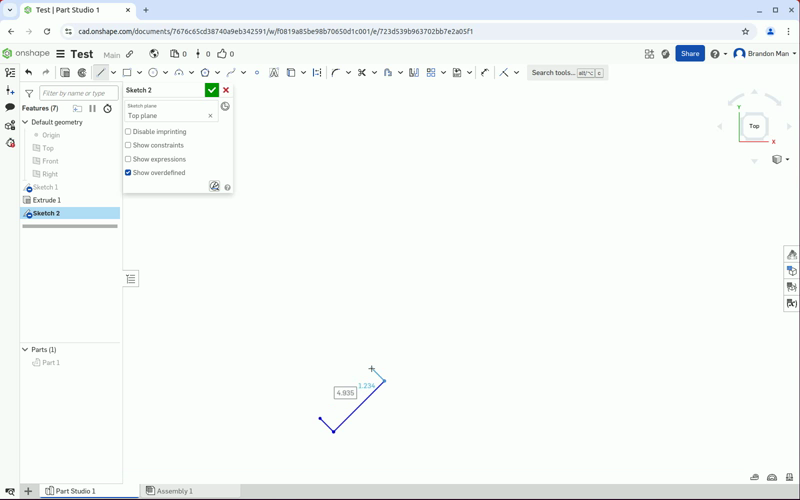
scroll(6)
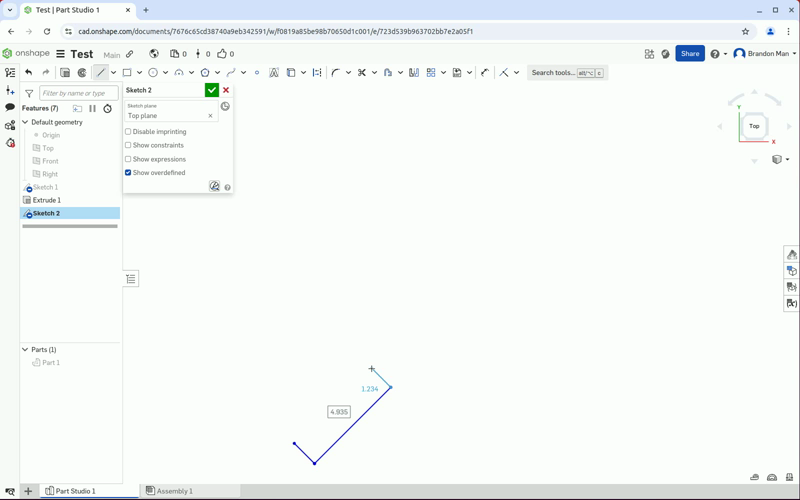
scroll(6)
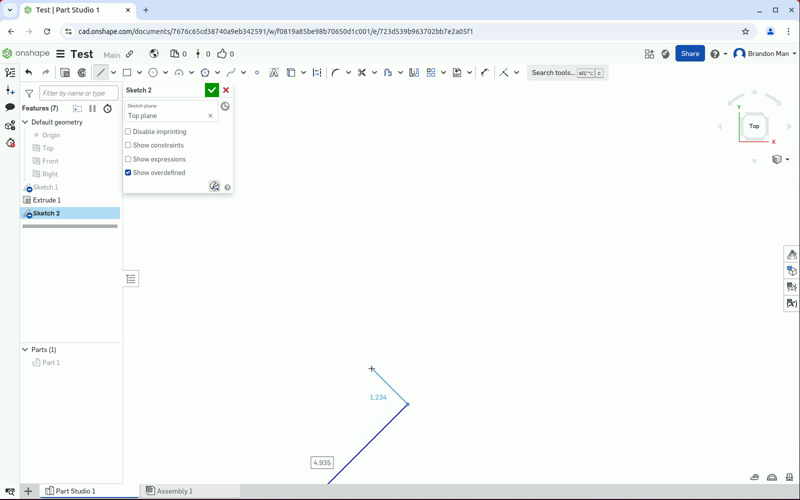
scroll(6)
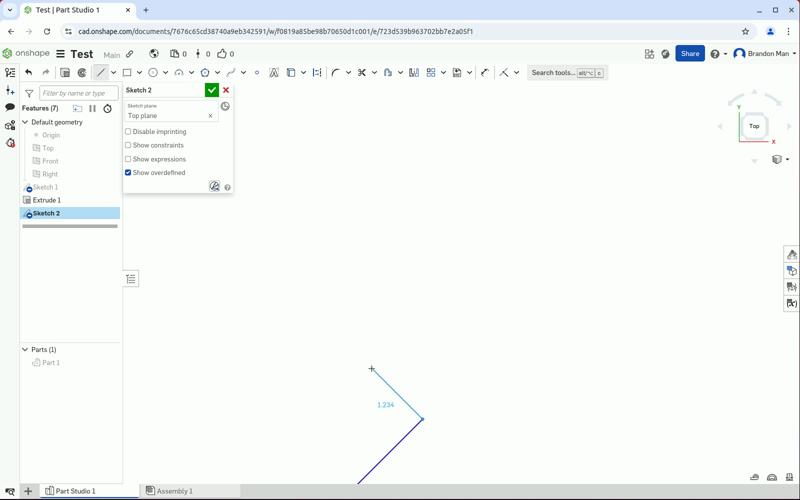
click(371, 368)
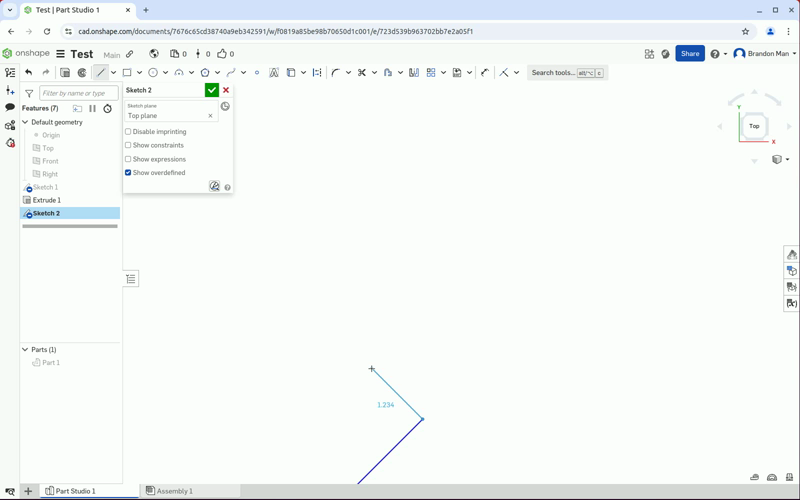
scroll(-6)
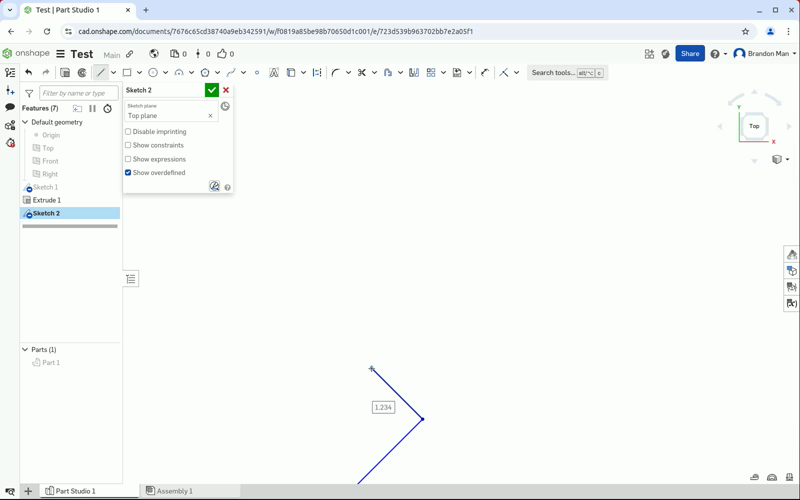
scroll(-6)
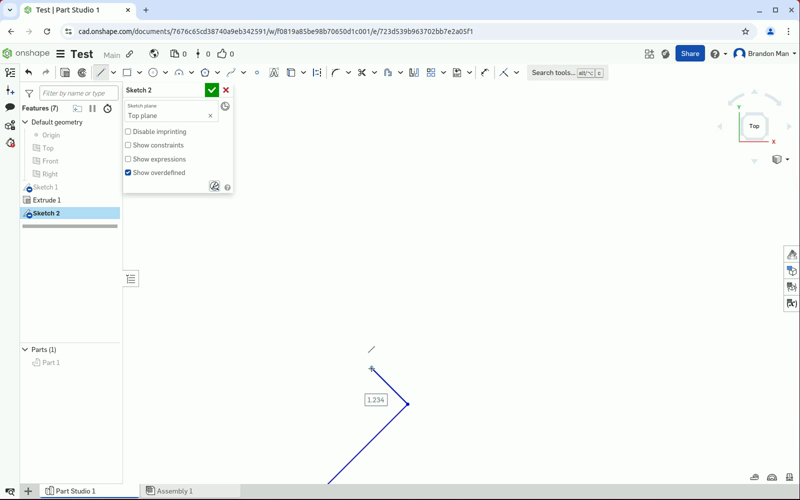
scroll(-6)
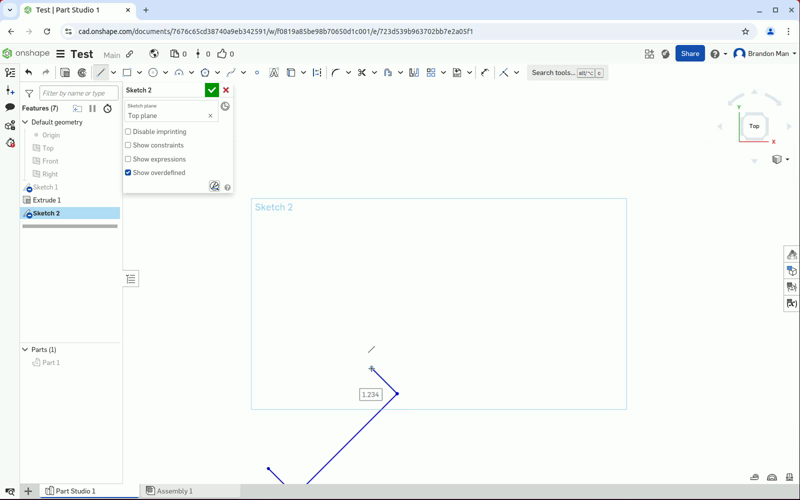
scroll(-6)
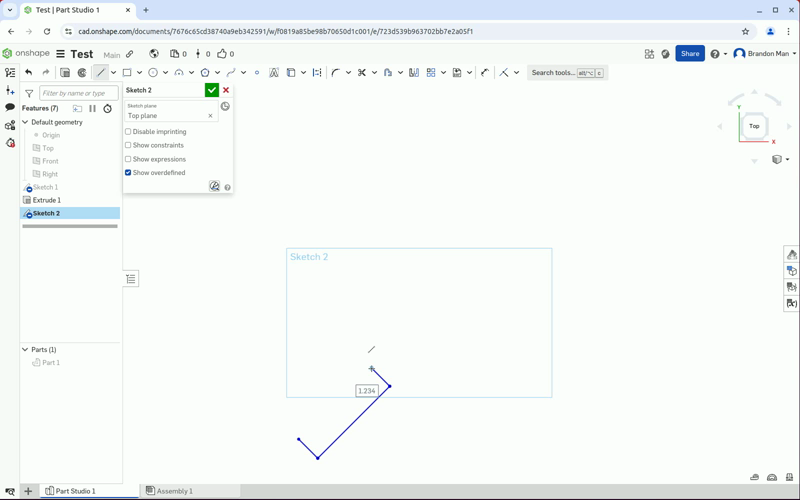
scroll(-6)
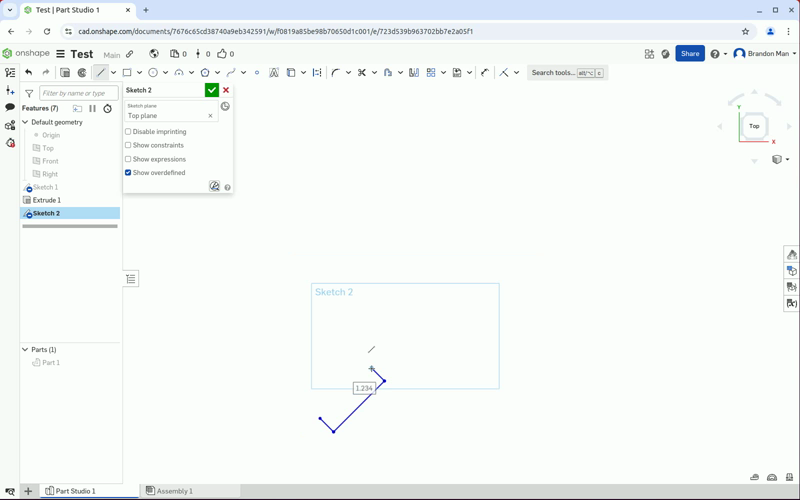
scroll(-6)
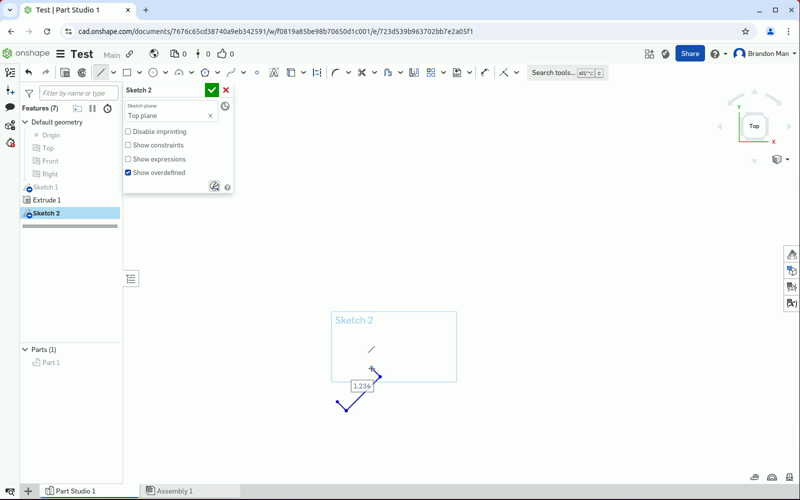
scroll(-6)
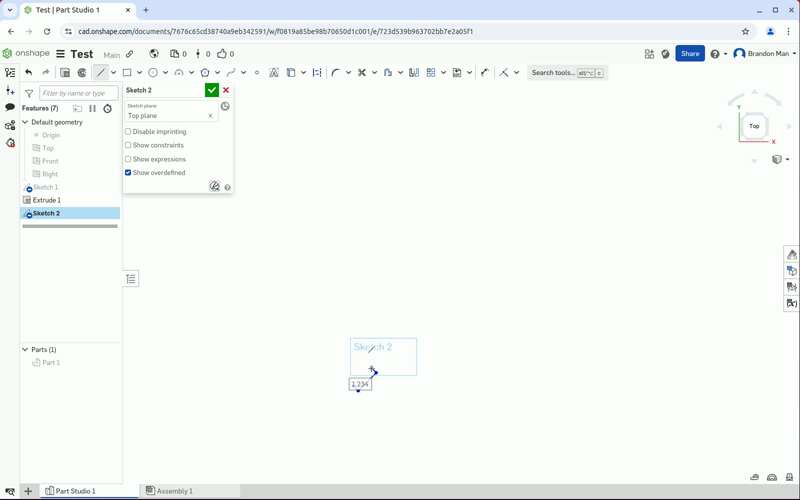
key_up(shift)
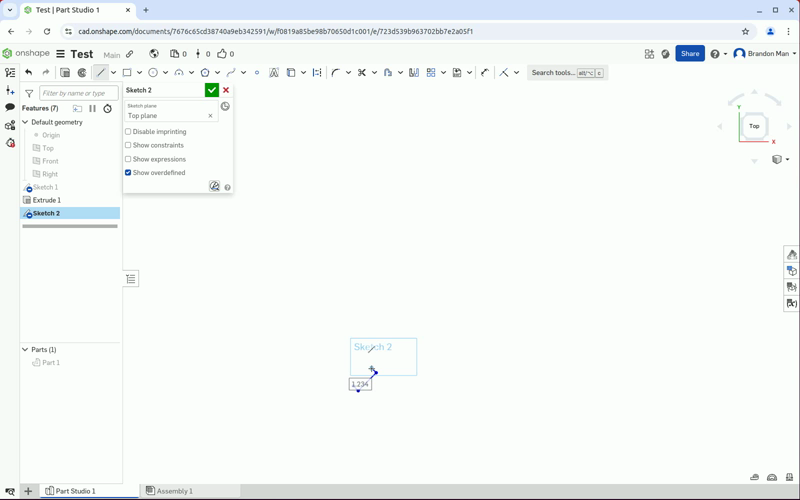
mouse_move(401, 368)
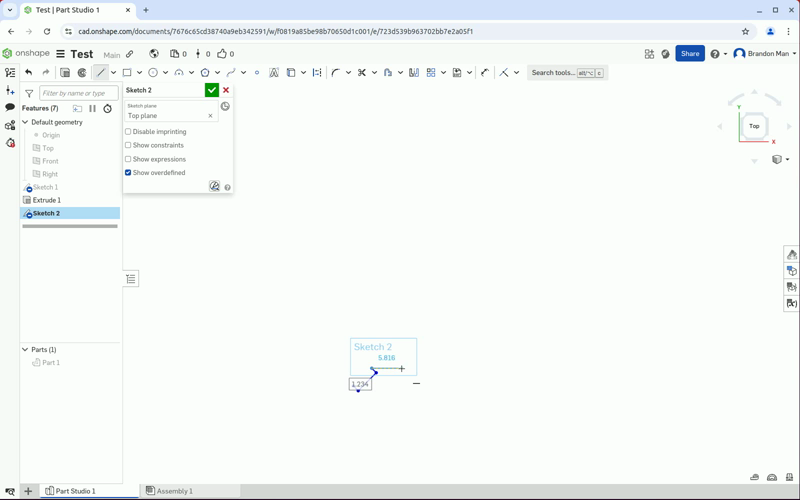
key_down(shift)
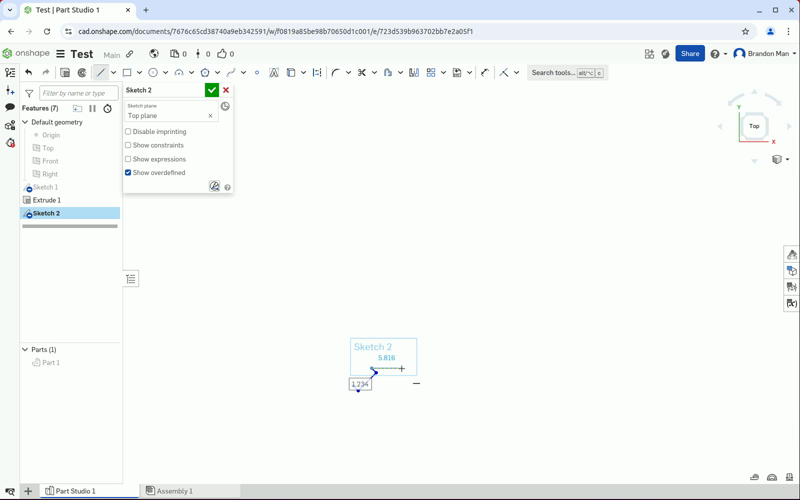
mouse_move(353, 386)
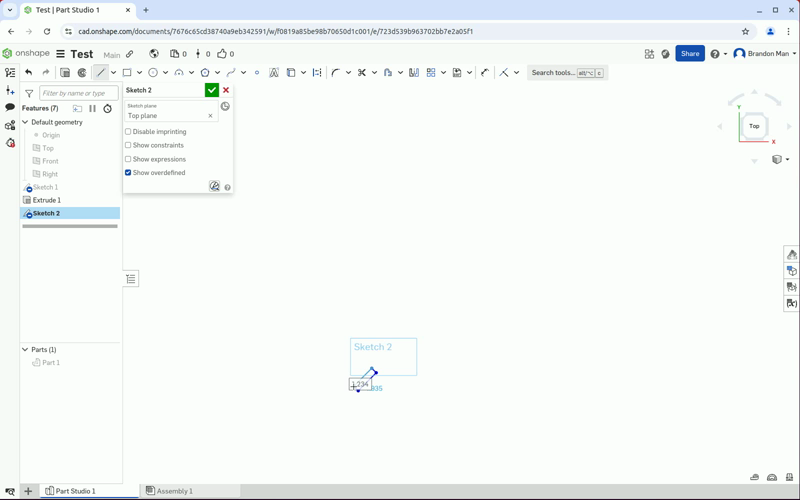
key_up(shift)
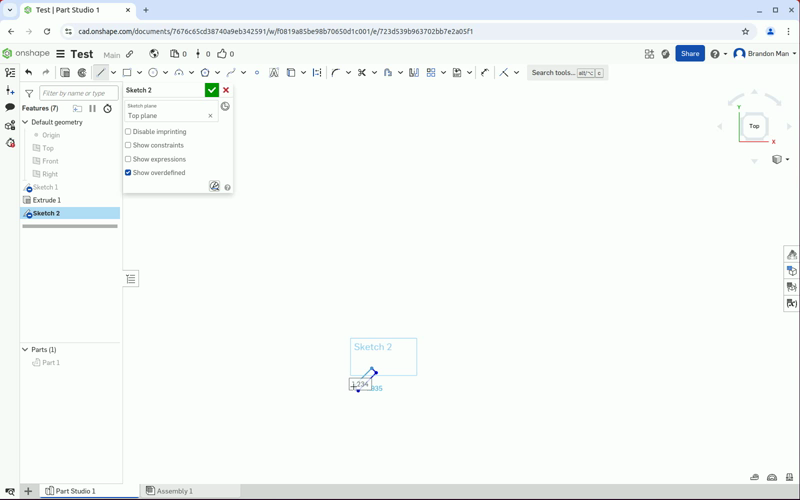
click(353, 386)
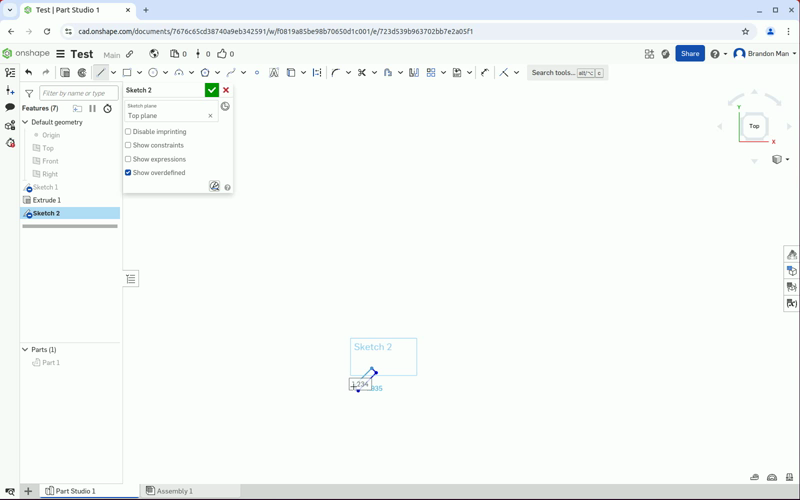
key(esc)
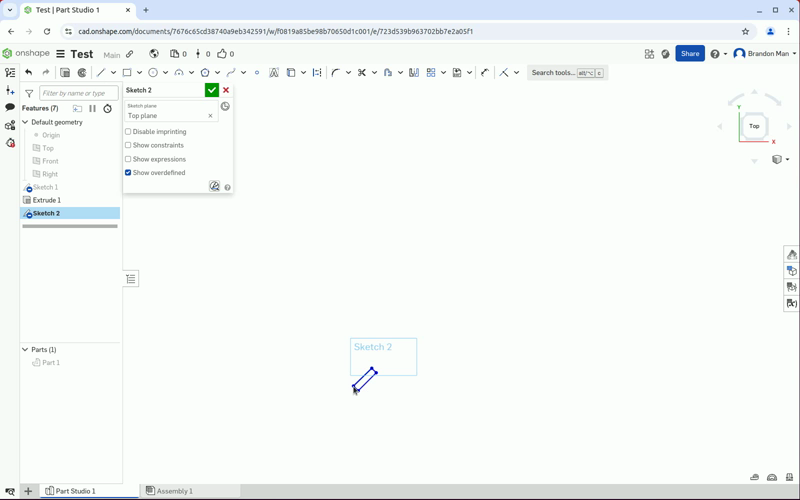
key(c)
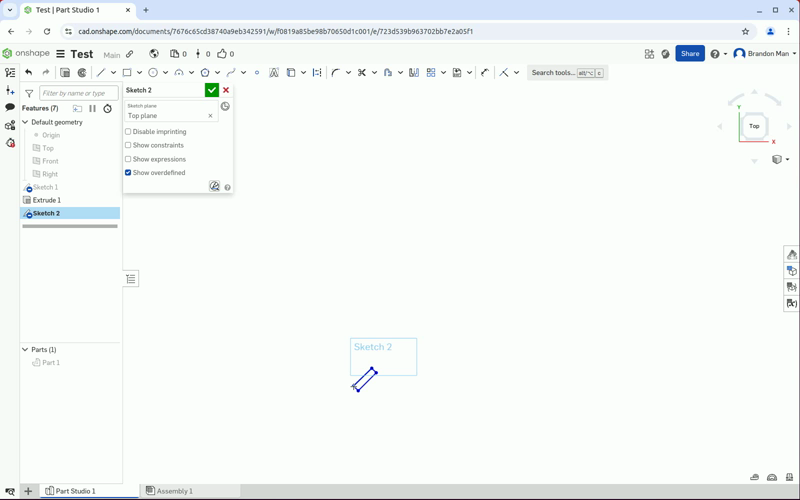
key_down(shift)
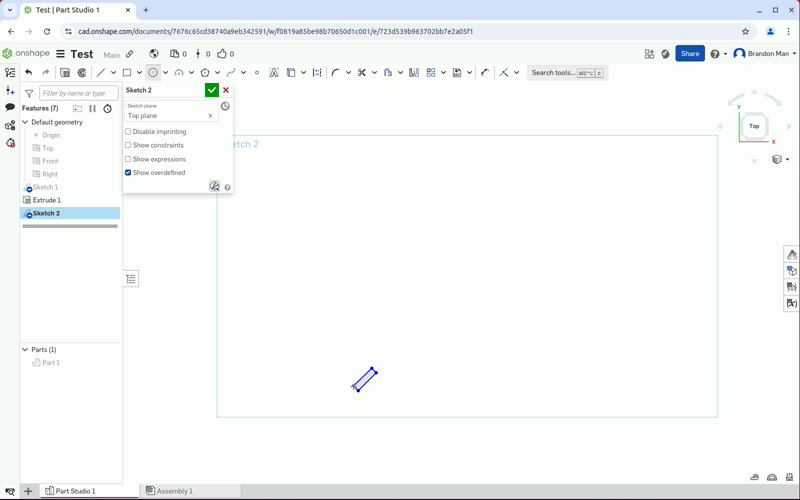
mouse_move(368, 375)
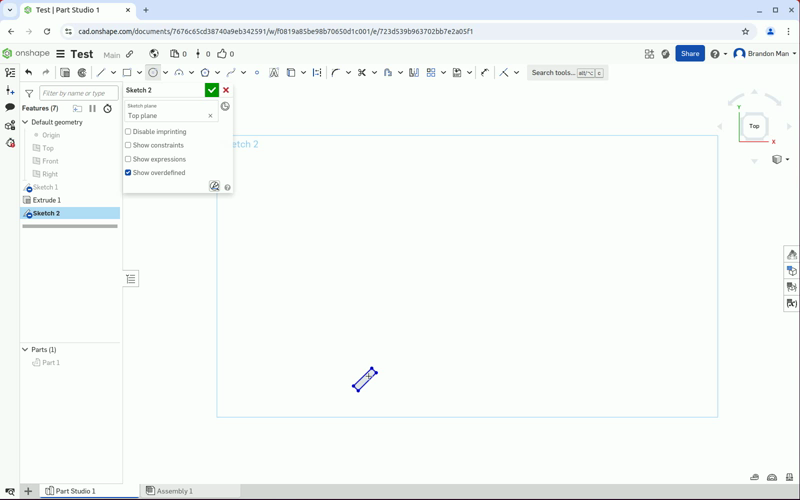
click(368, 375)
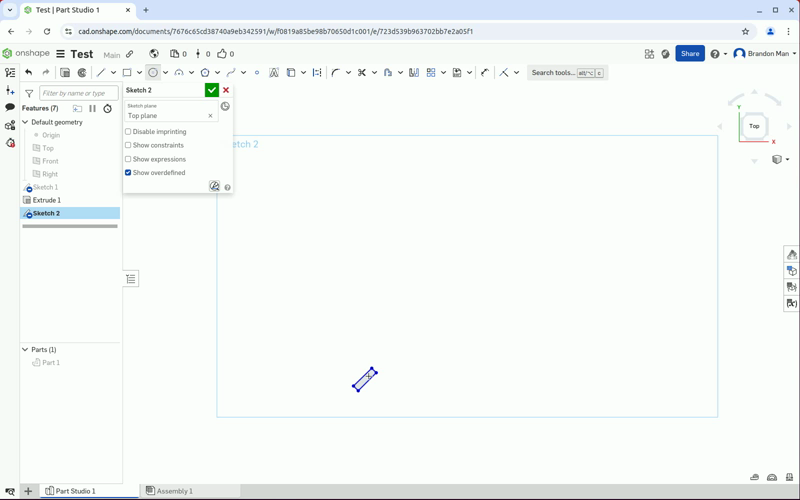
key_up(shift)
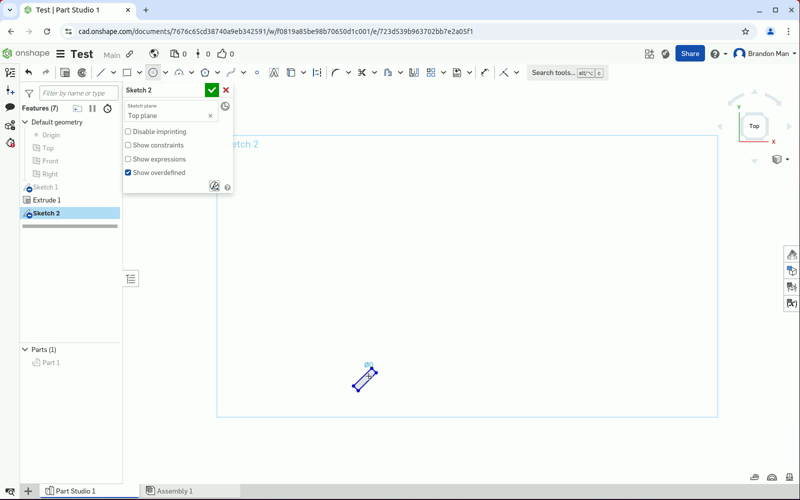
mouse_move(370, 375)
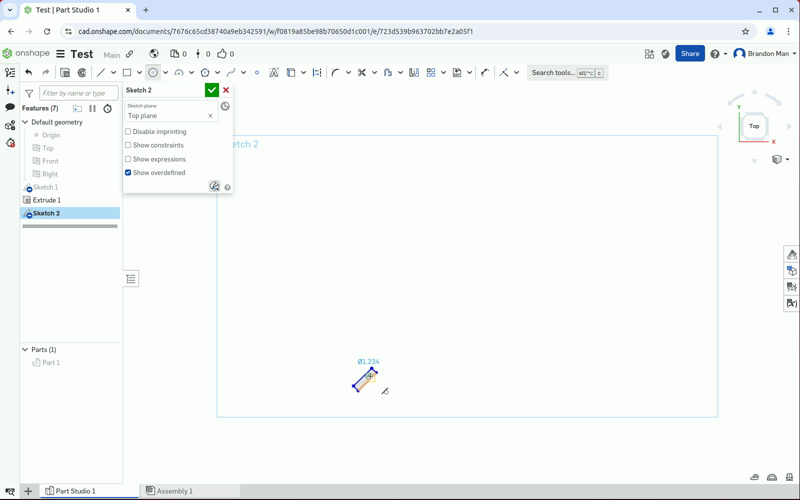
scroll(6)
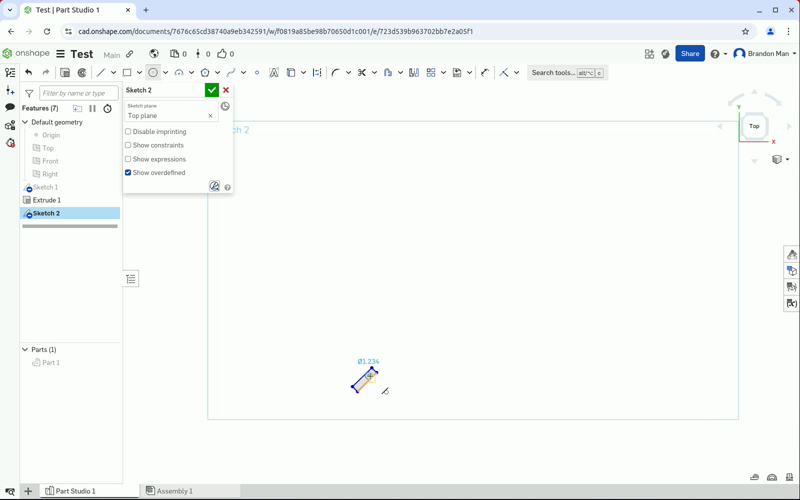
scroll(6)
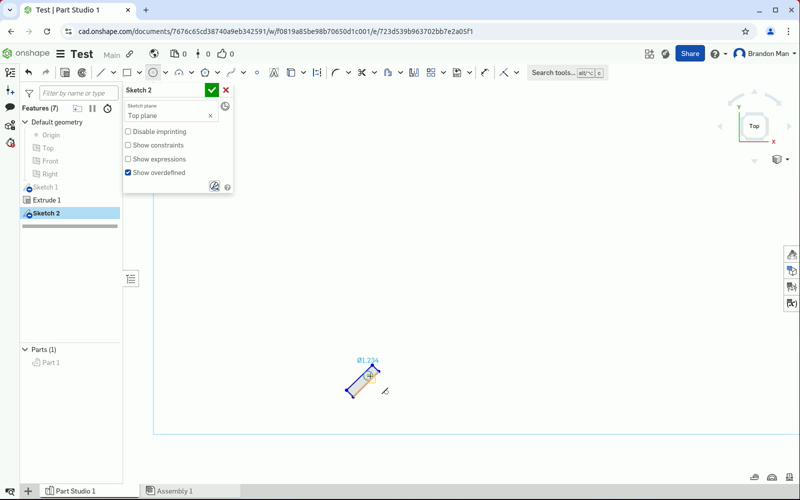
scroll(6)
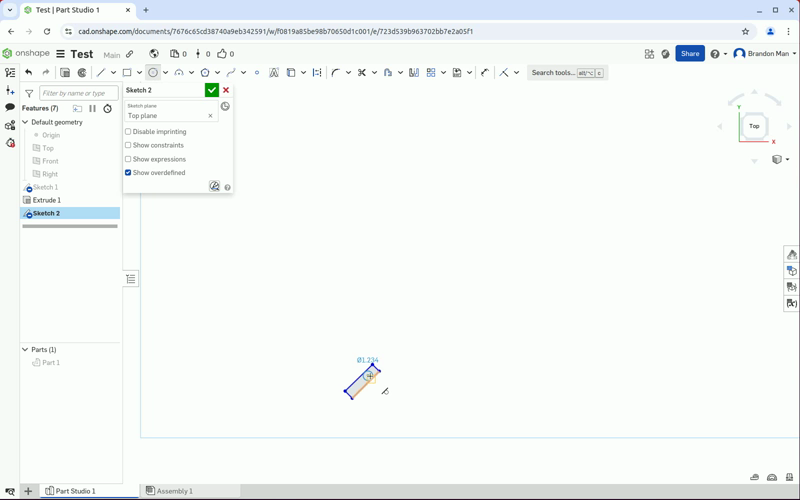
scroll(6)
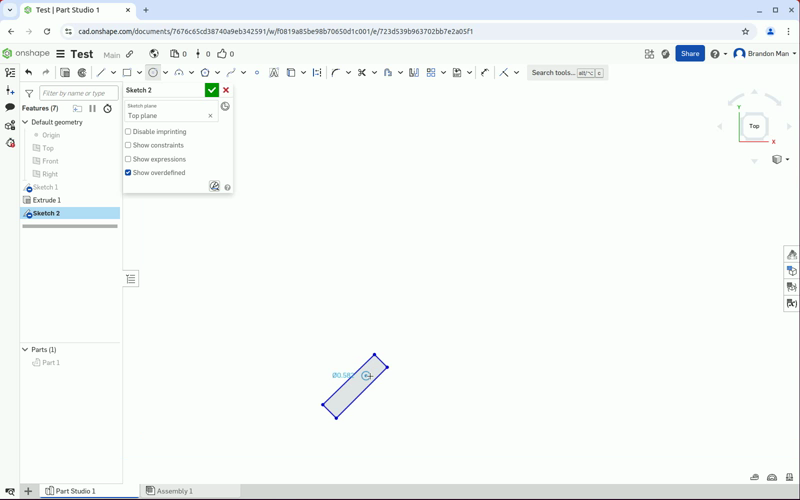
scroll(6)
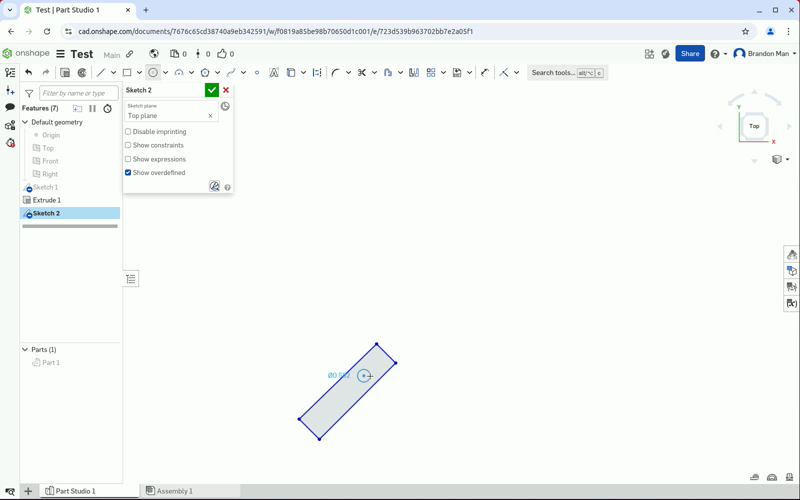
scroll(6)
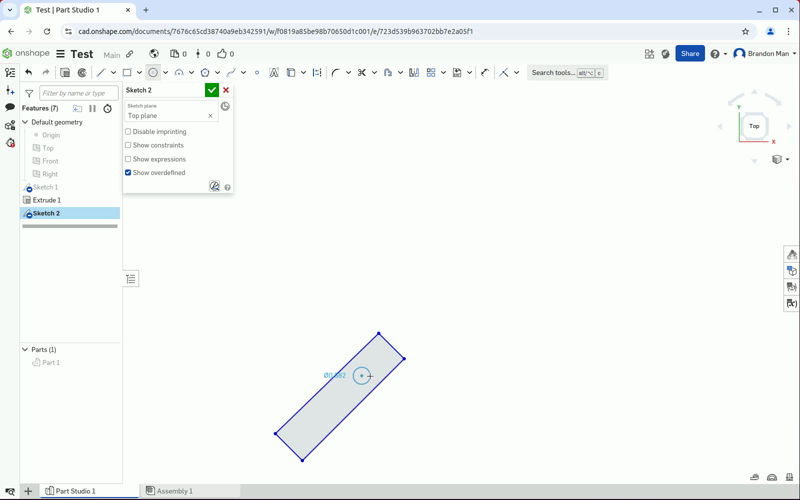
scroll(6)
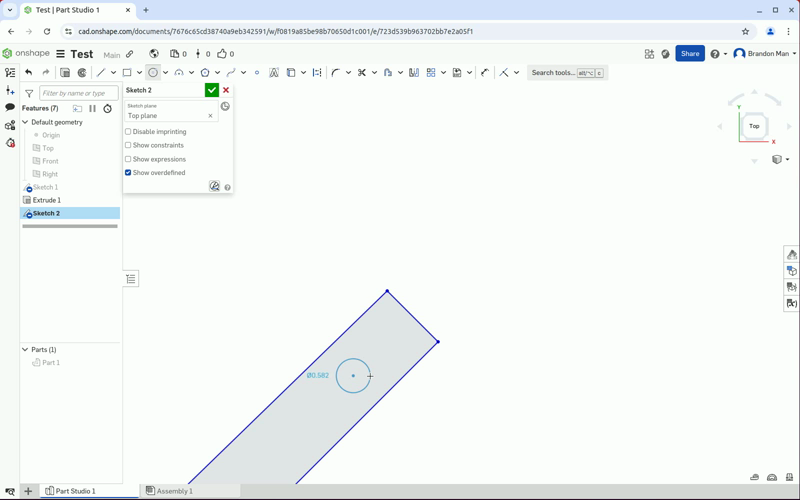
click(370, 375)
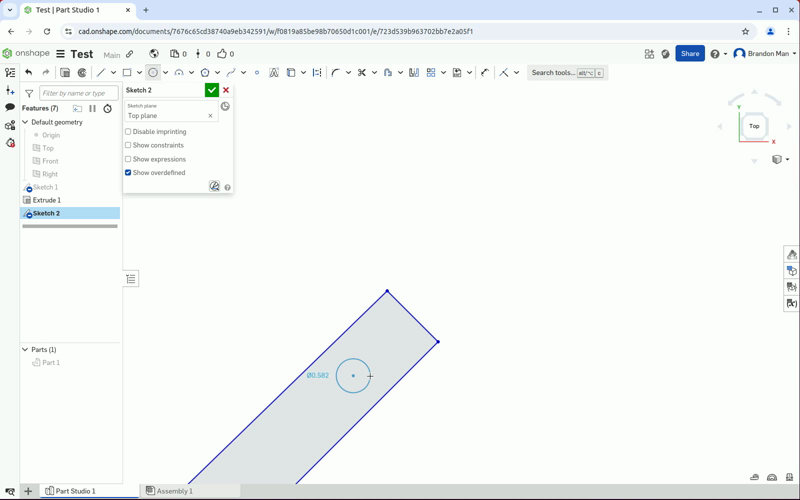
scroll(-6)
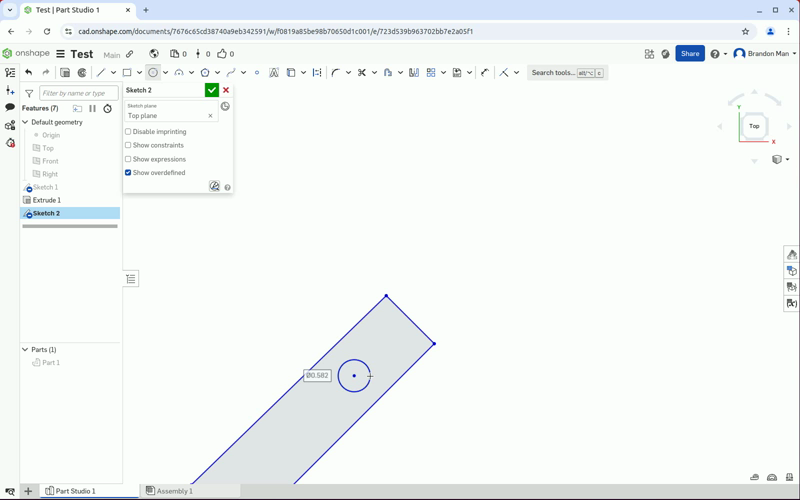
scroll(-6)
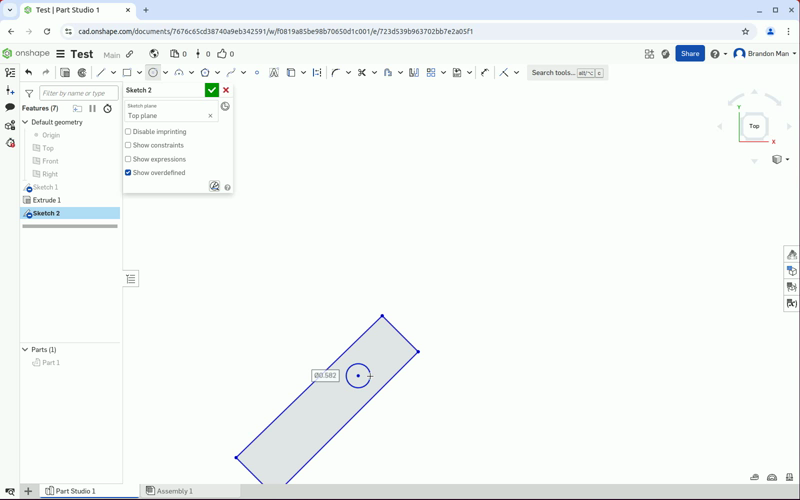
scroll(-6)
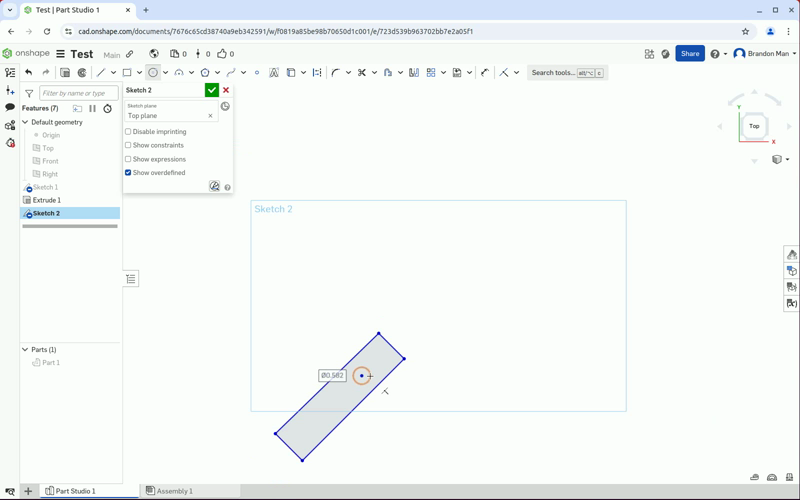
scroll(-6)
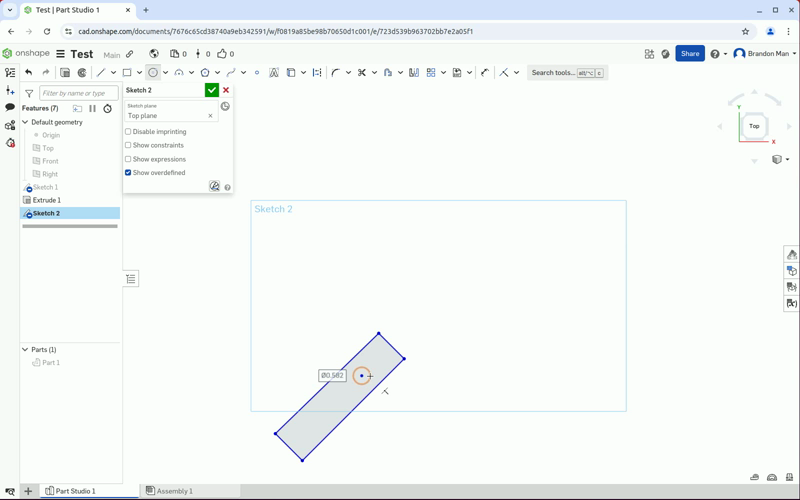
scroll(-6)
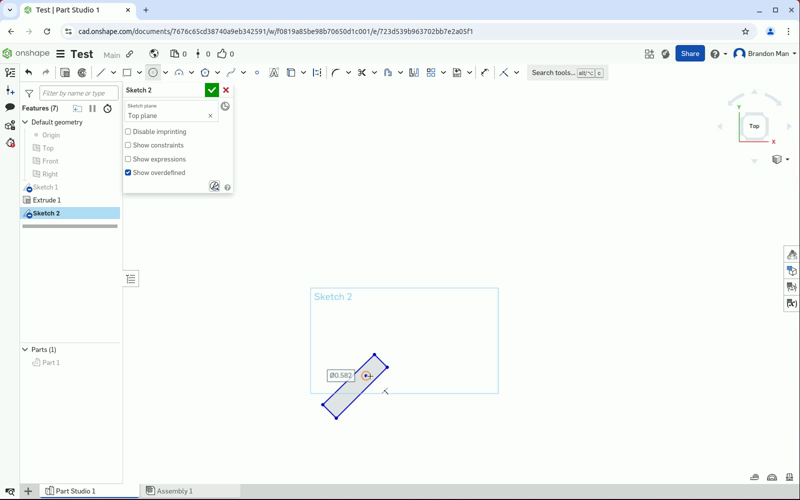
scroll(-6)
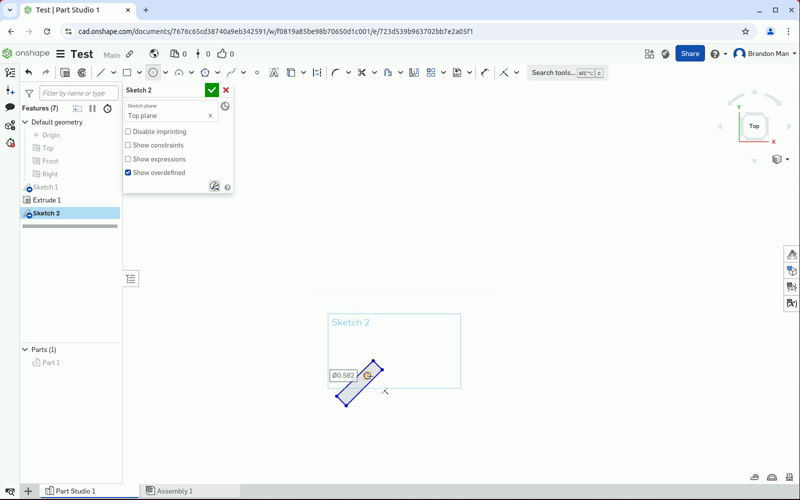
scroll(-6)
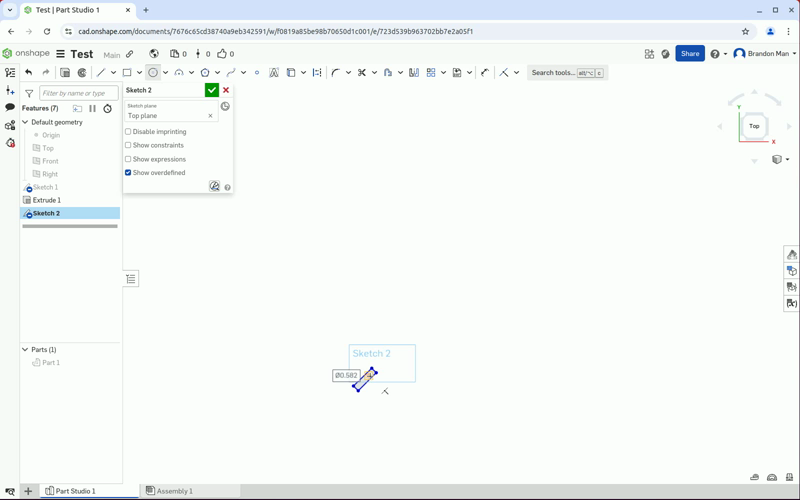
key(esc)
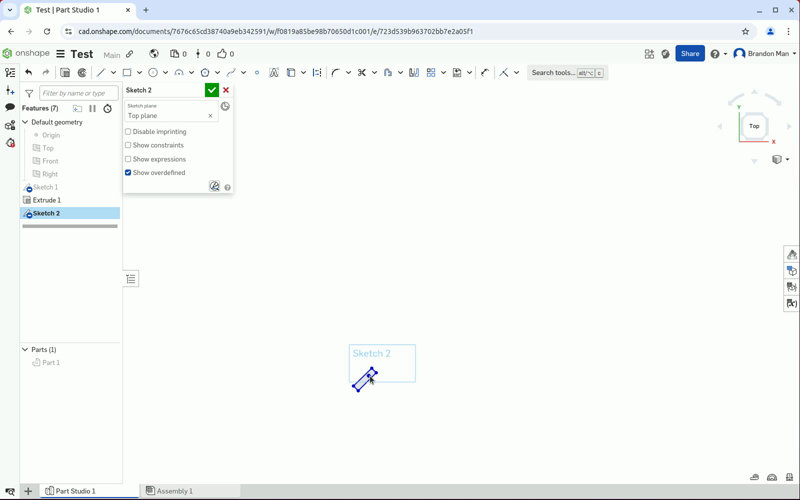
mouse_move(370, 377)
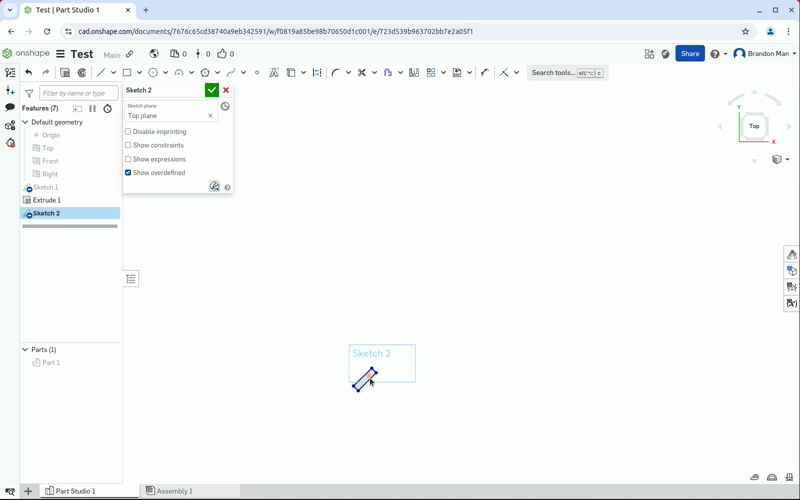
scroll(6)
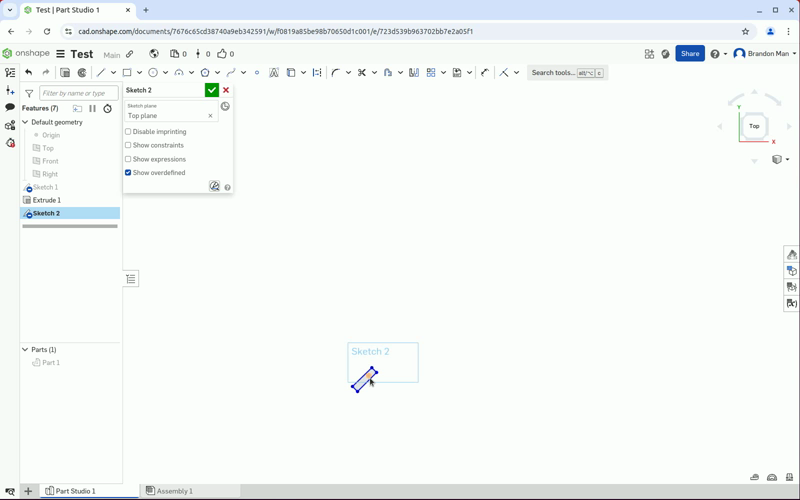
scroll(6)
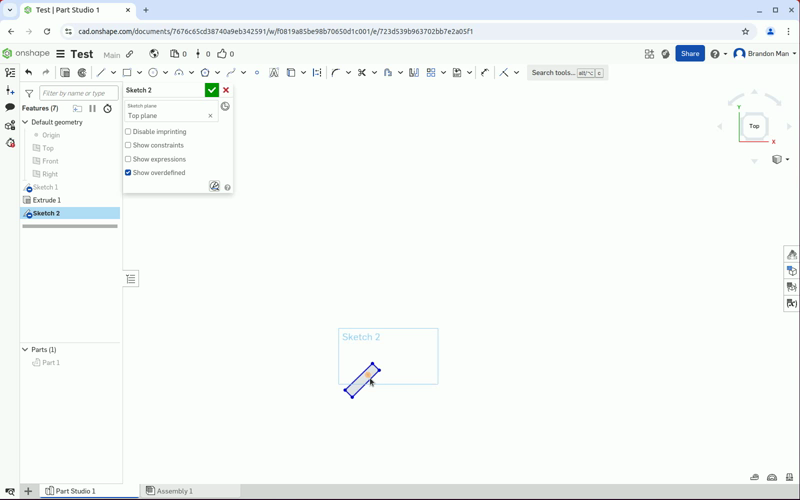
scroll(6)
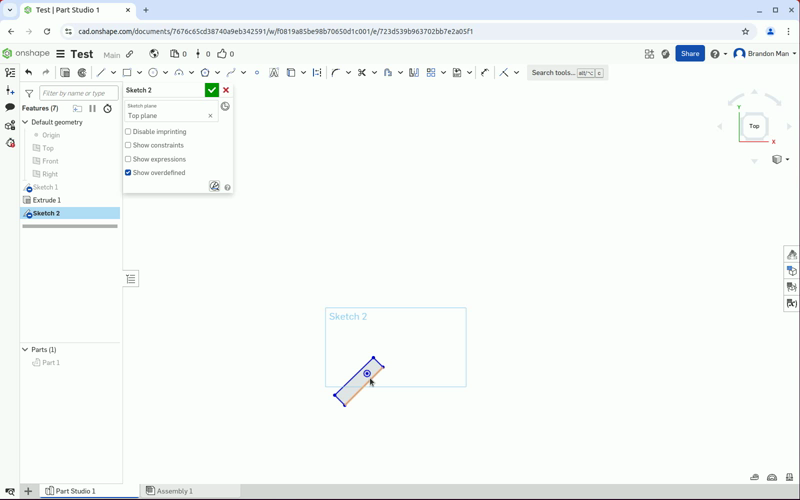
scroll(6)
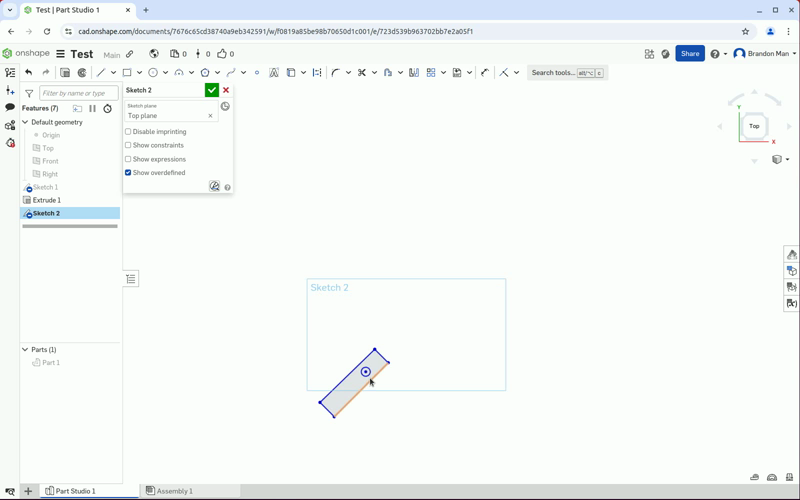
scroll(6)
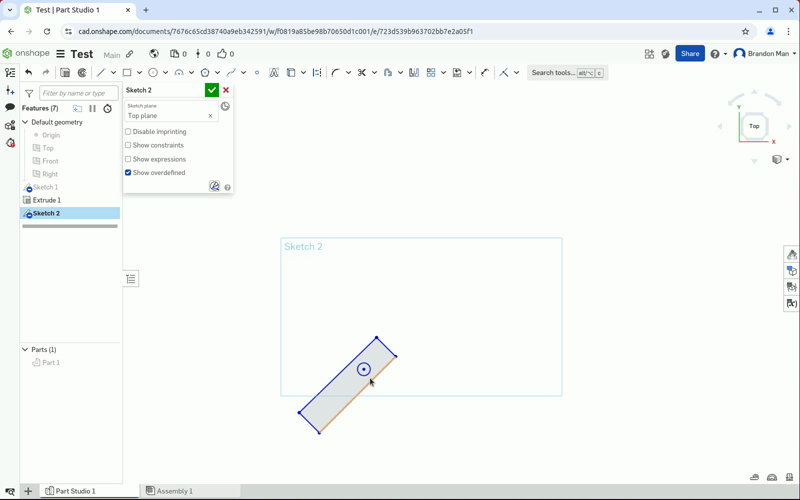
scroll(6)
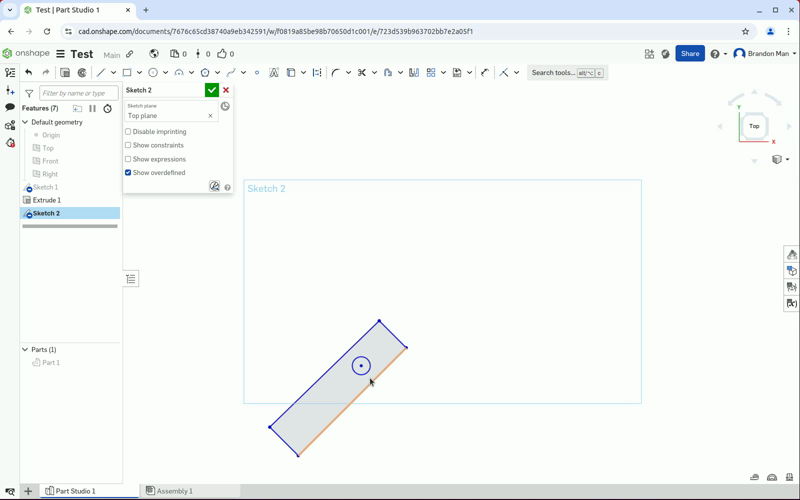
scroll(6)
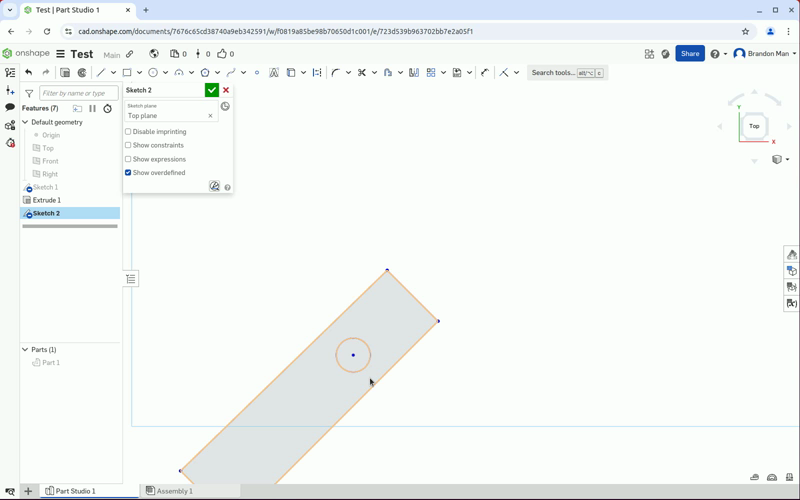
click(370, 377)
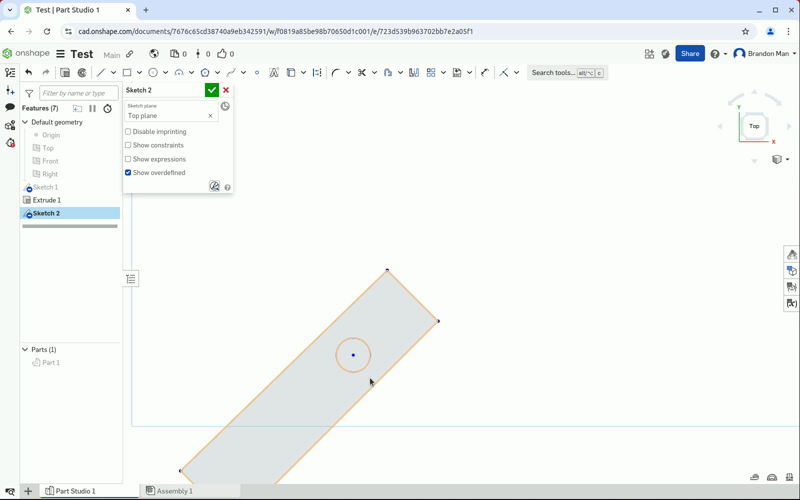
scroll(-6)
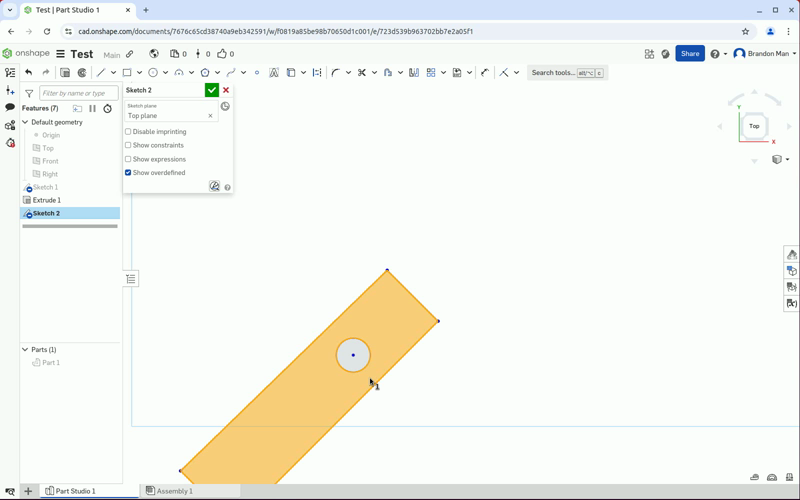
scroll(-6)
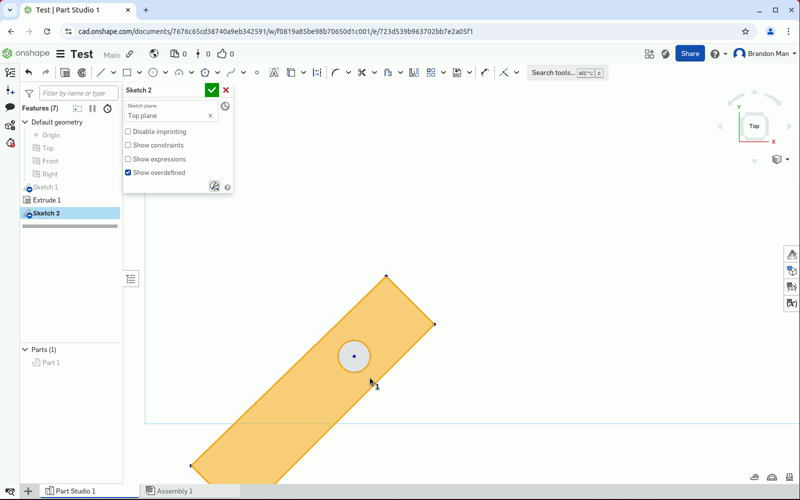
scroll(-6)
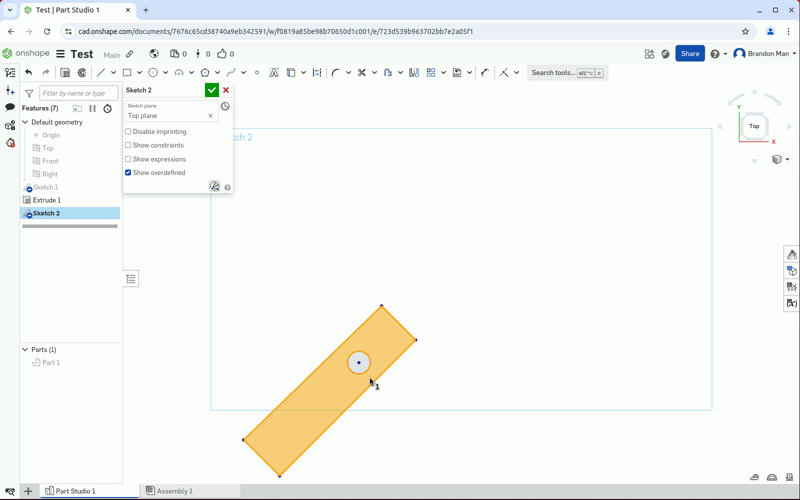
scroll(-6)
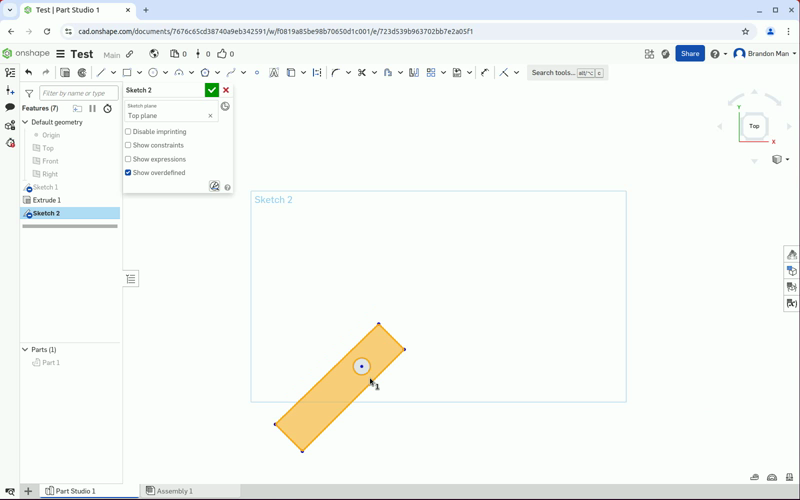
scroll(-6)
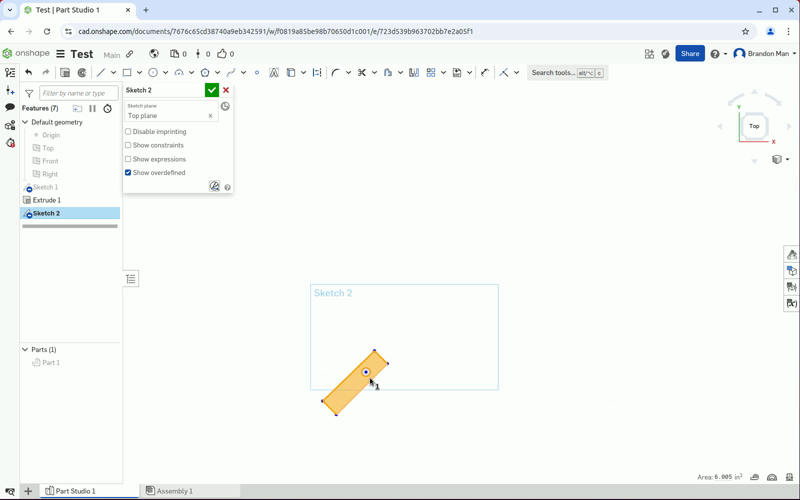
scroll(-6)
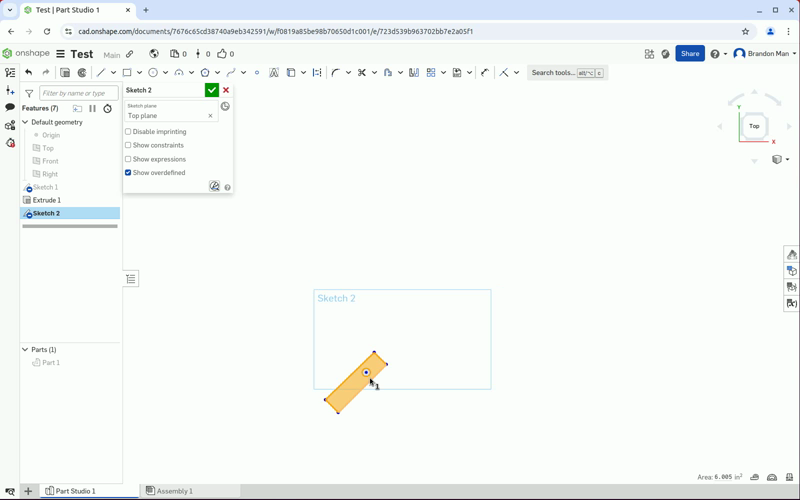
scroll(-6)
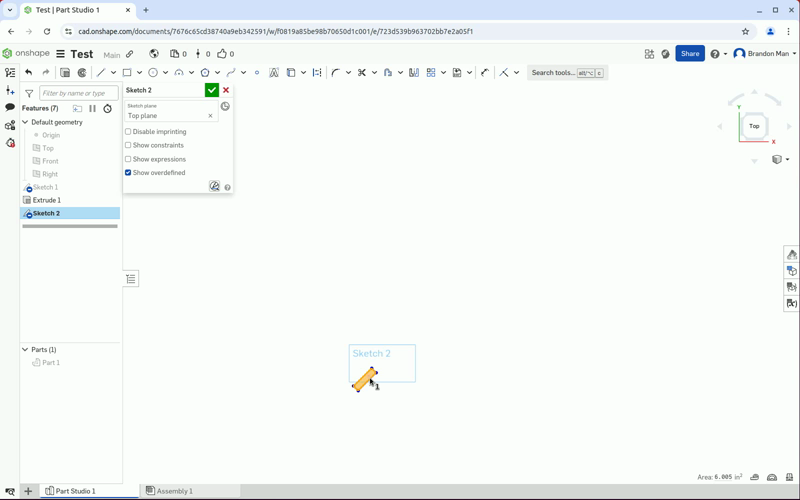
mouse_move(73, 352)
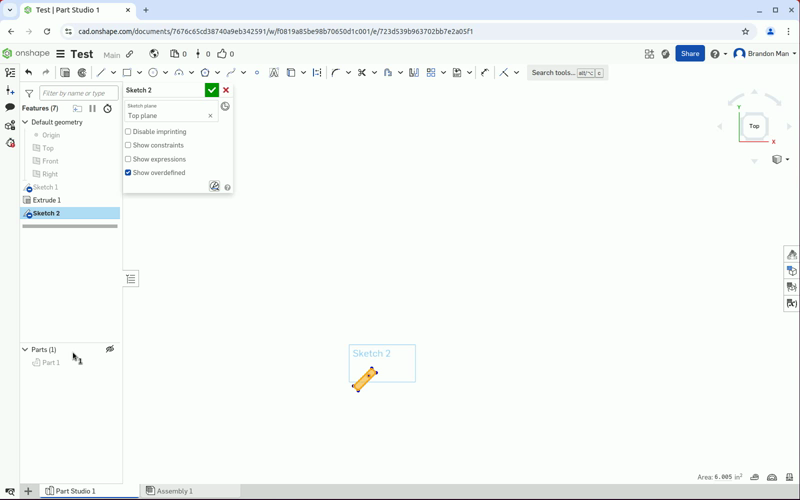
key(shift+y)
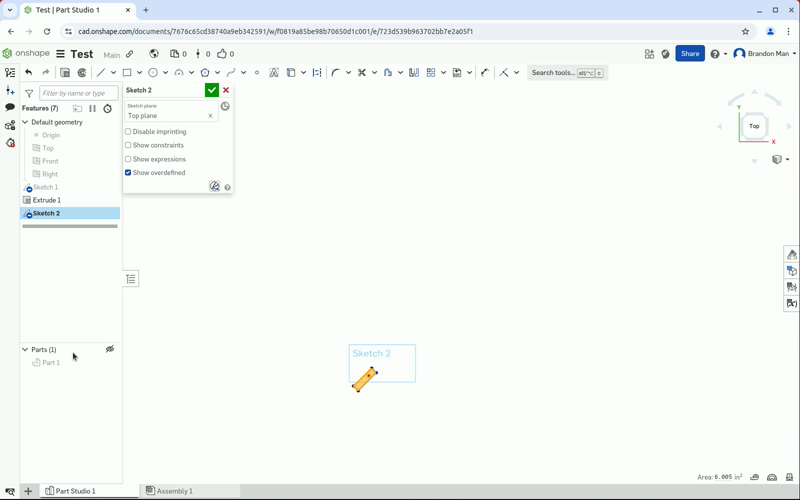
key(shift+e)
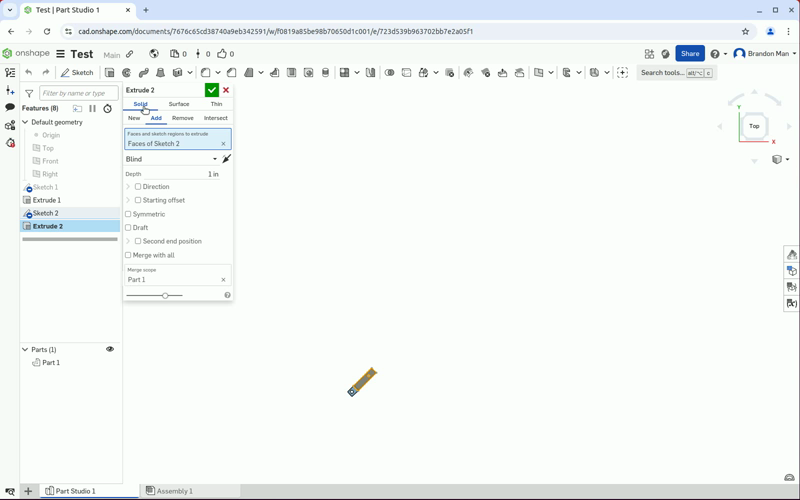
mouse_move(143, 106)
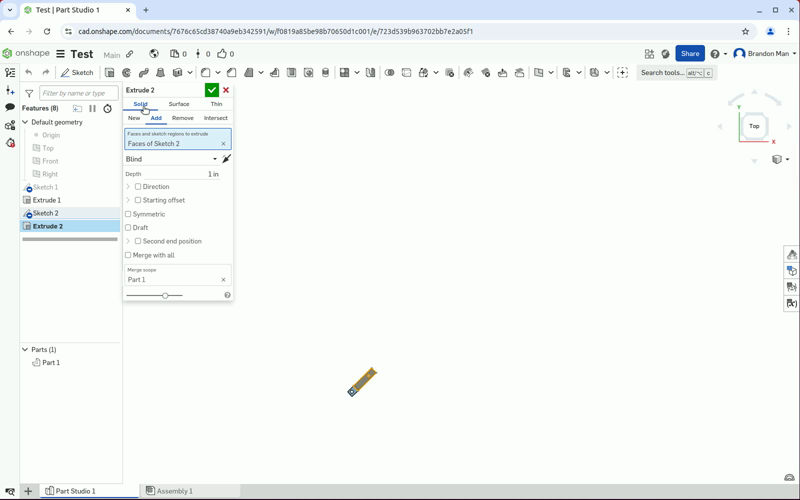
click(143, 106)
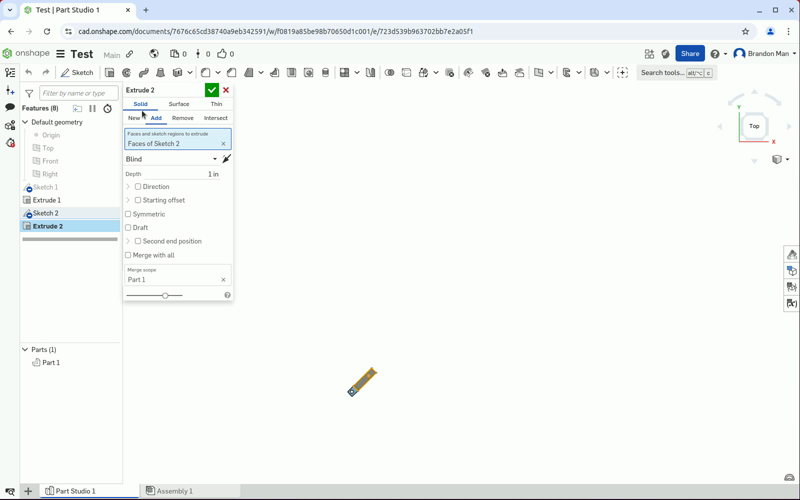
mouse_move(137, 120)
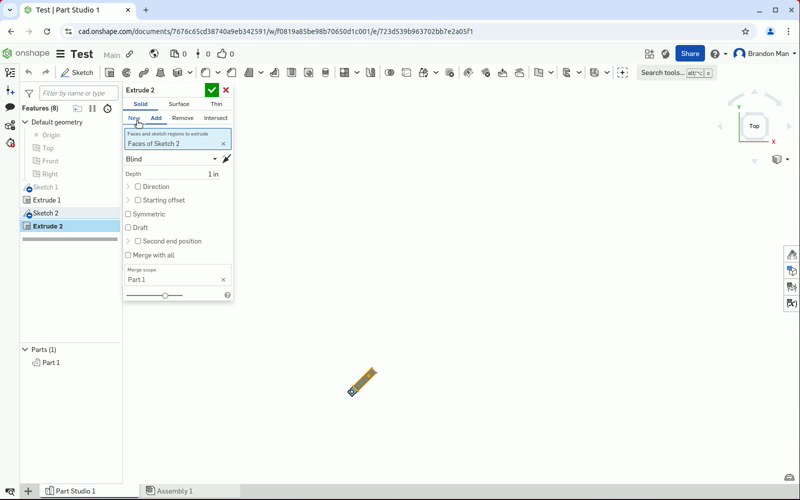
click(137, 120)
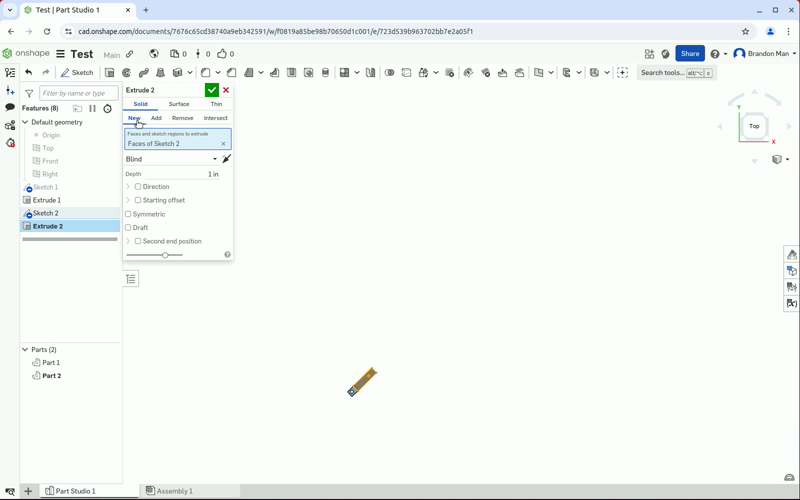
key(tab, 4)
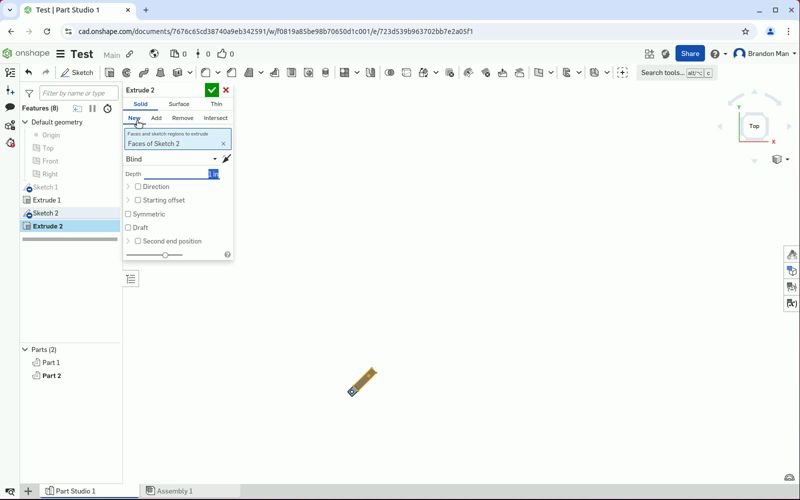
text(0.722)
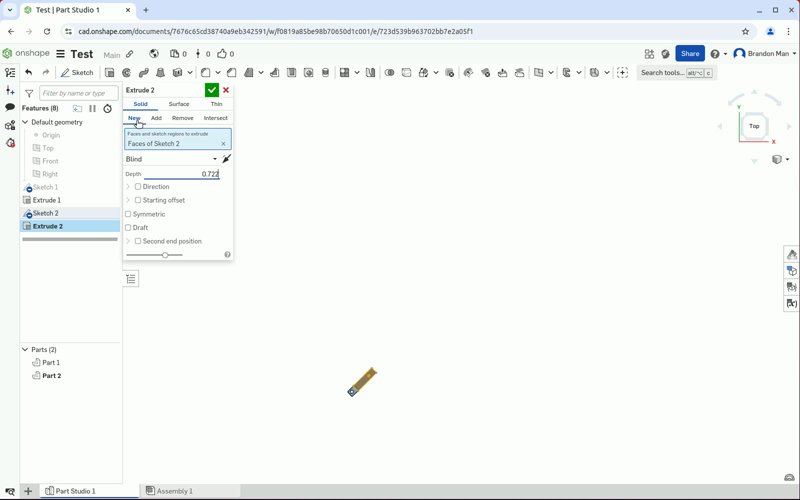
key(enter)
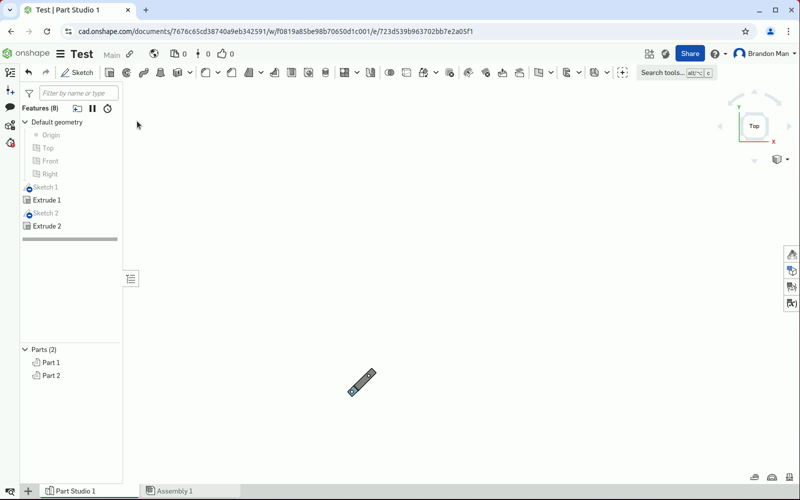
key(shift+h)
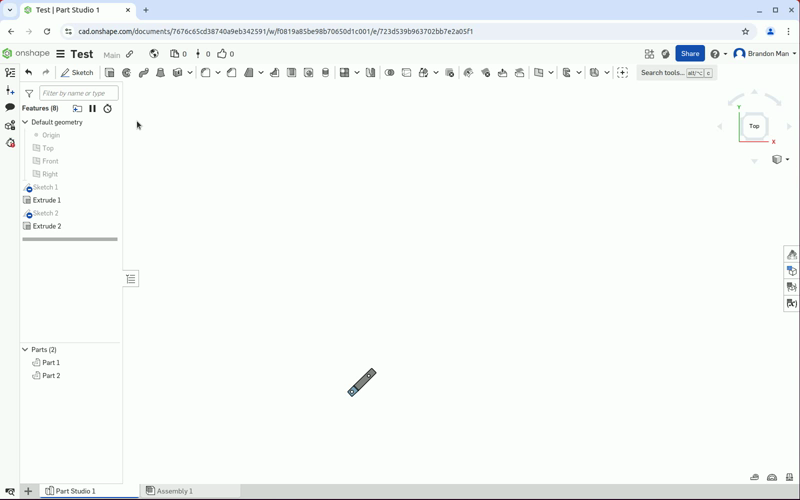
key(shift+h)
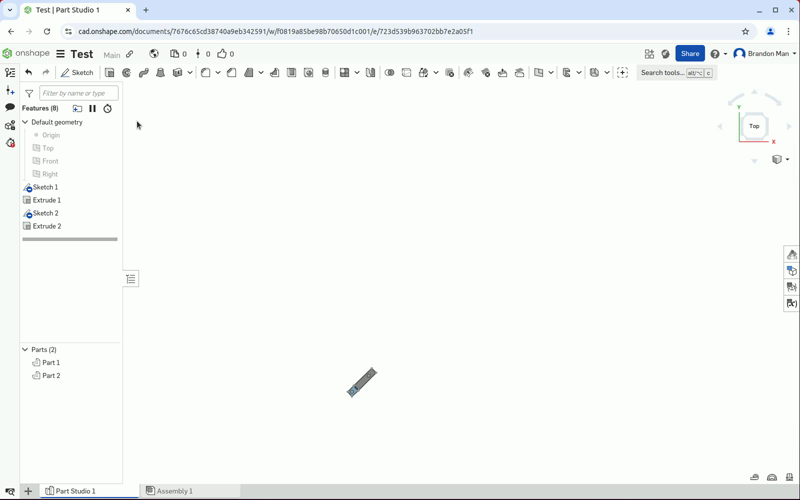
key(shift+7)
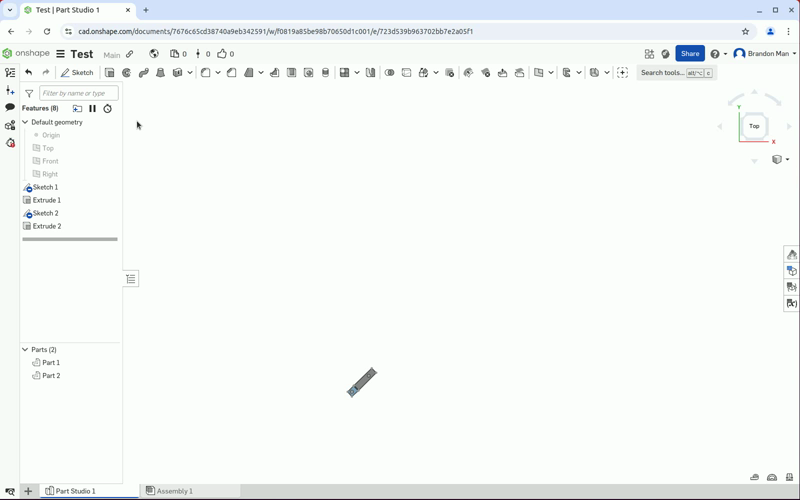
key(up, 3)
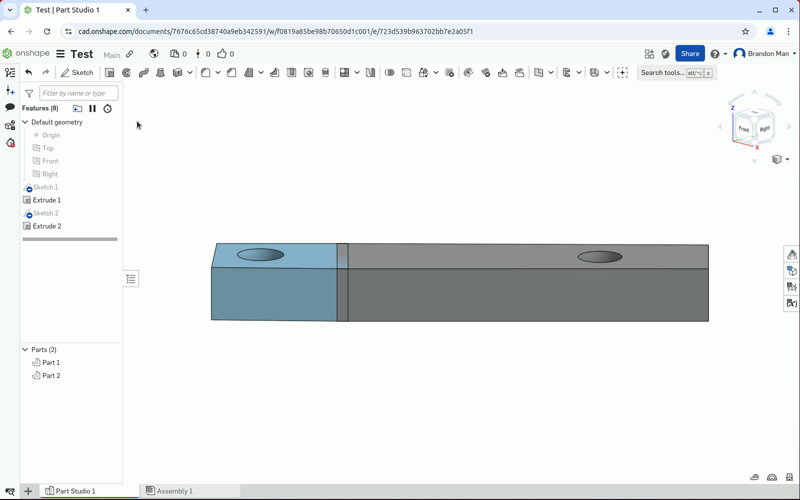
key(left, 3)
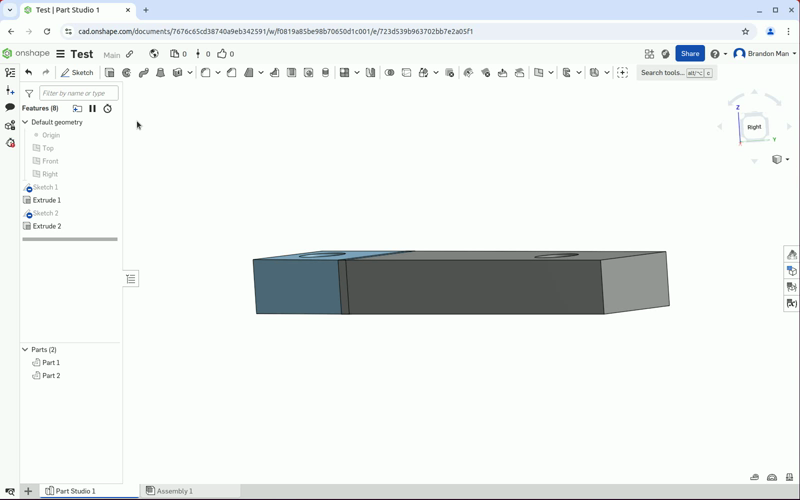
key(right, 3)
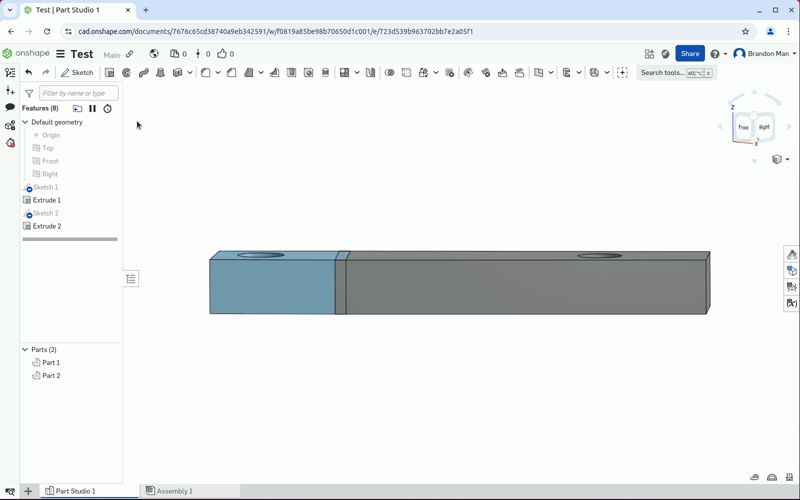
key(down, 3)
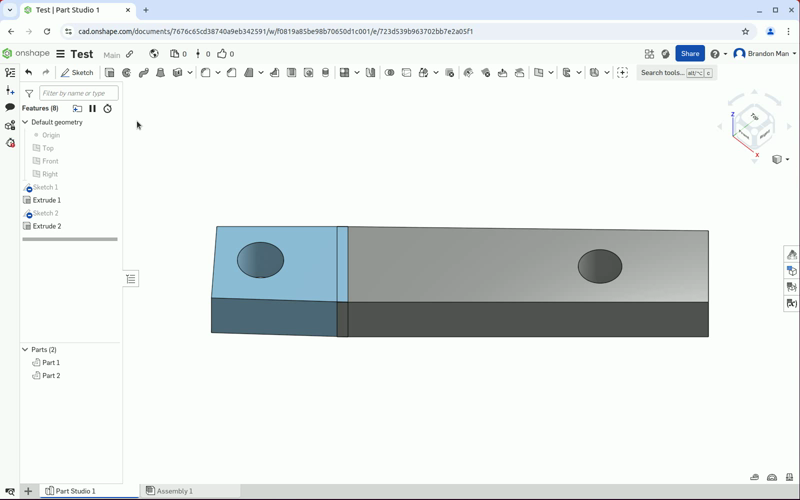
mouse_move(73, 189)
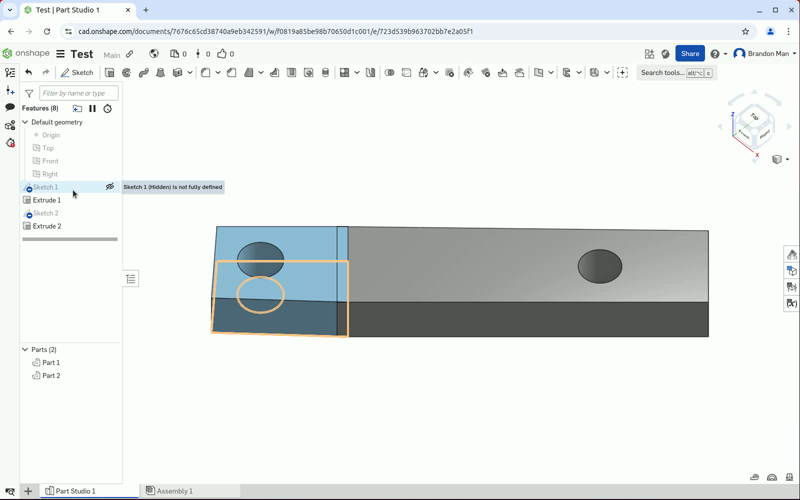
click(73, 189)